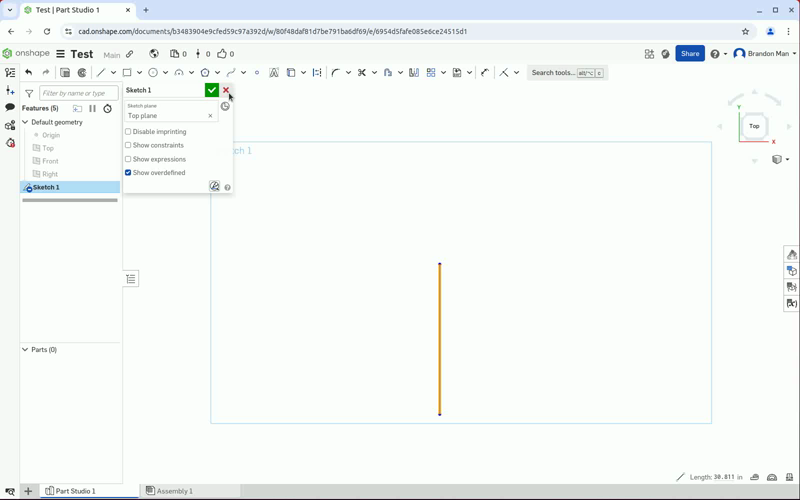
key(shift+h)
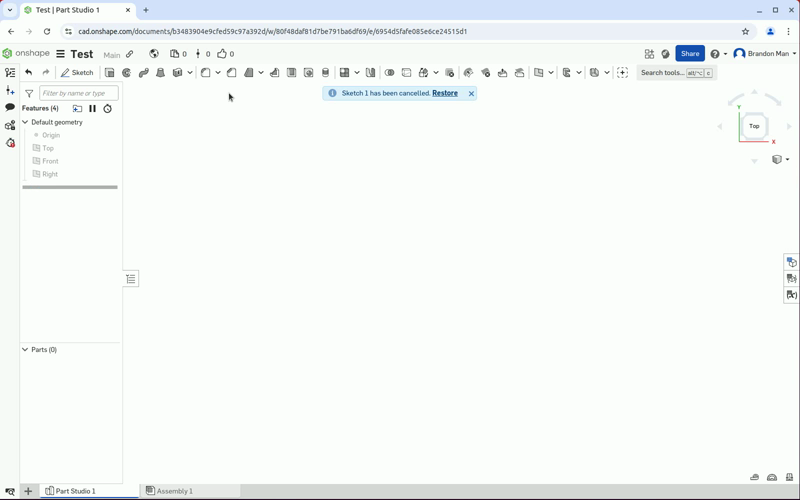
mouse_move(73, 352)
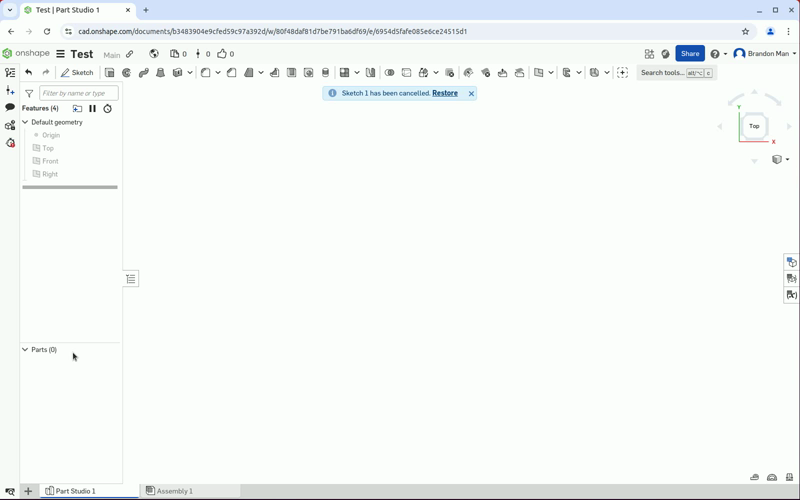
key(y)
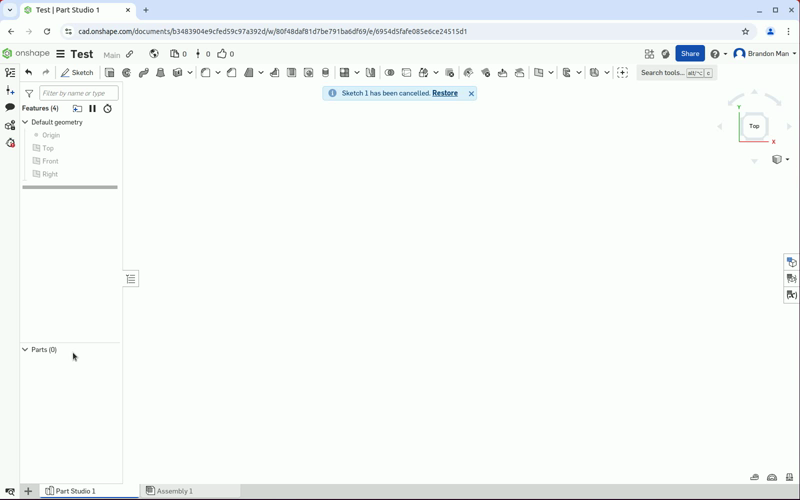
key(shift+p)
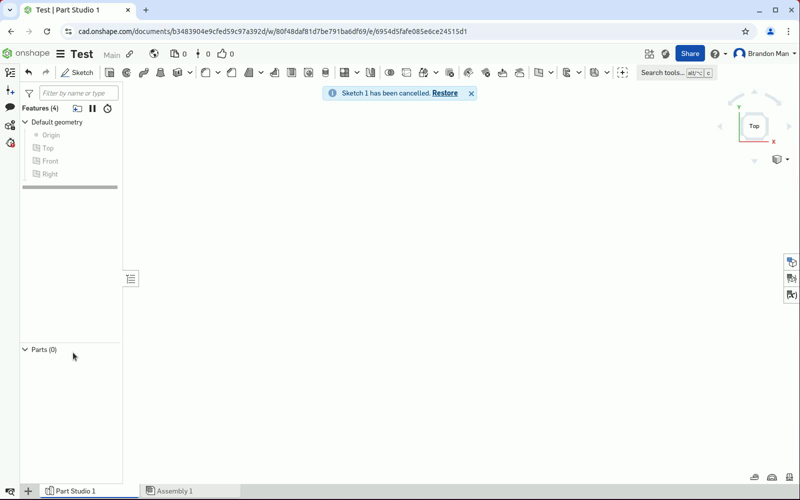
key(space)
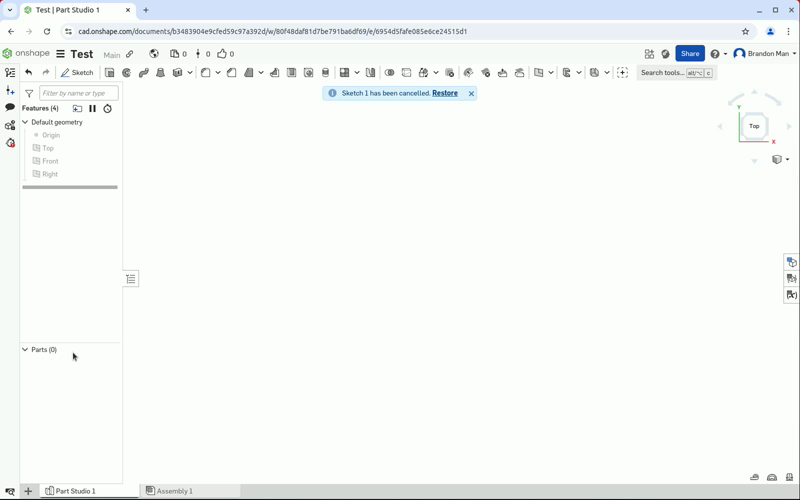
key_down(shift)
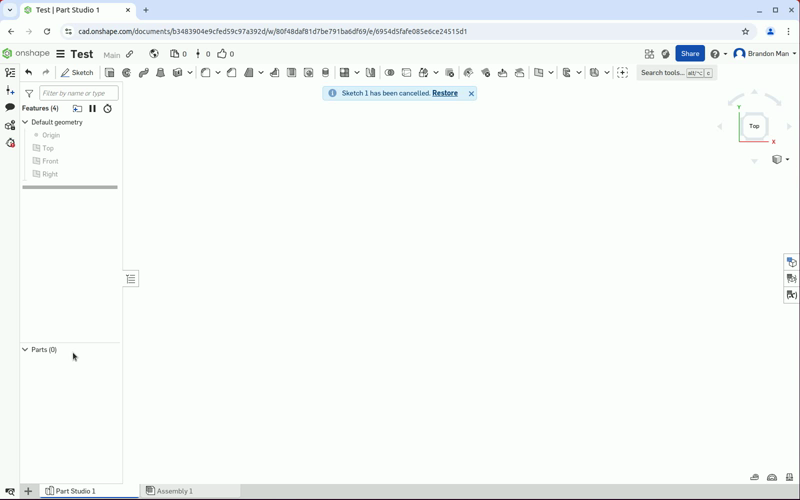
key(up)
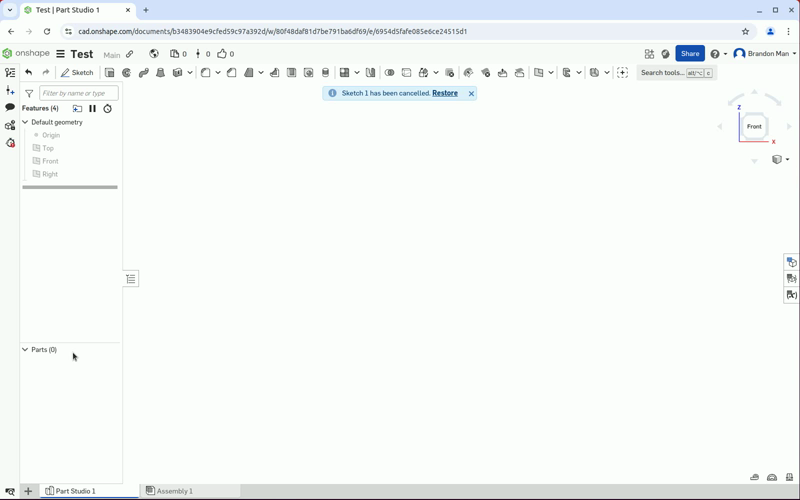
key_up(shift)
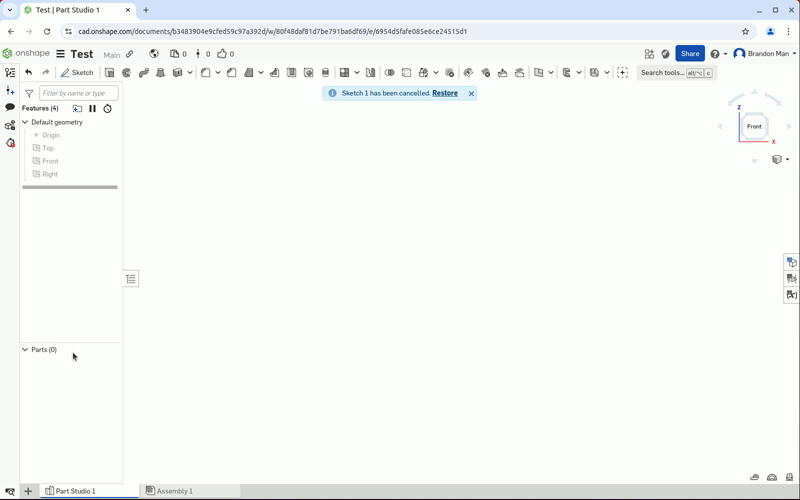
mouse_move(73, 352)
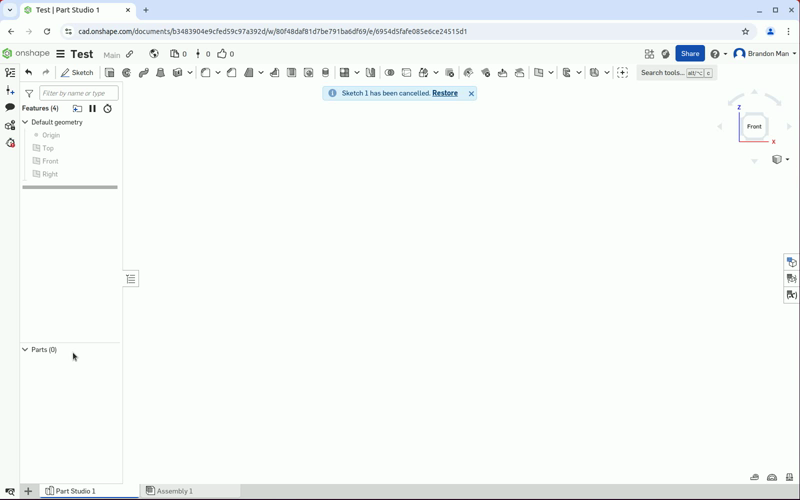
key(shift+y)
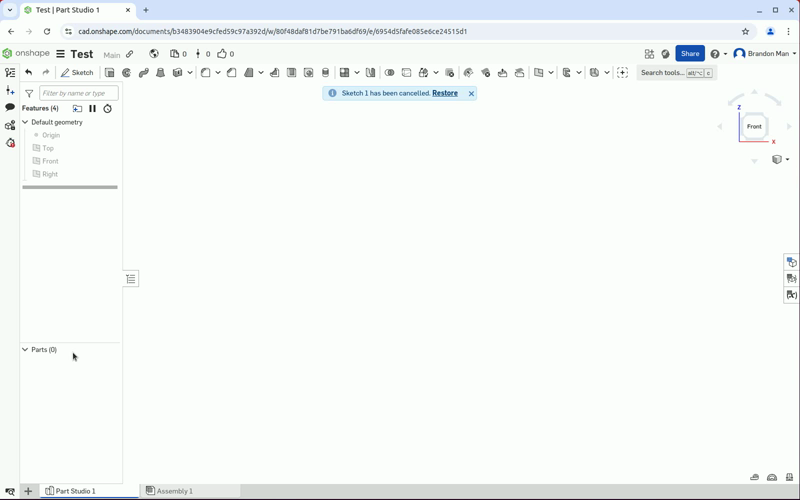
key(shift+s)
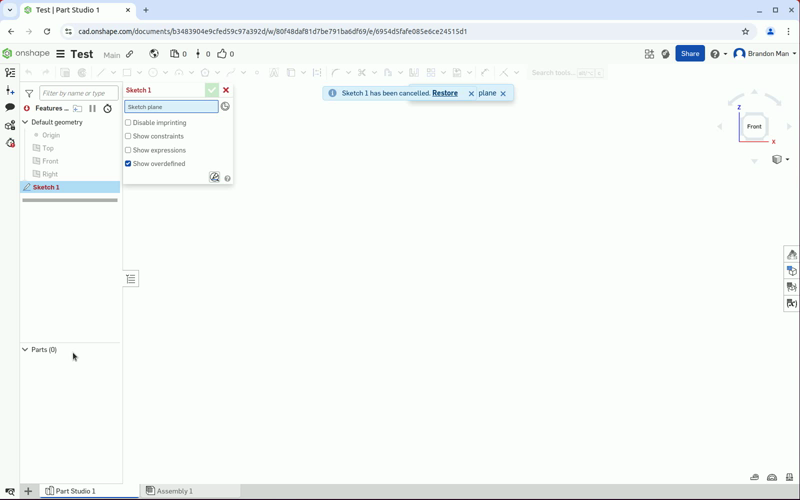
mouse_move(73, 163)
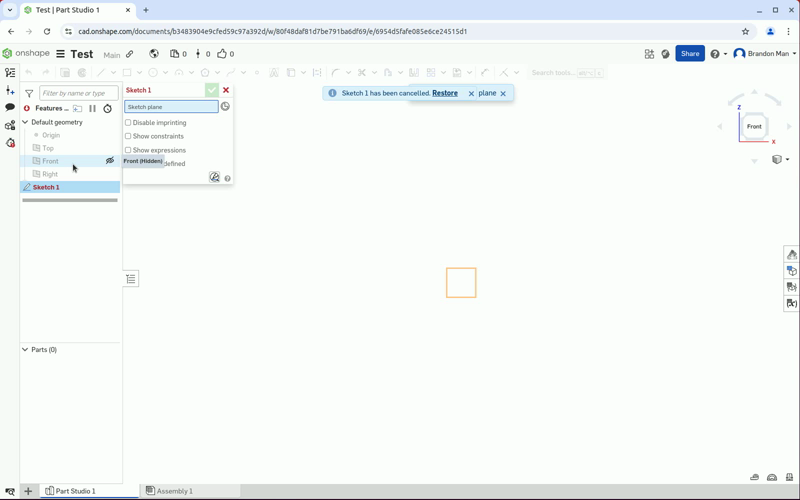
click(73, 163)
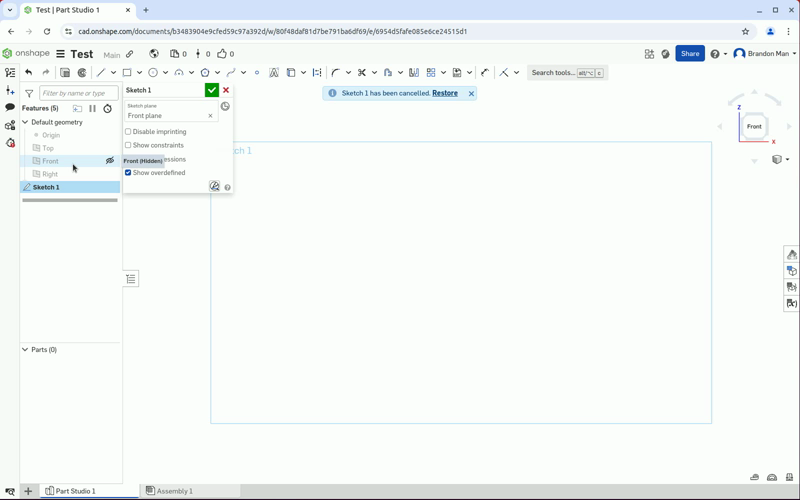
mouse_move(73, 352)
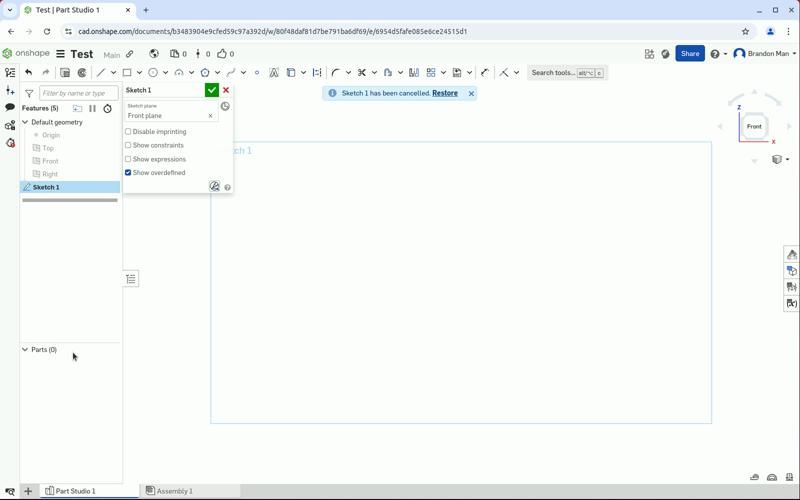
key(y)
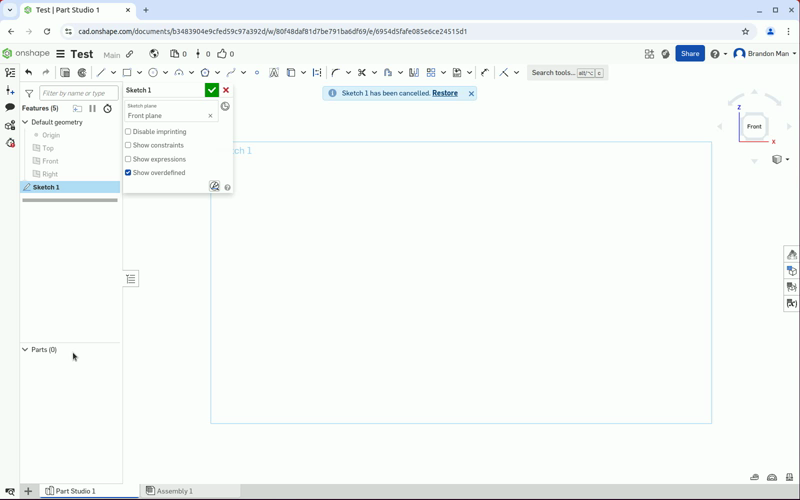
key(l)
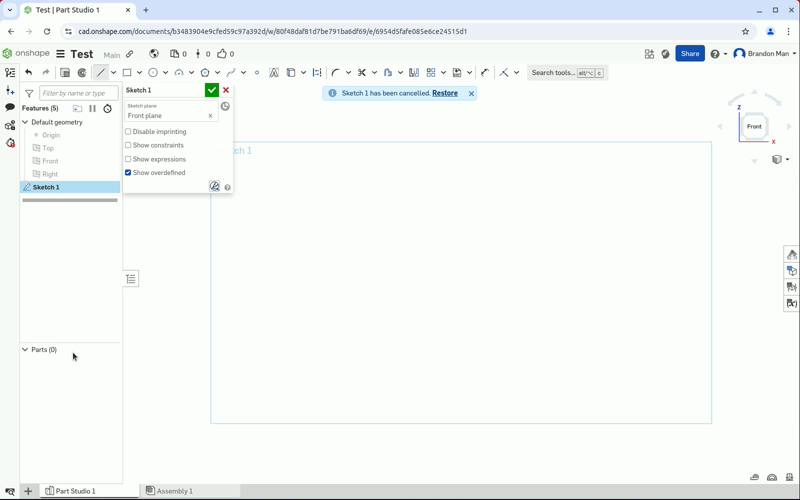
key_down(shift)
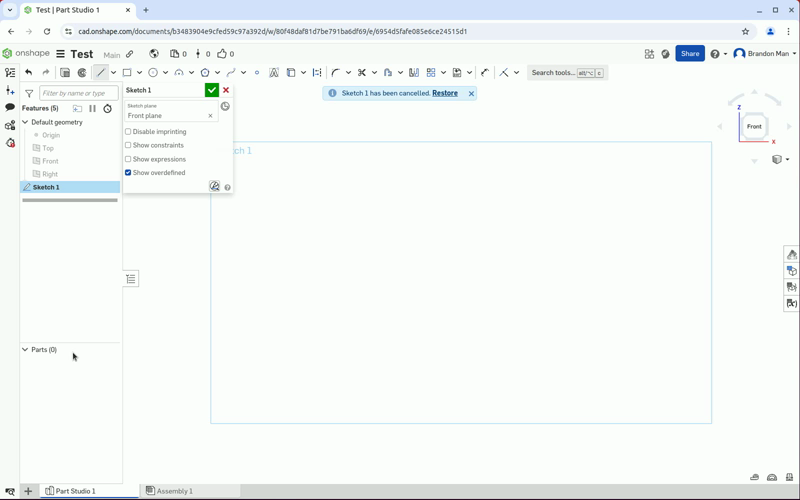
mouse_move(460, 282)
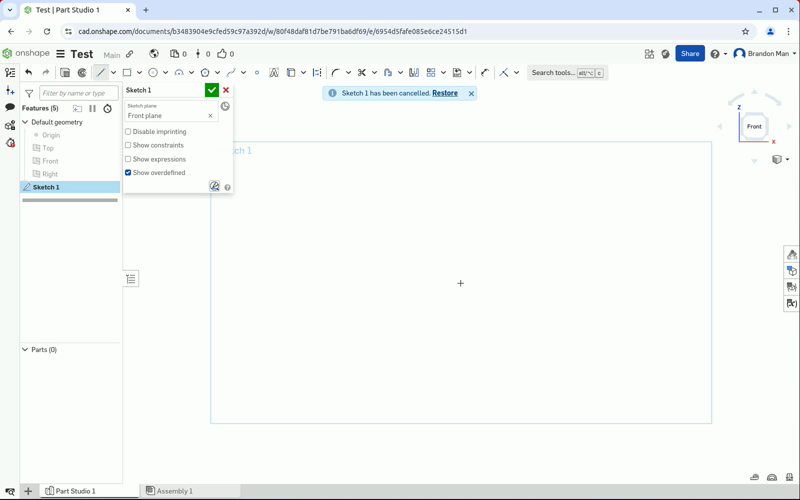
click(460, 282)
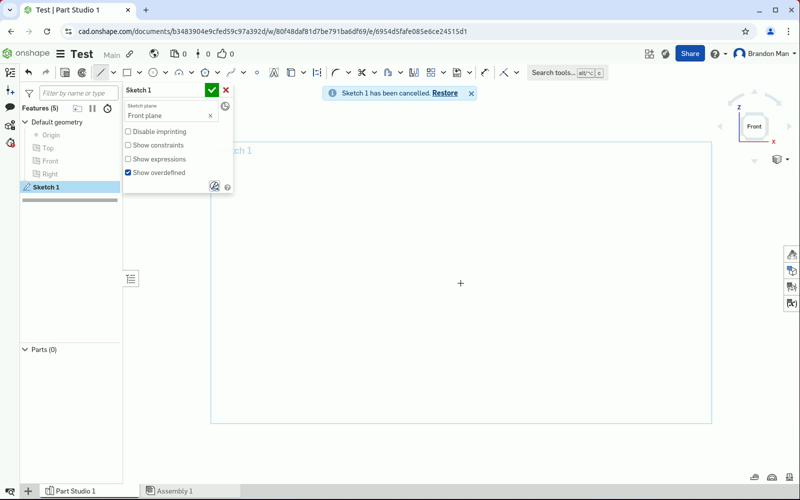
key_up(shift)
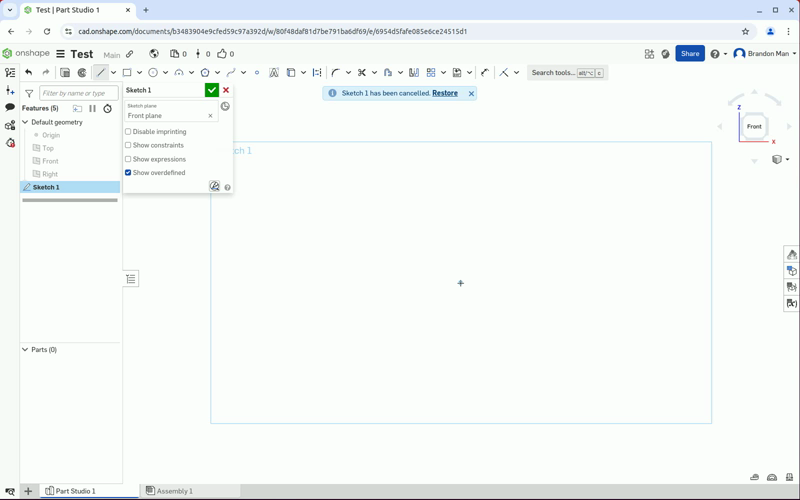
key_down(shift)
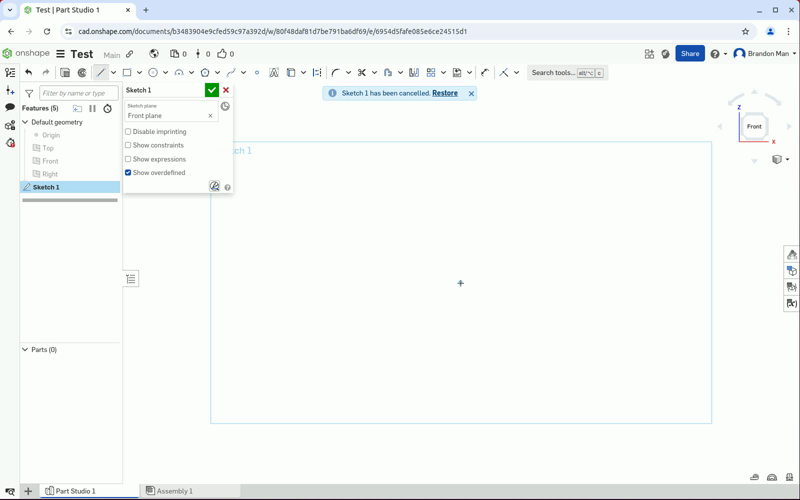
mouse_move(490, 282)
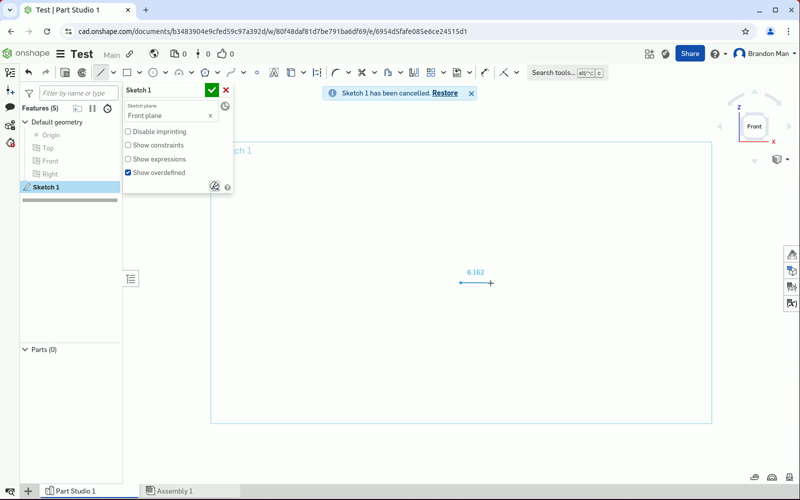
mouse_move(476, 282)
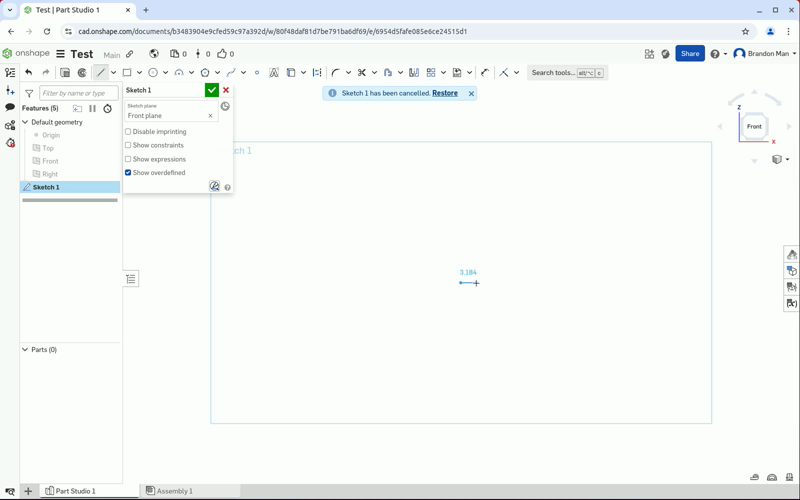
click(476, 282)
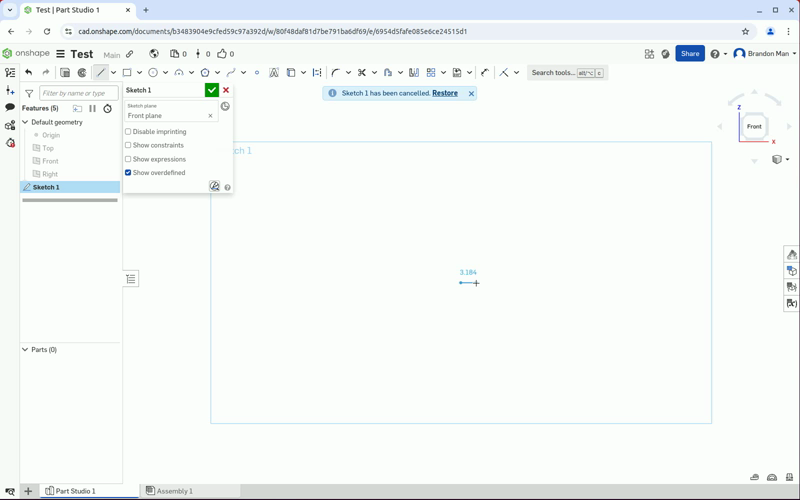
key_up(shift)
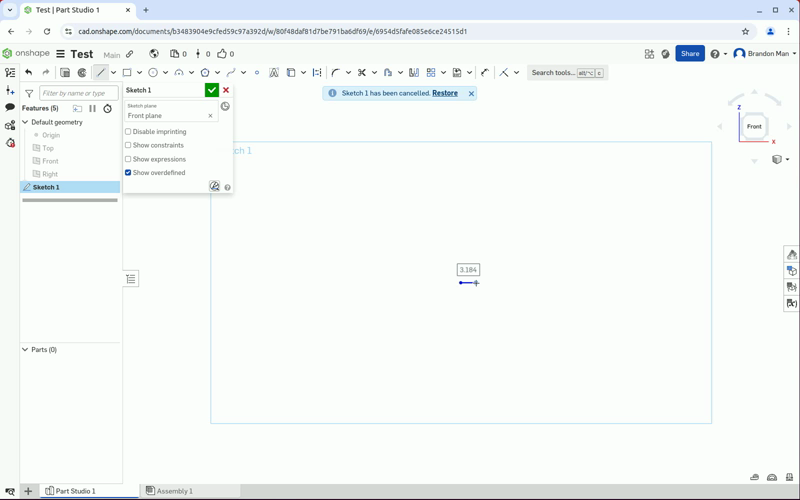
key_down(shift)
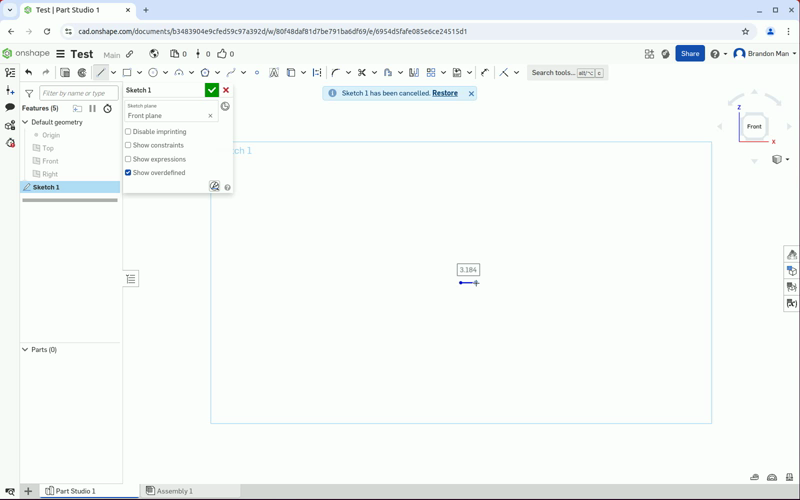
mouse_move(476, 221)
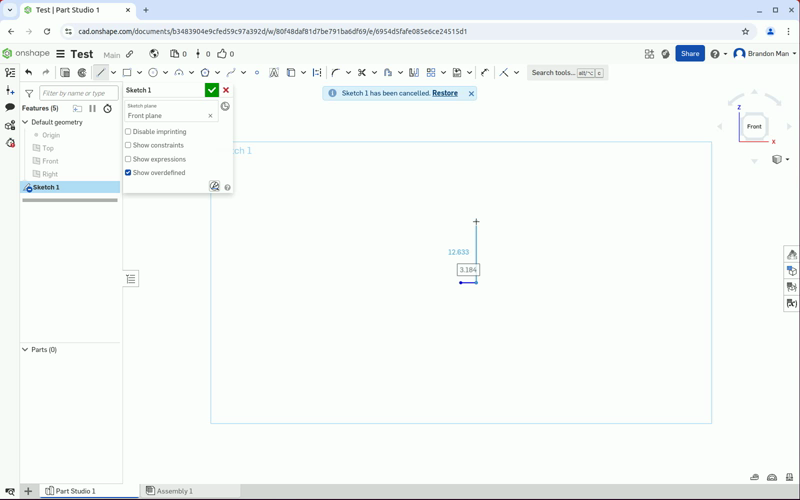
click(476, 221)
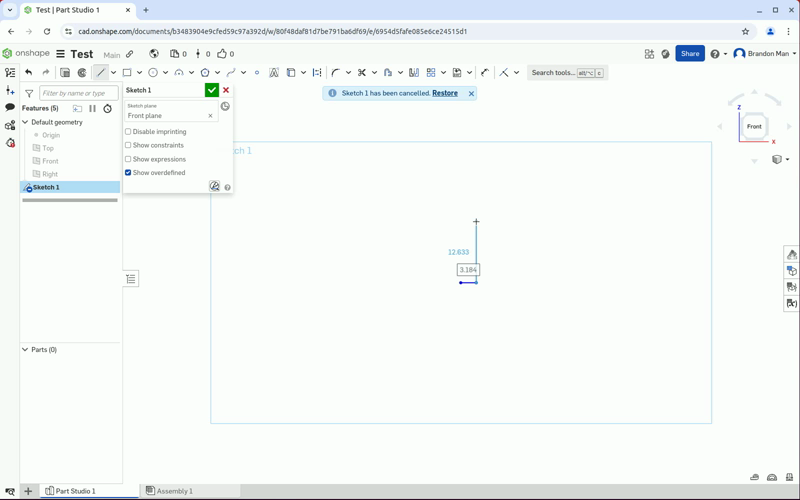
key_up(shift)
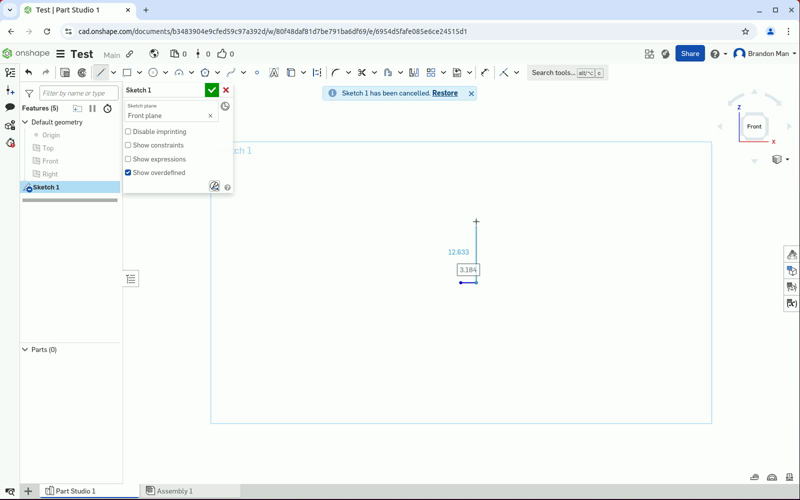
key_down(shift)
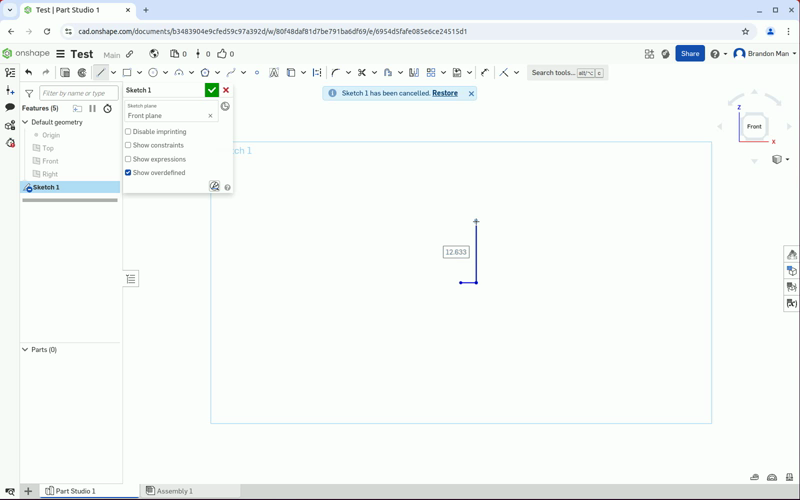
mouse_move(506, 221)
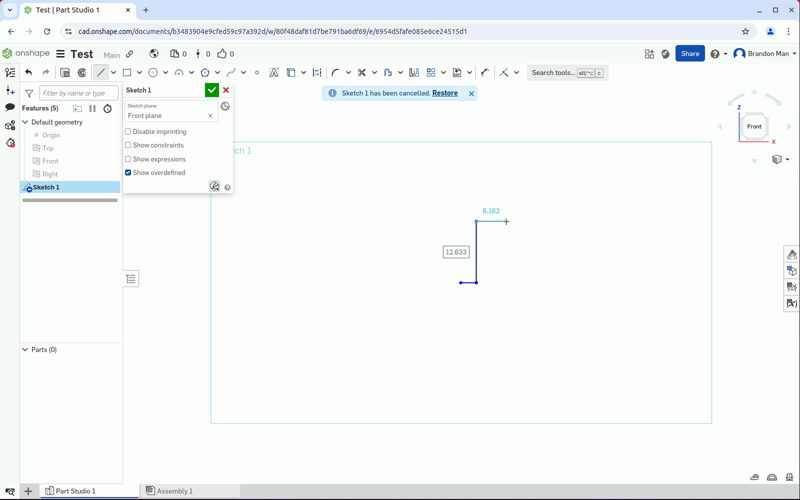
mouse_move(460, 221)
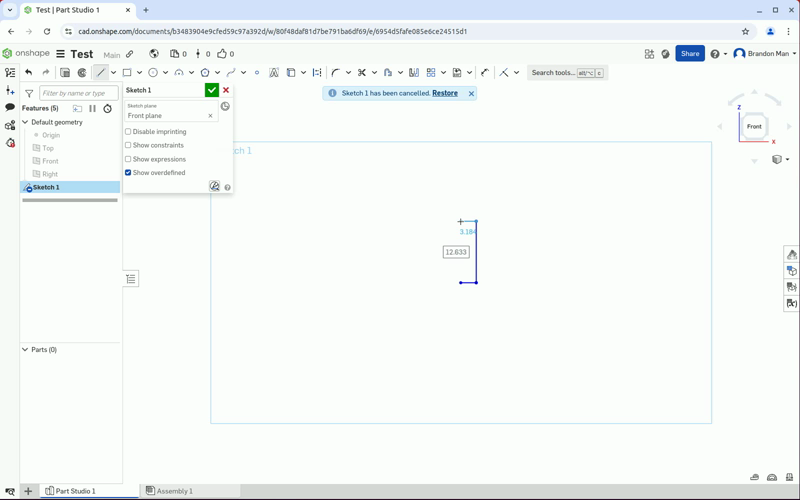
click(460, 221)
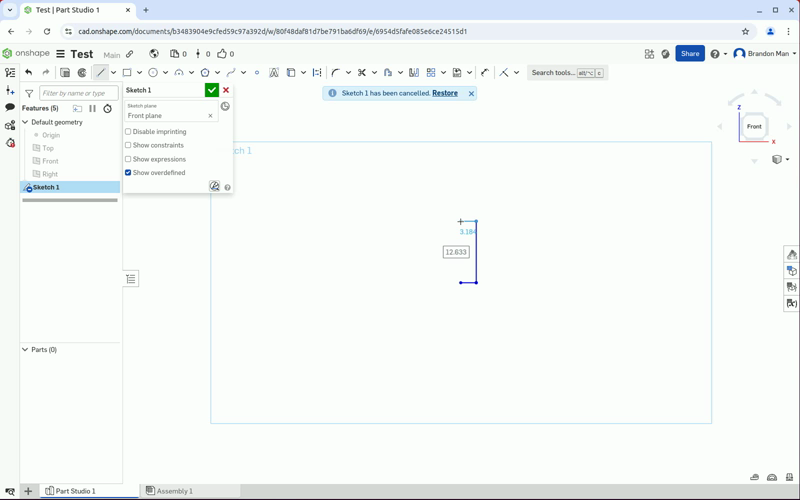
key_up(shift)
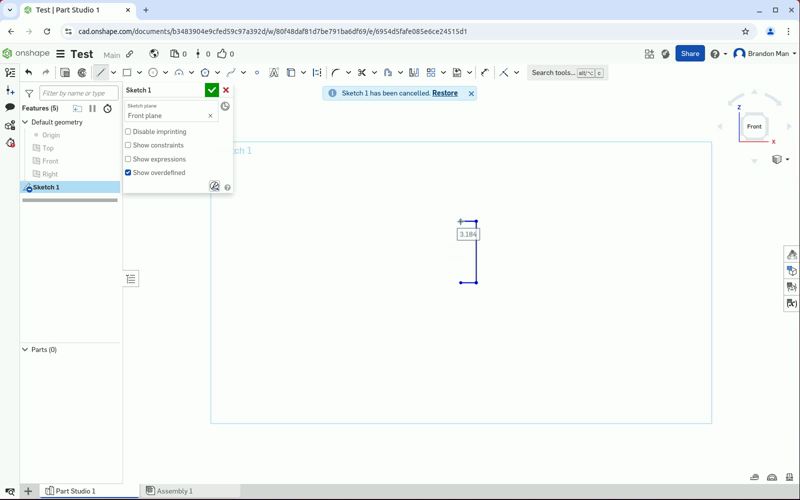
key_down(shift)
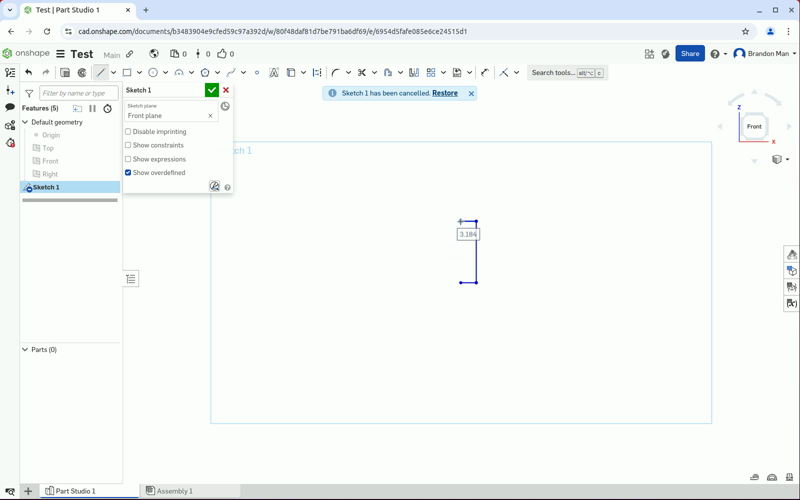
mouse_move(460, 282)
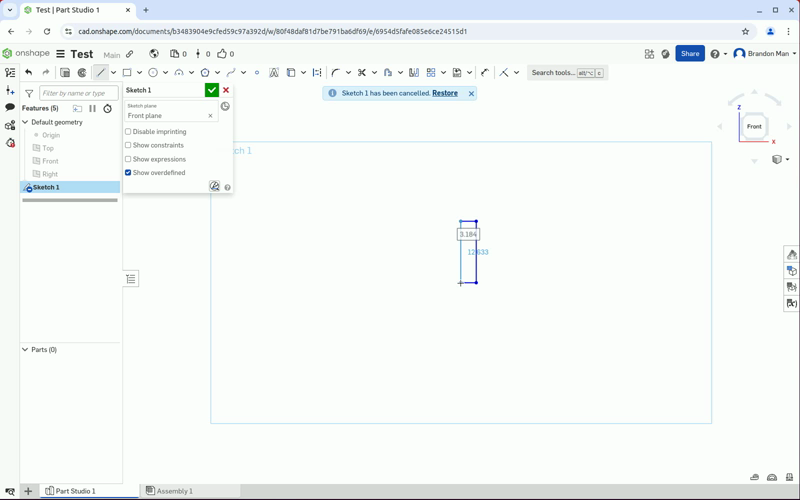
key_up(shift)
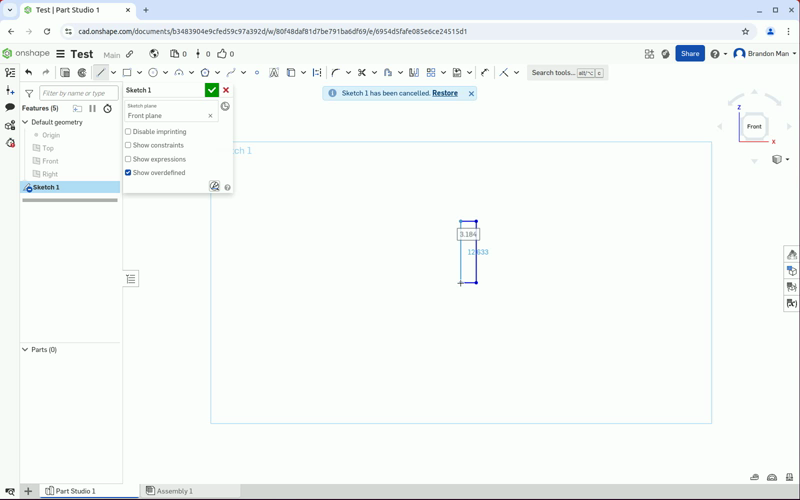
click(460, 282)
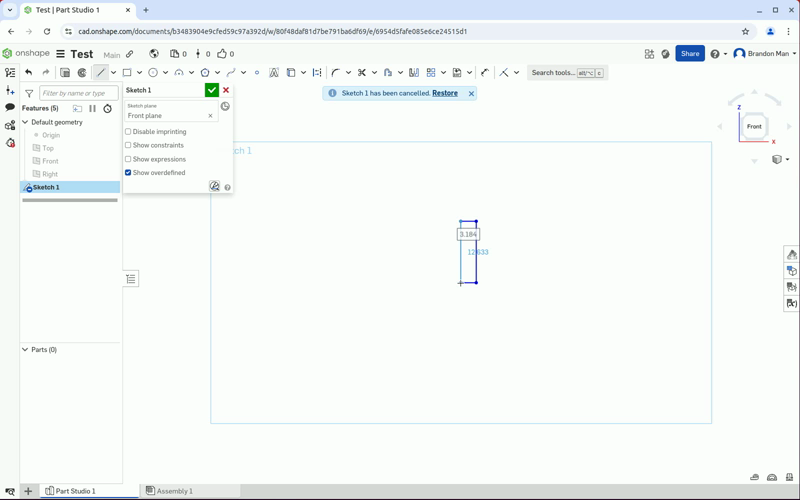
key(esc)
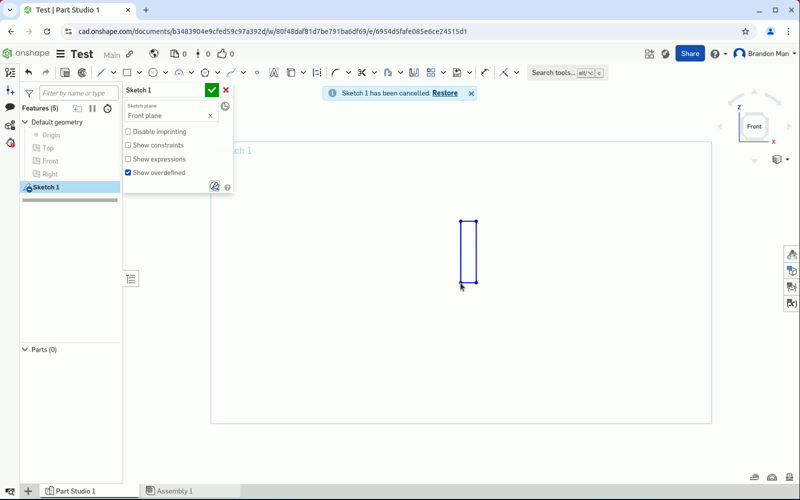
mouse_move(467, 248)
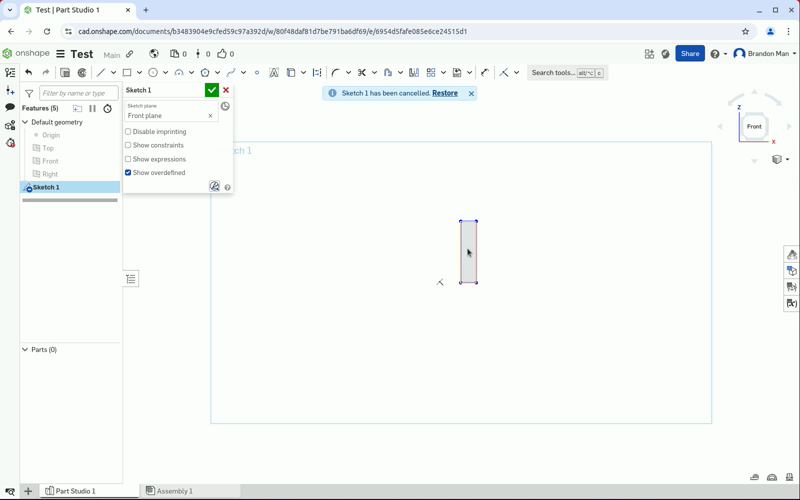
scroll(6)
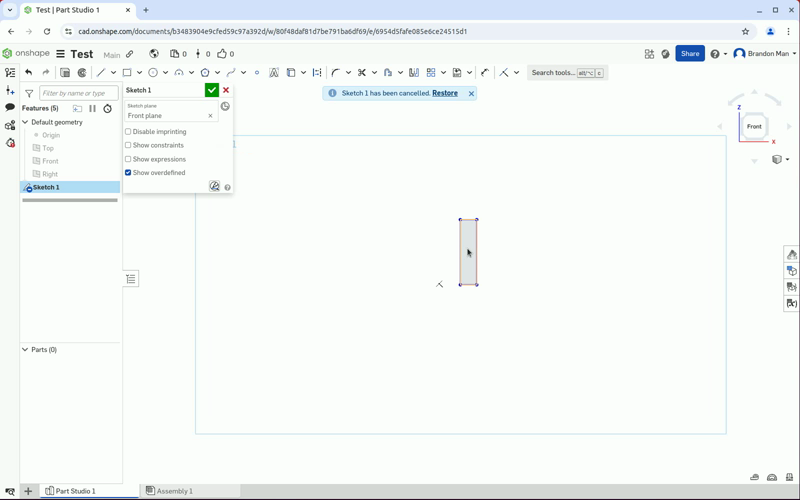
scroll(6)
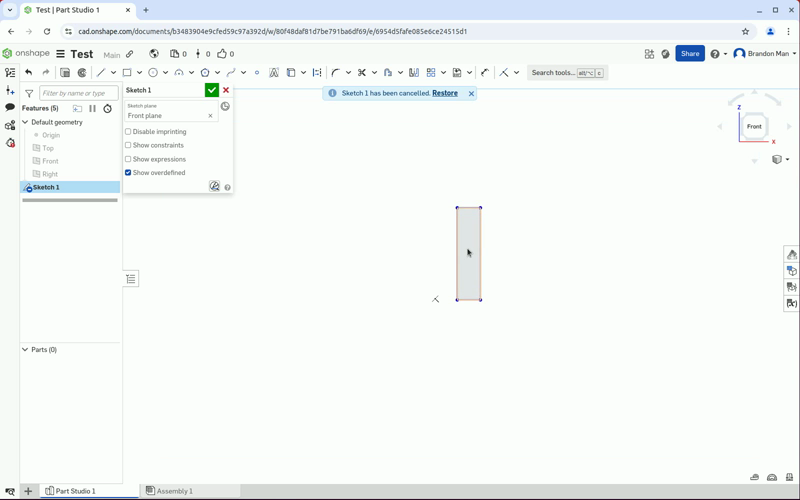
scroll(6)
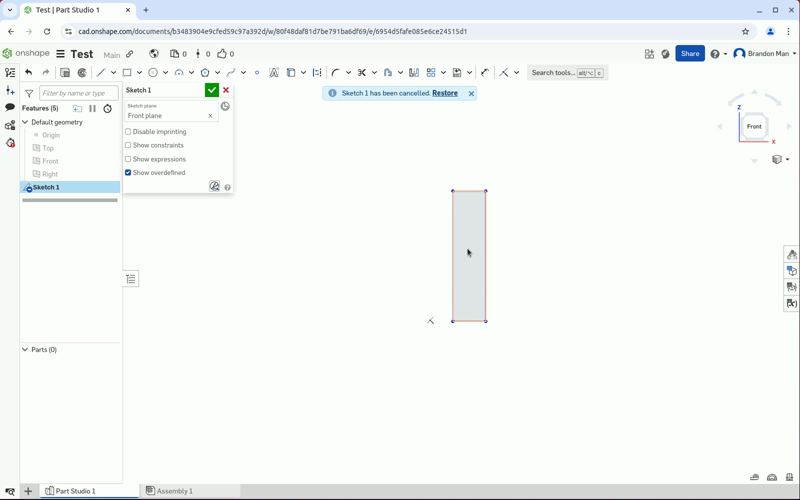
scroll(6)
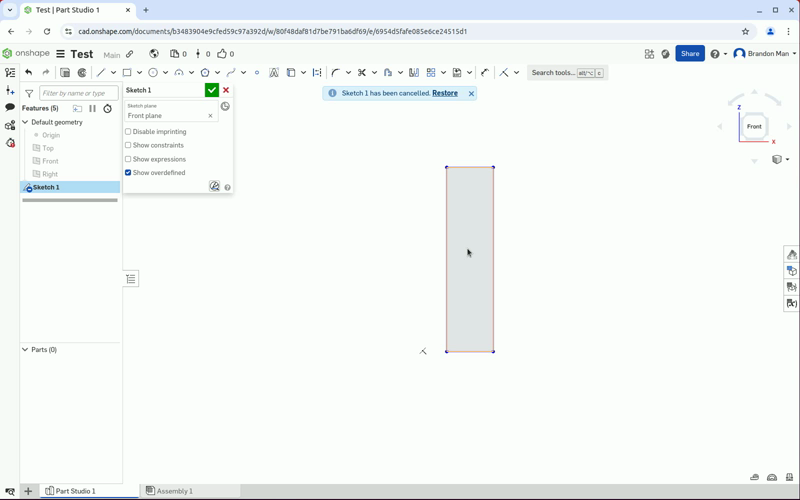
scroll(6)
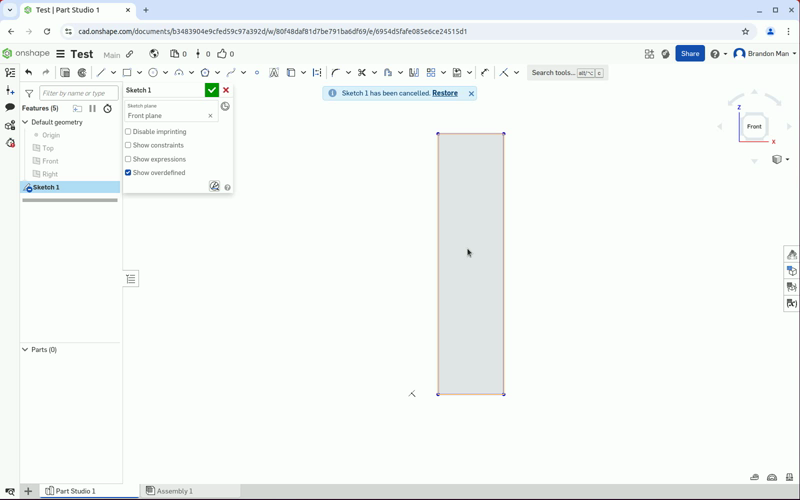
scroll(6)
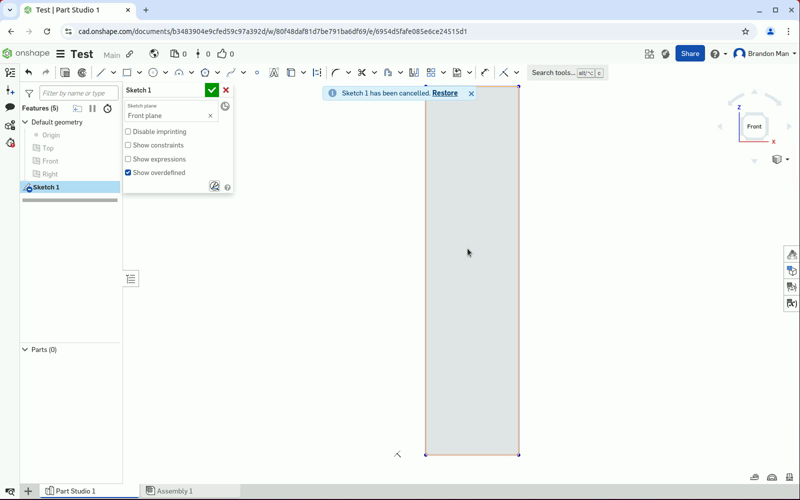
scroll(6)
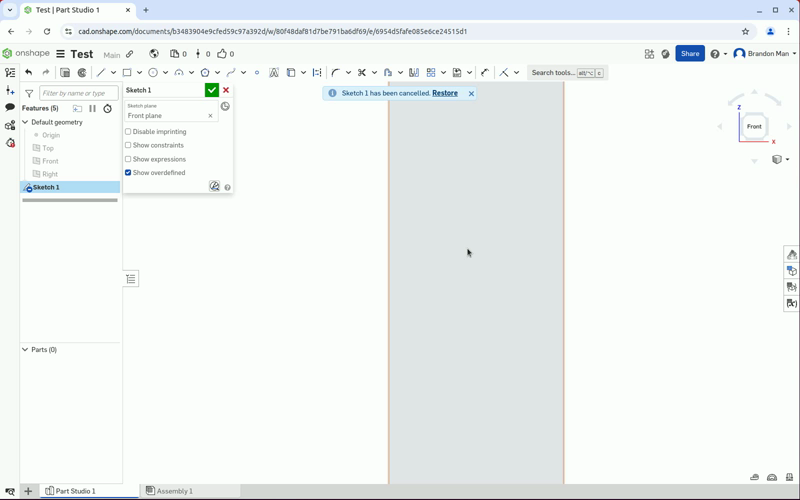
click(467, 248)
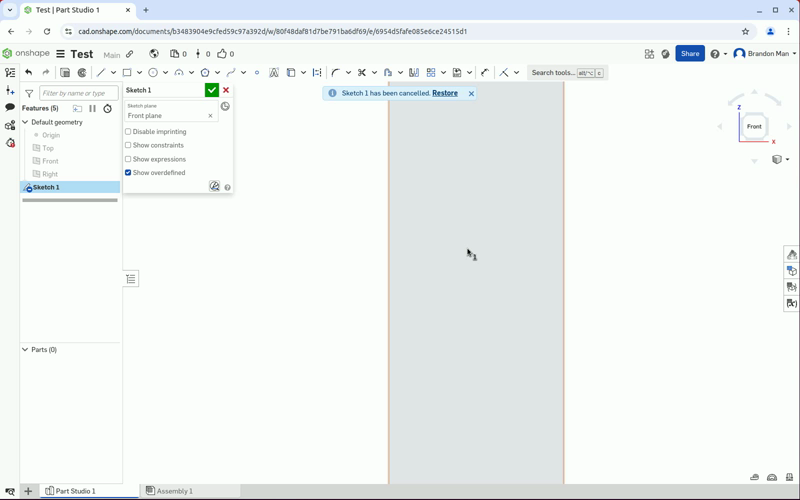
scroll(-6)
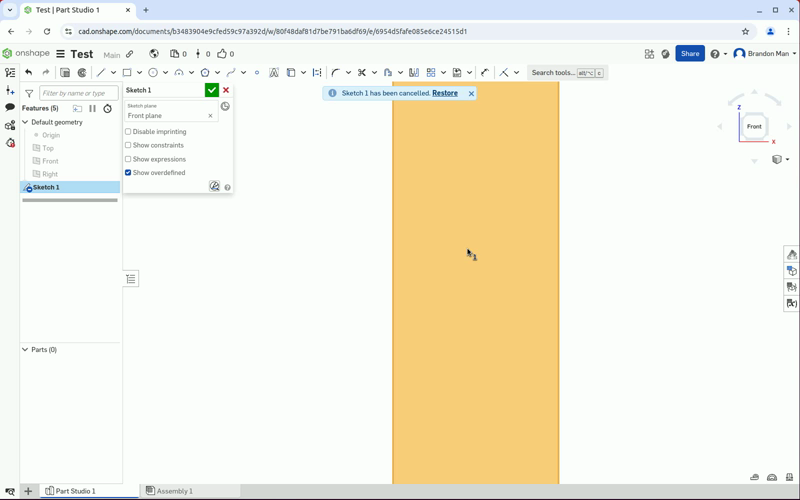
scroll(-6)
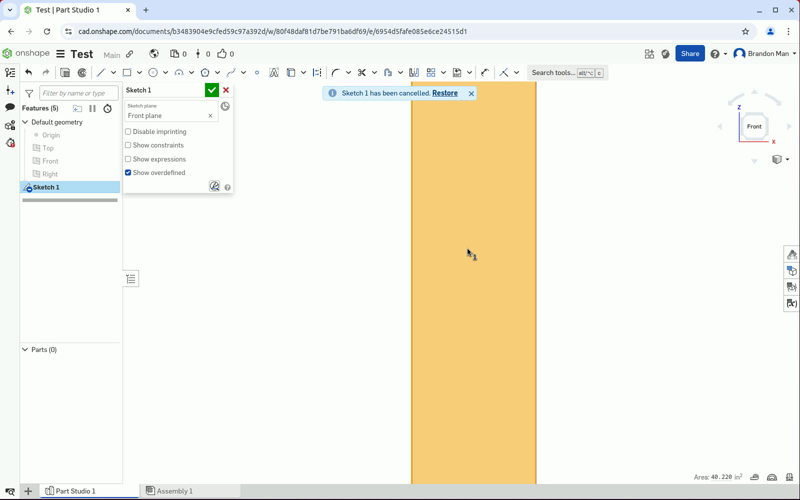
scroll(-6)
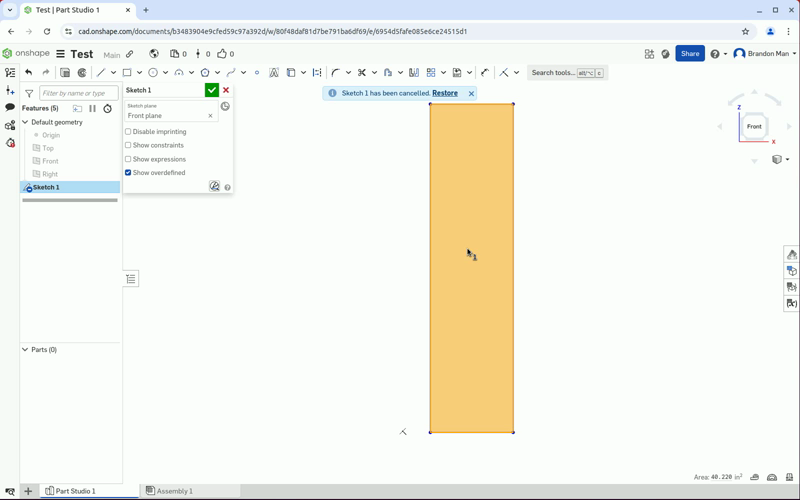
scroll(-6)
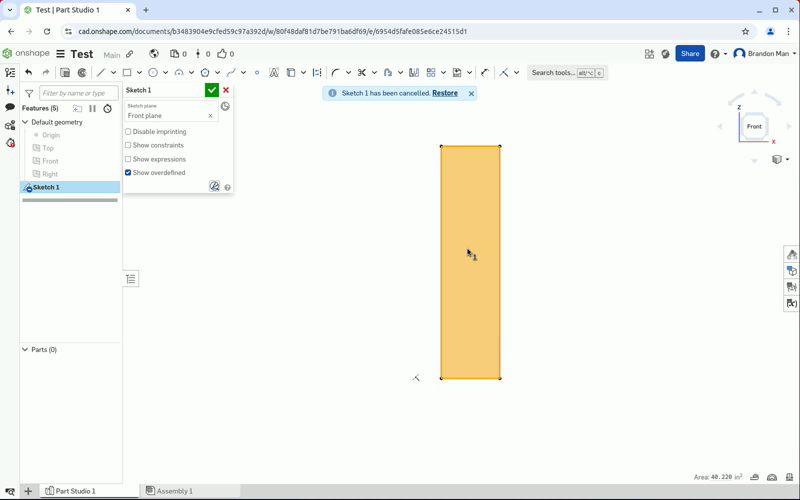
scroll(-6)
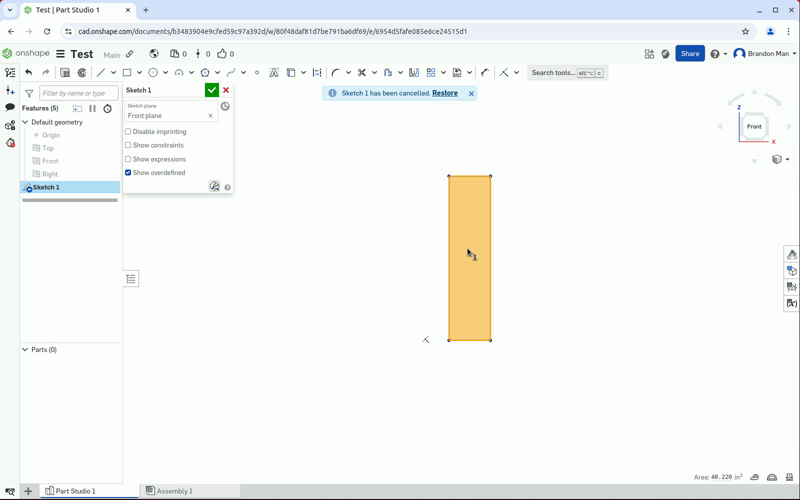
scroll(-6)
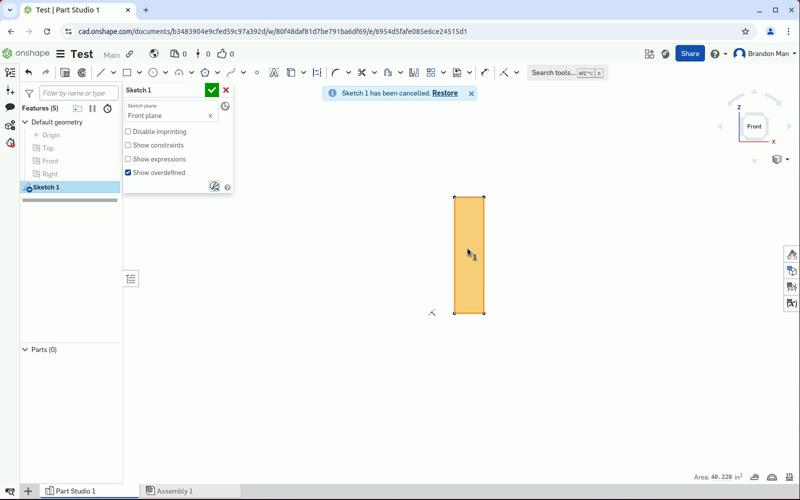
scroll(-6)
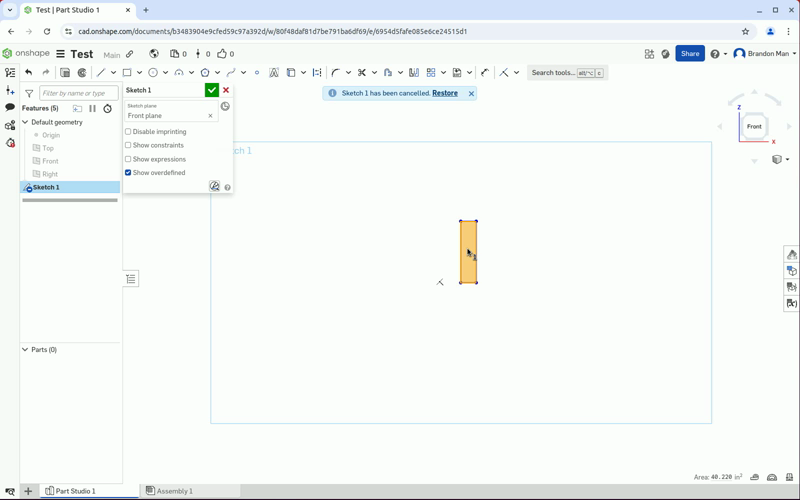
mouse_move(73, 352)
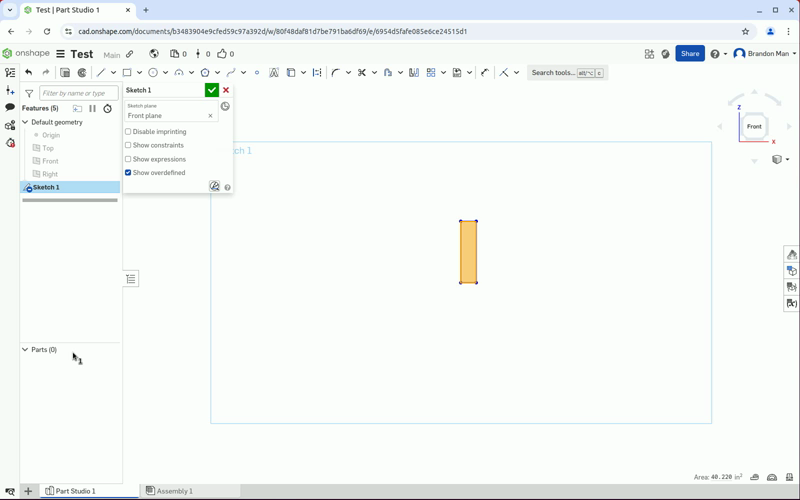
key(shift+y)
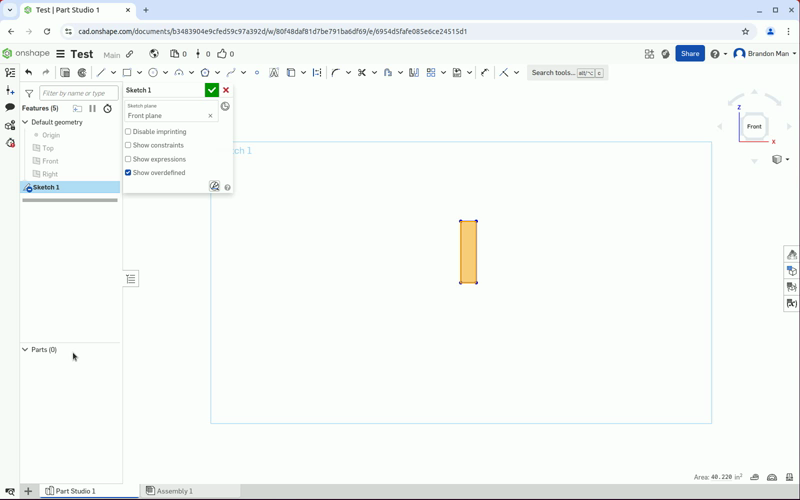
key(shift+e)
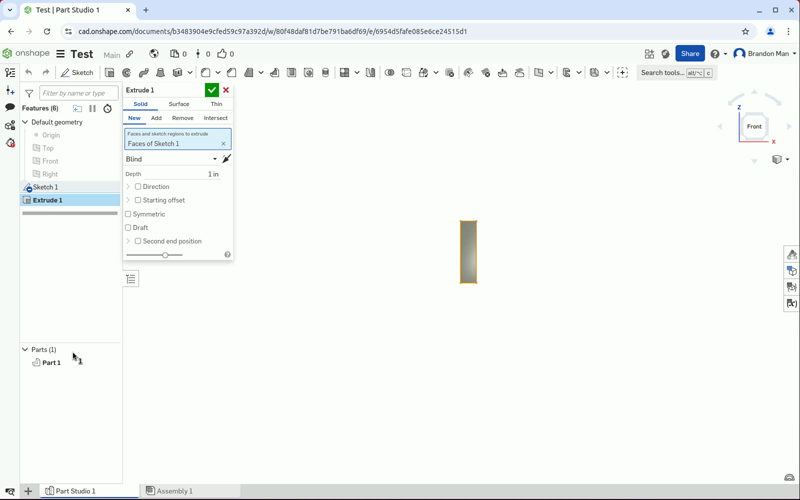
mouse_move(143, 106)
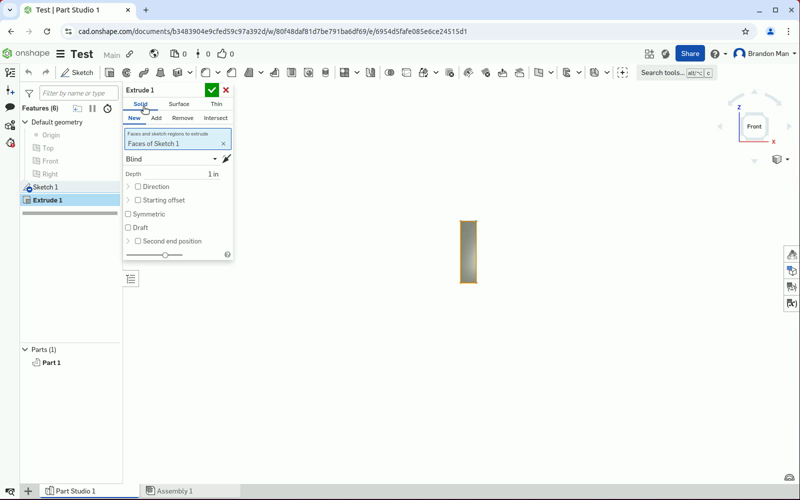
click(143, 106)
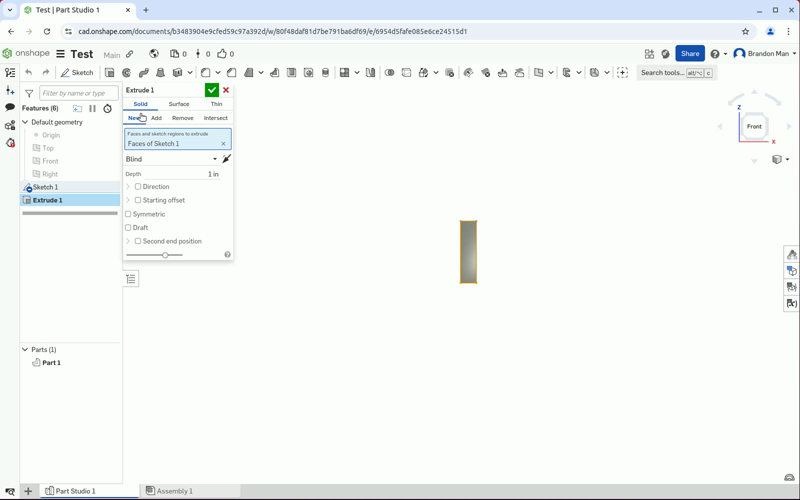
mouse_move(137, 120)
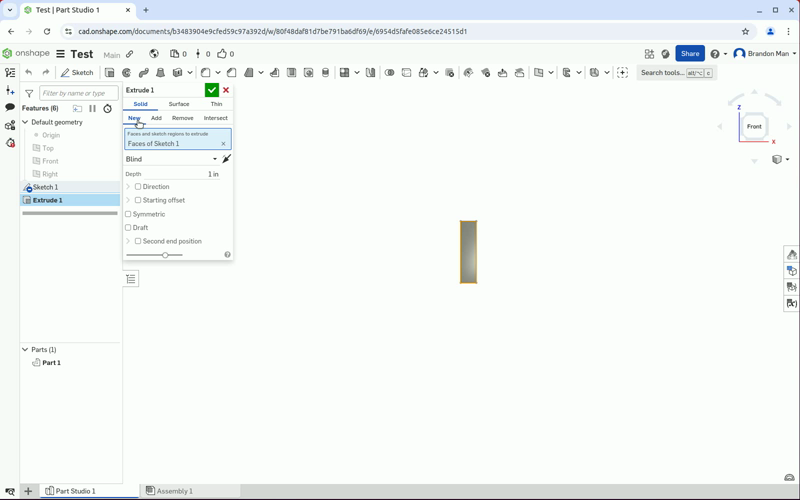
click(137, 120)
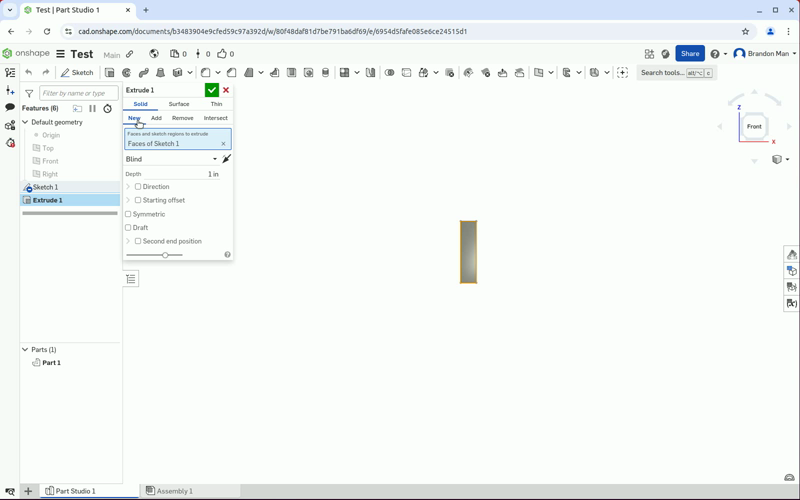
key(tab, 4)
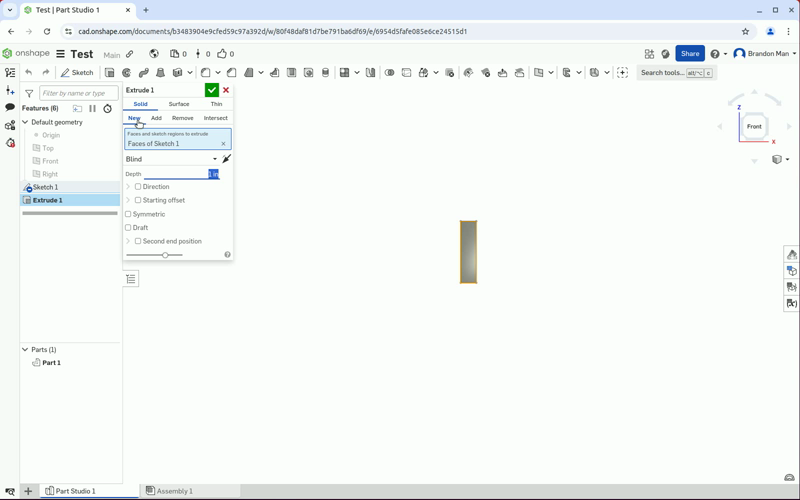
text(10.591)
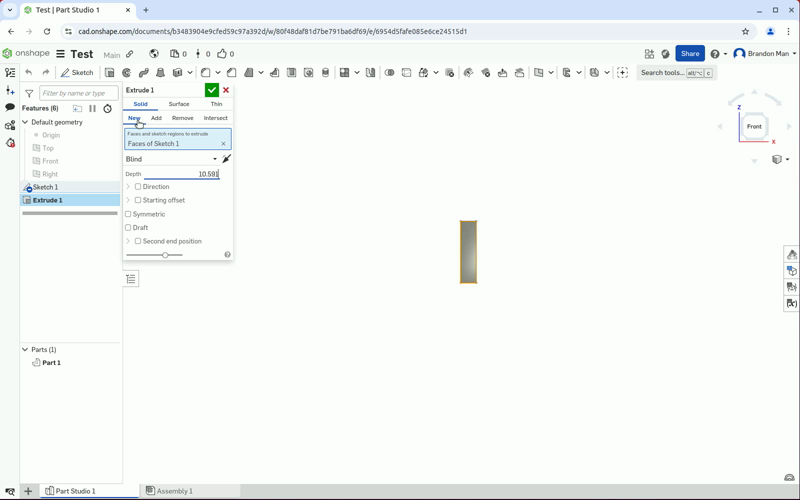
key(enter)
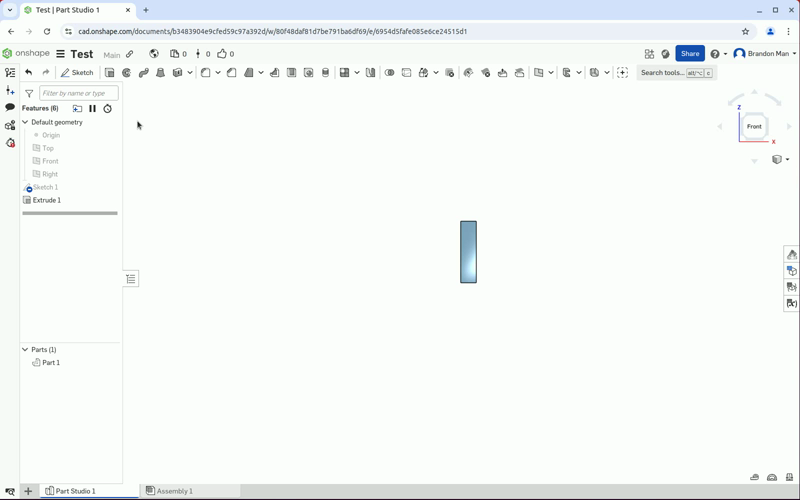
key(shift+h)
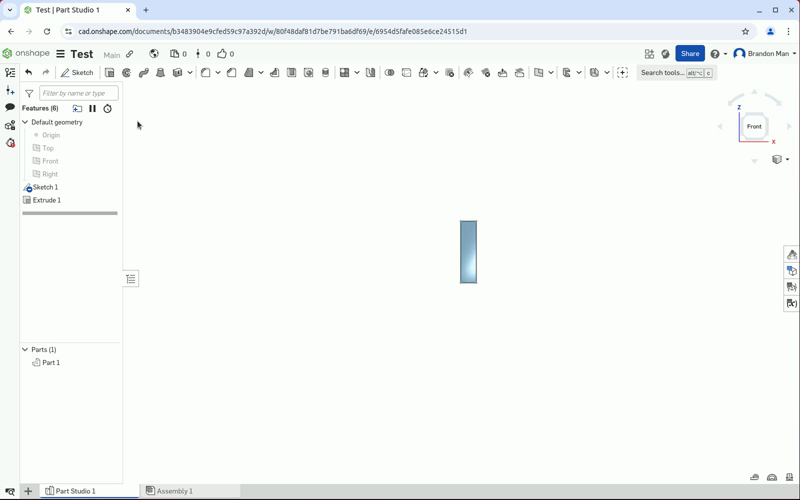
key(shift+h)
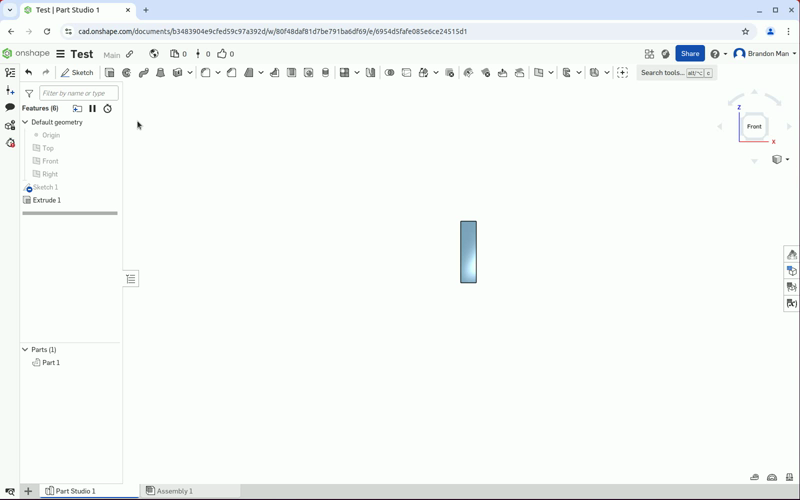
mouse_move(73, 189)
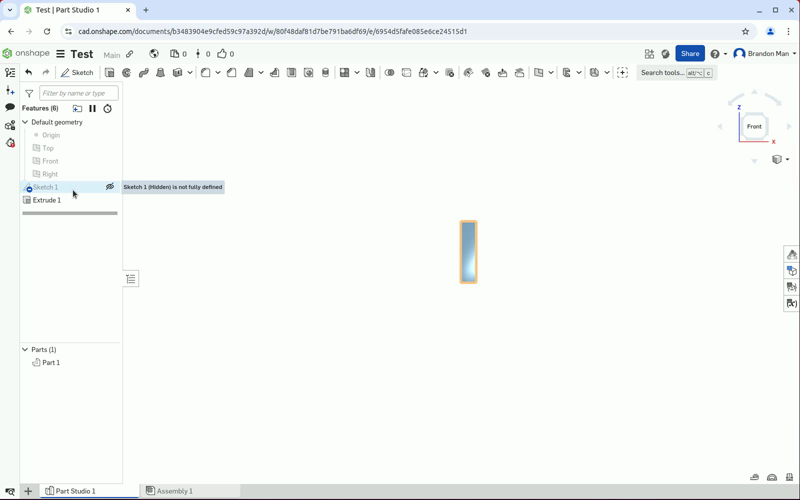
click(73, 189)
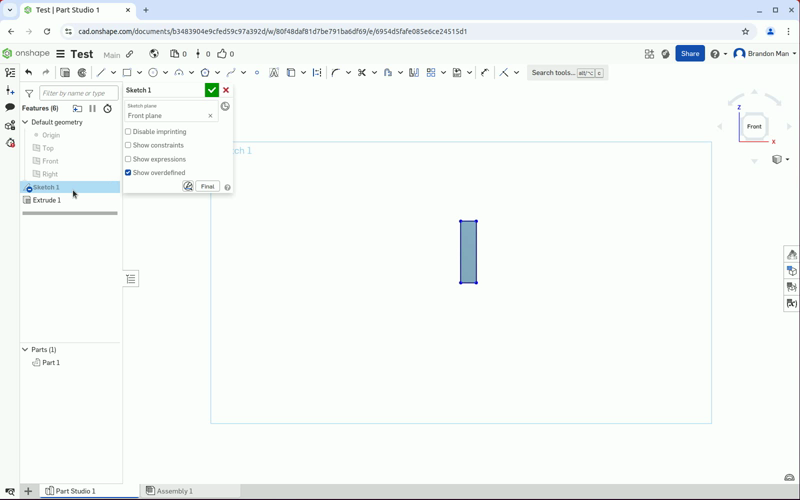
mouse_move(229, 92)
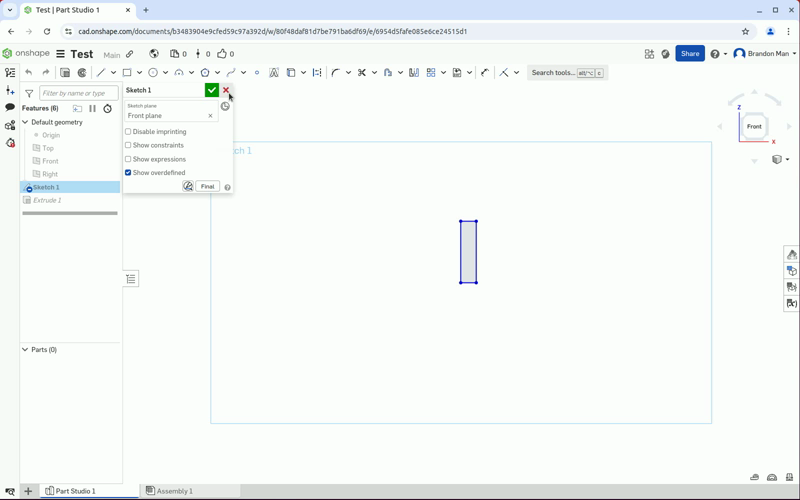
click(229, 92)
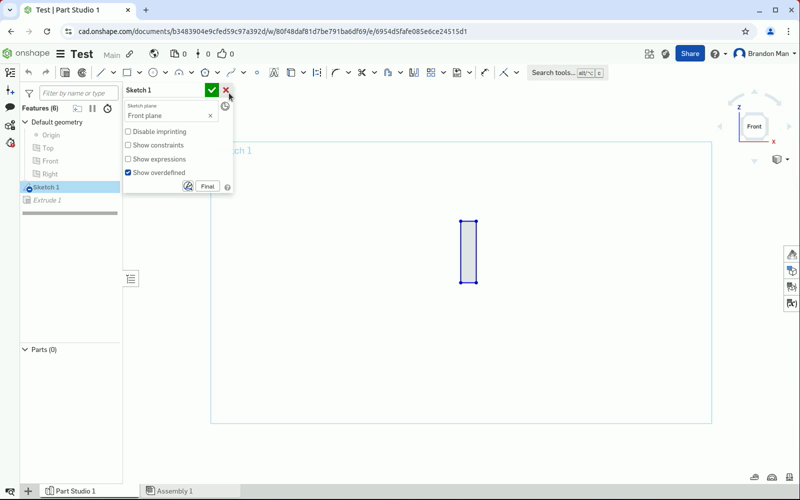
key(shift+s)
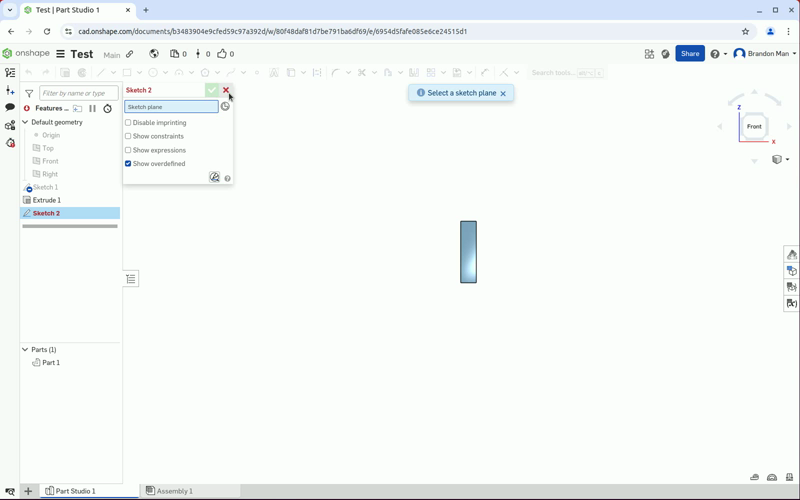
mouse_move(73, 163)
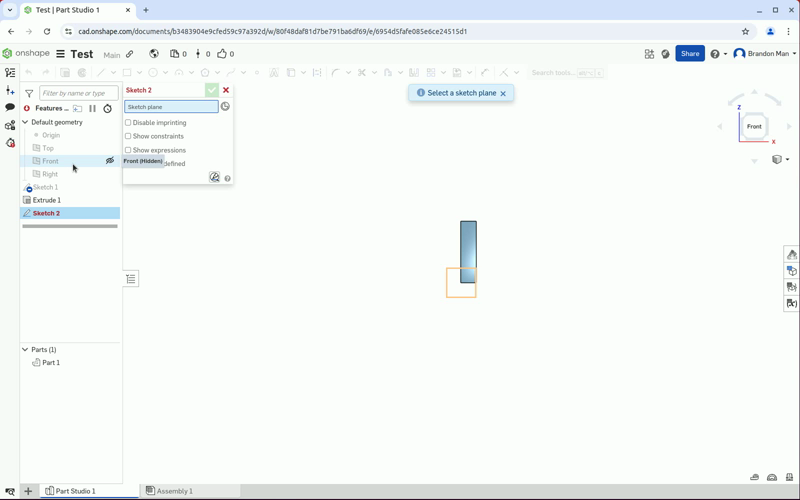
click(73, 163)
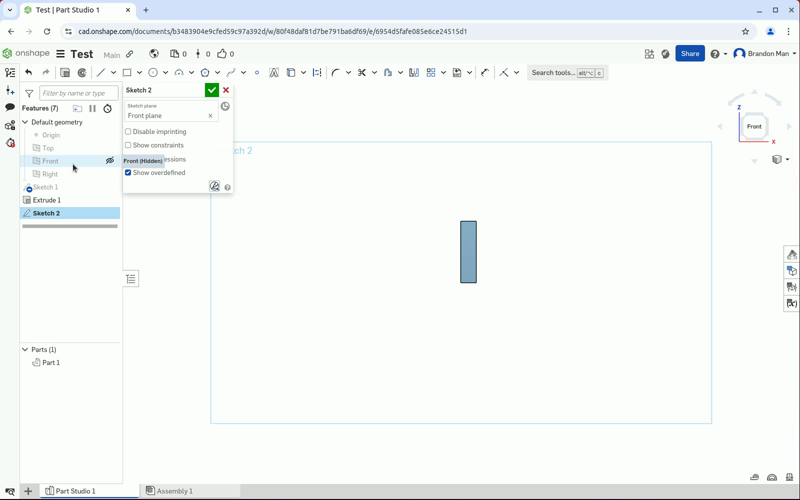
mouse_move(73, 352)
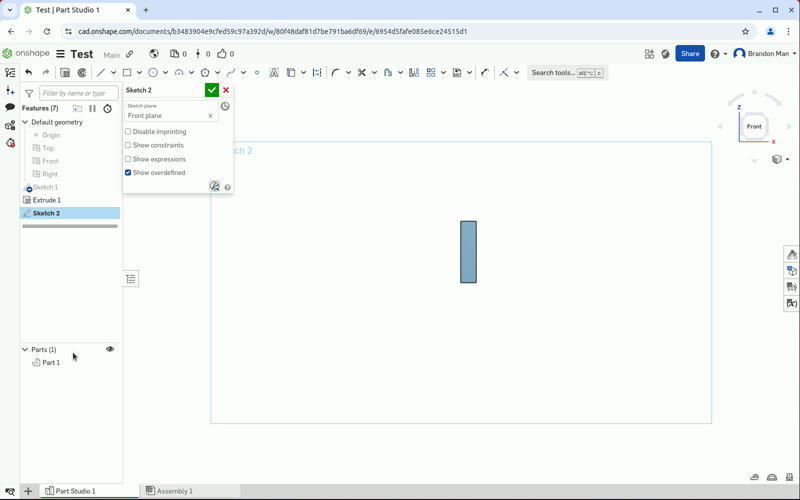
key(y)
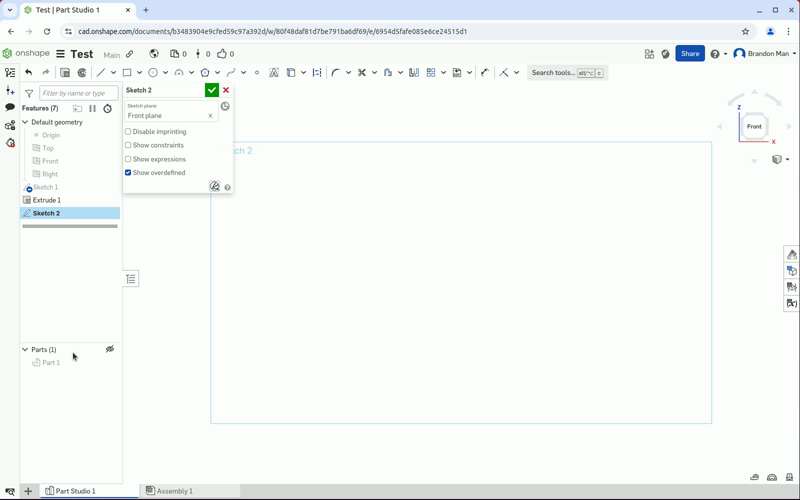
key(l)
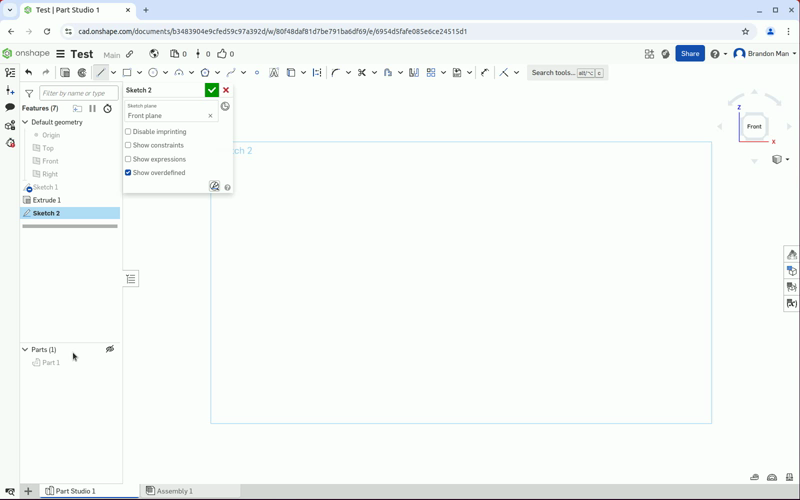
key_down(shift)
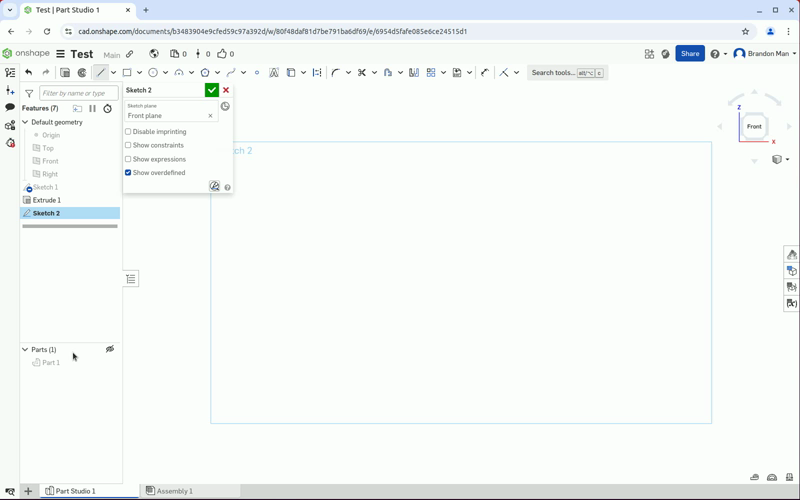
mouse_move(476, 282)
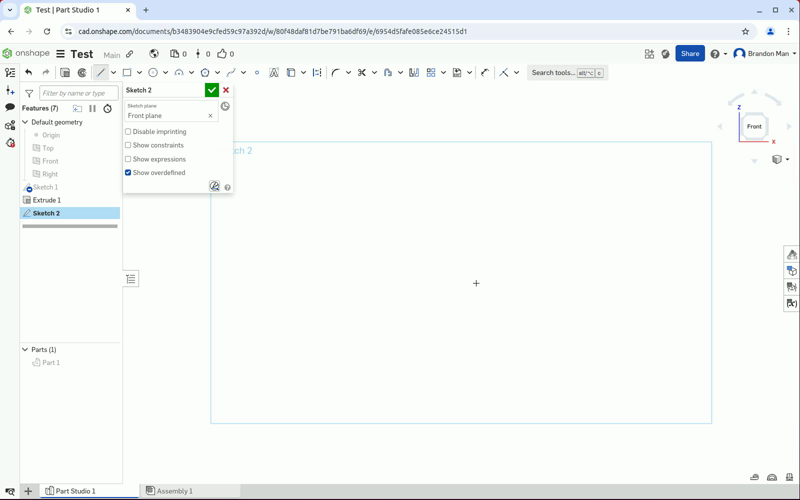
click(476, 282)
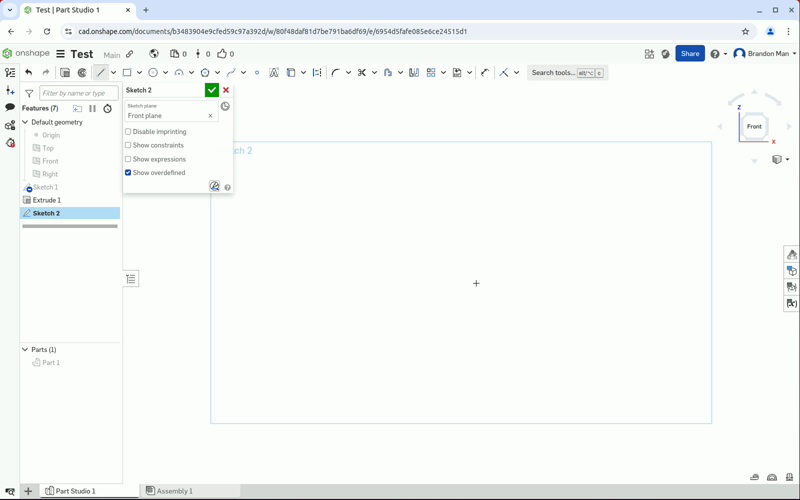
key_up(shift)
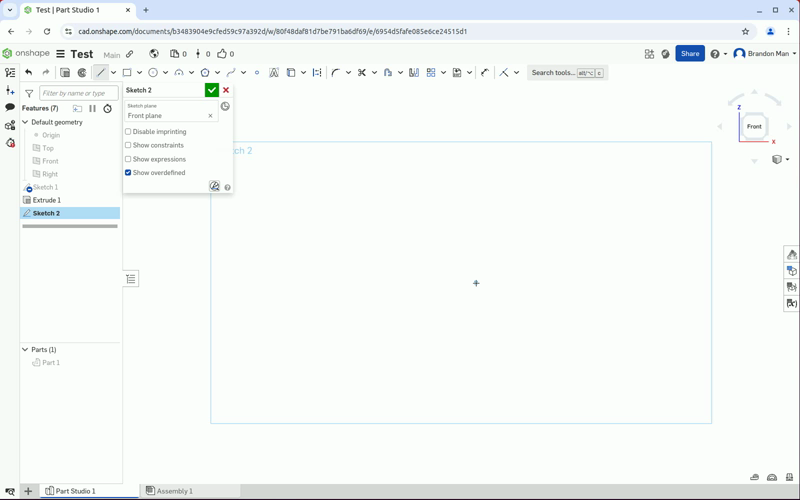
key_down(shift)
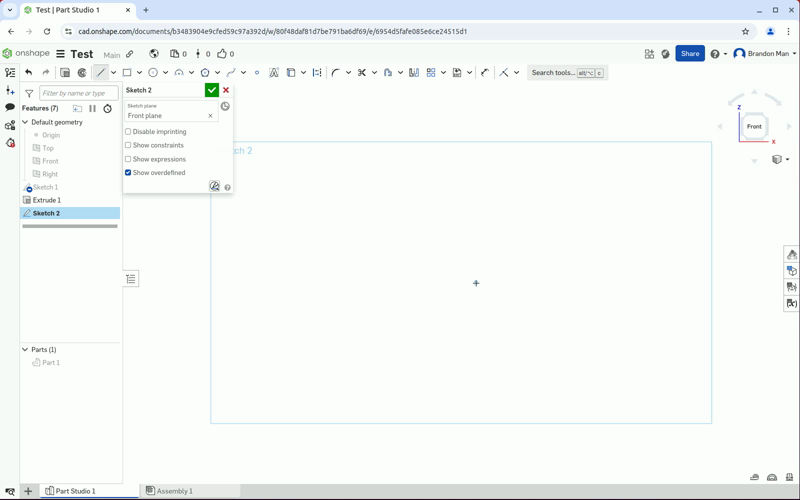
mouse_move(552, 282)
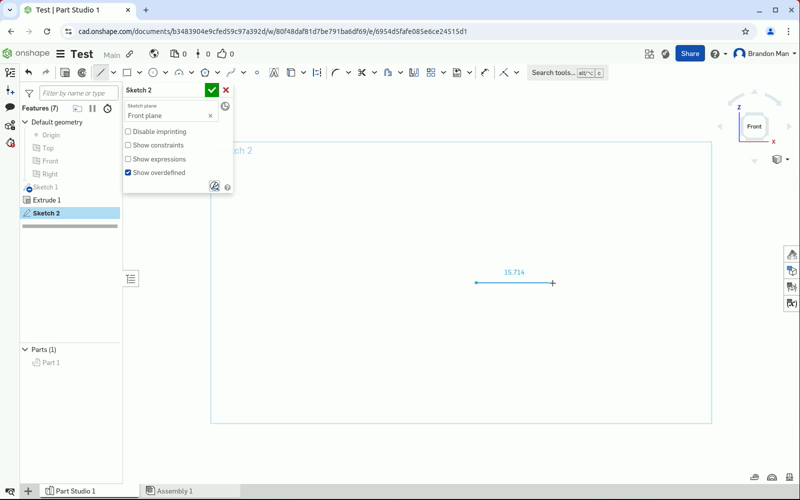
click(552, 282)
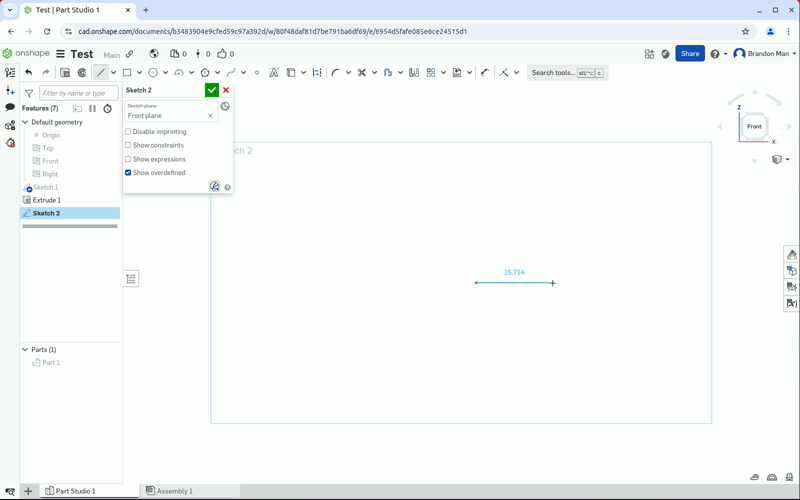
key_up(shift)
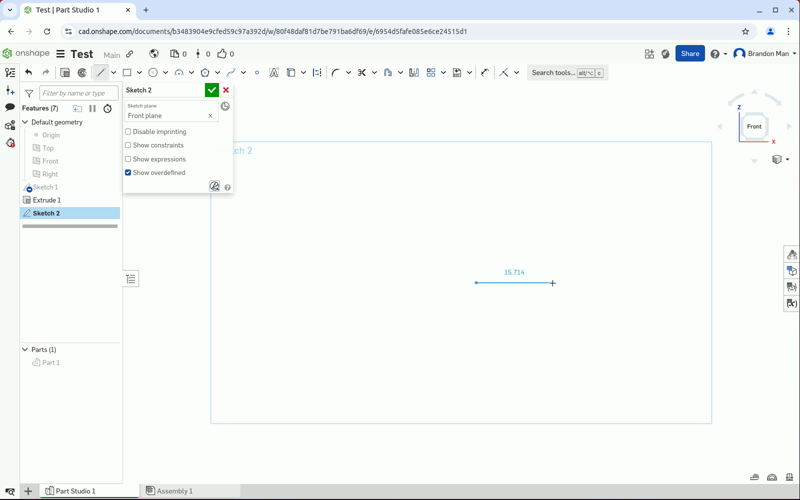
key_down(shift)
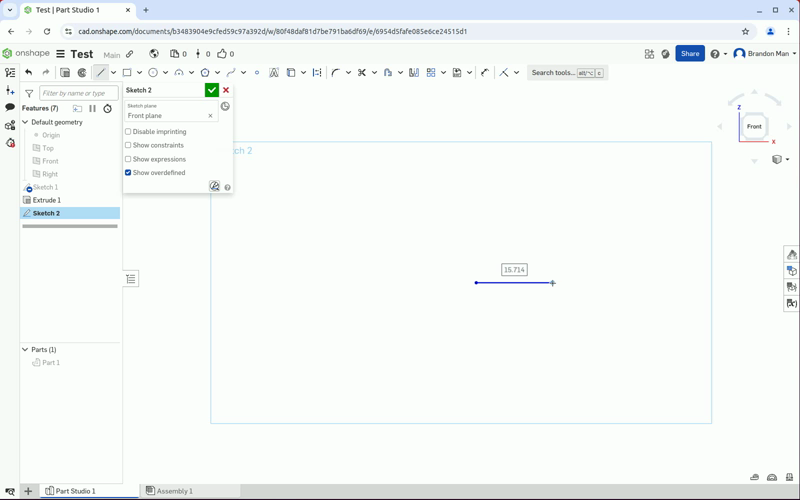
mouse_move(582, 282)
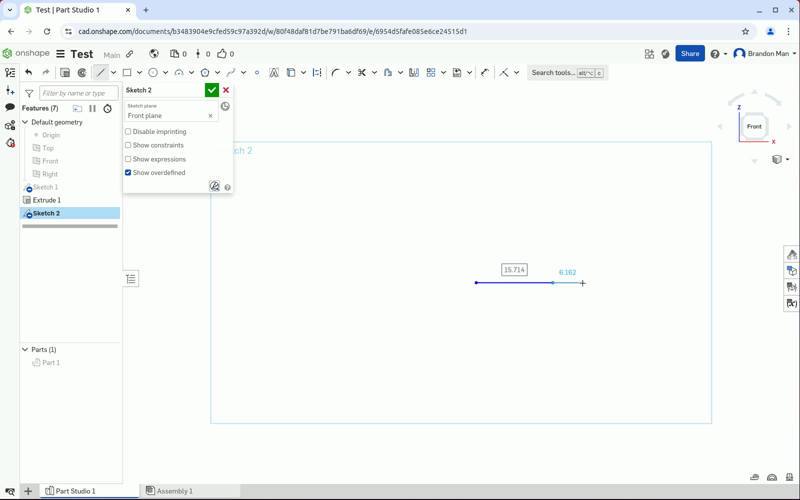
mouse_move(552, 250)
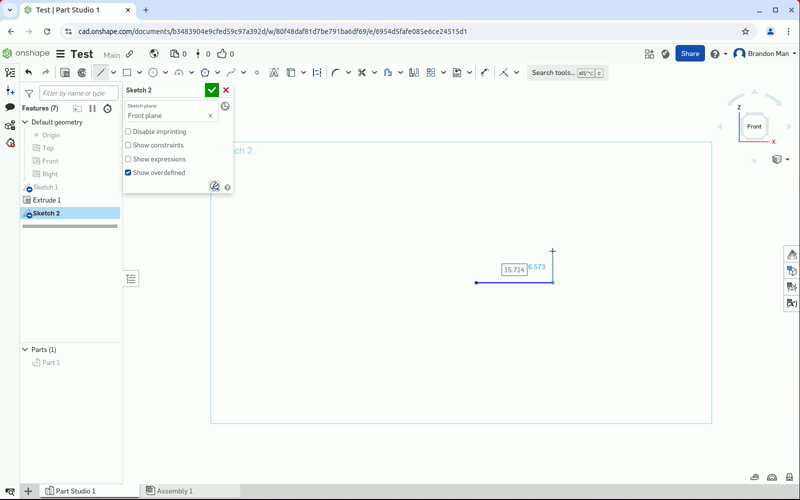
click(552, 250)
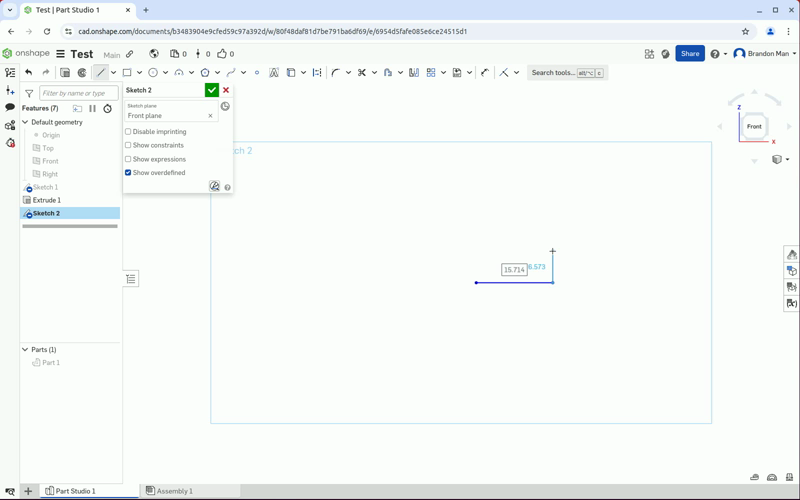
key_up(shift)
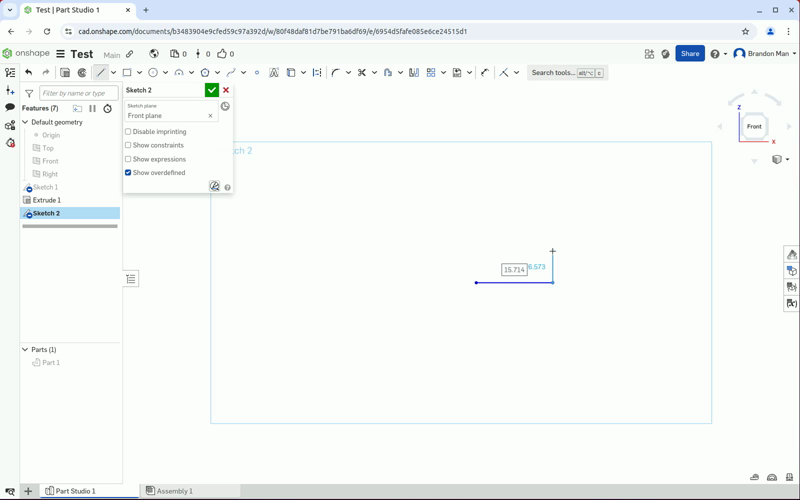
key_down(shift)
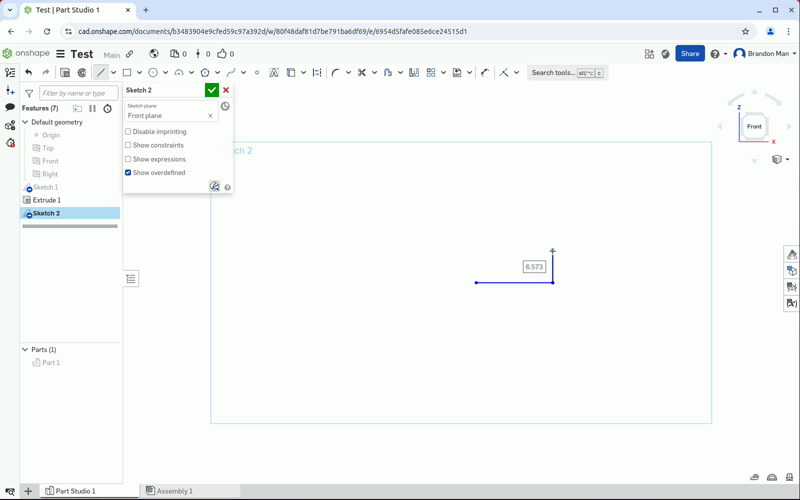
mouse_move(582, 250)
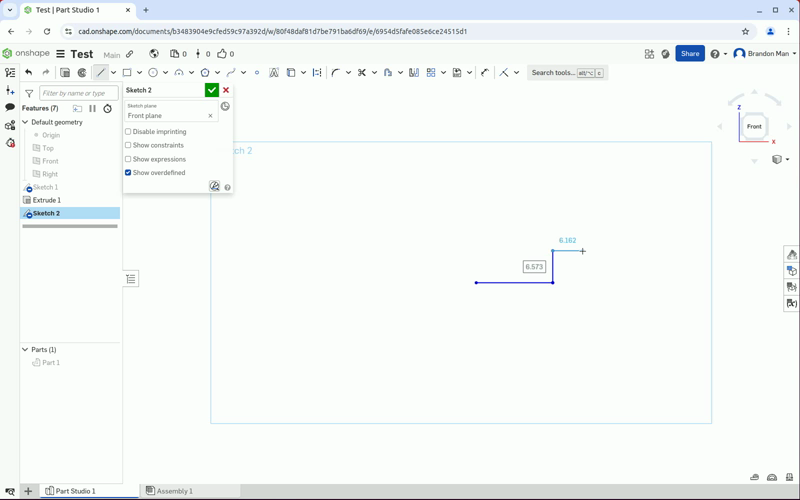
mouse_move(501, 221)
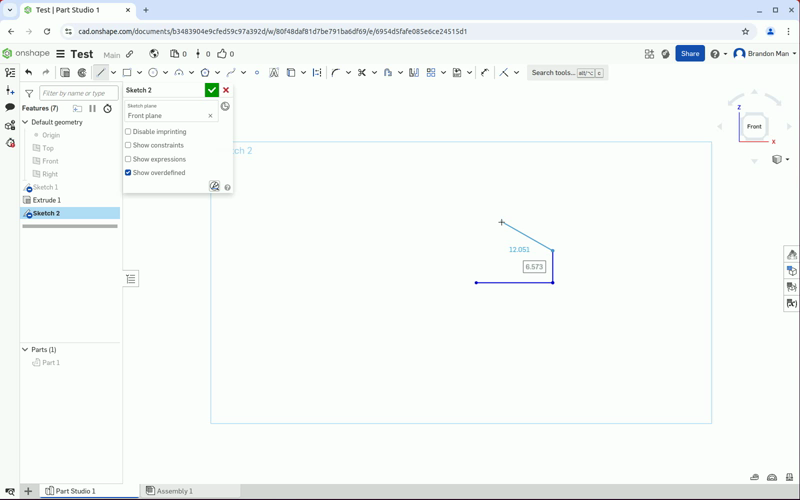
click(501, 221)
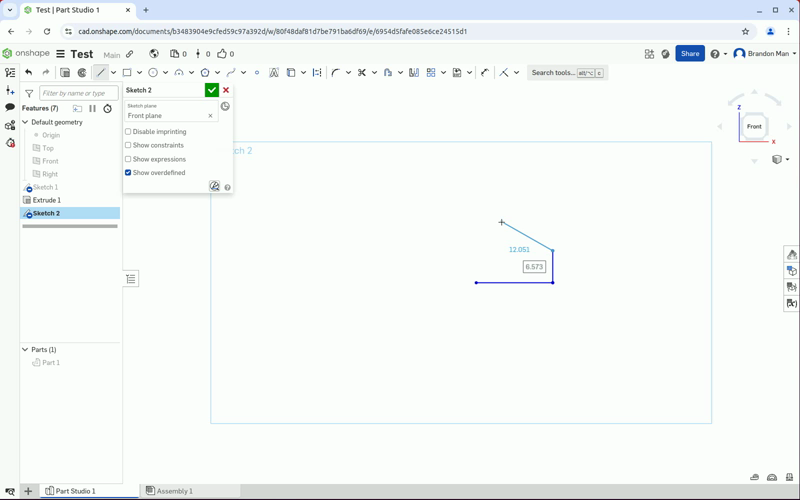
key_up(shift)
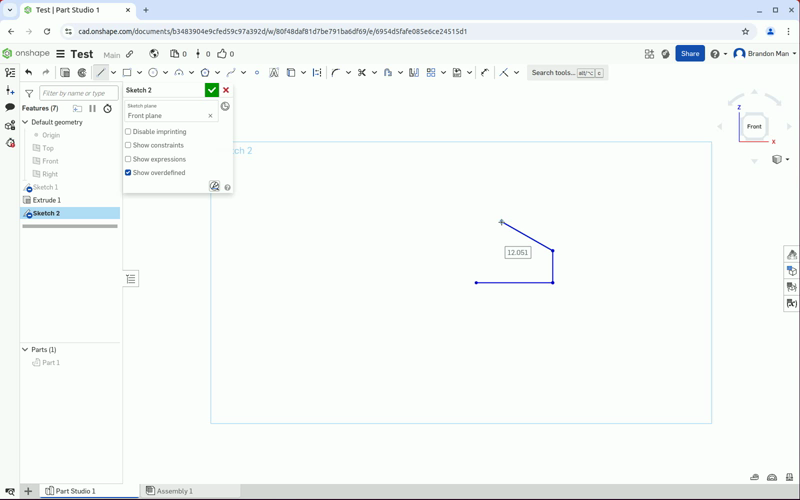
key_down(shift)
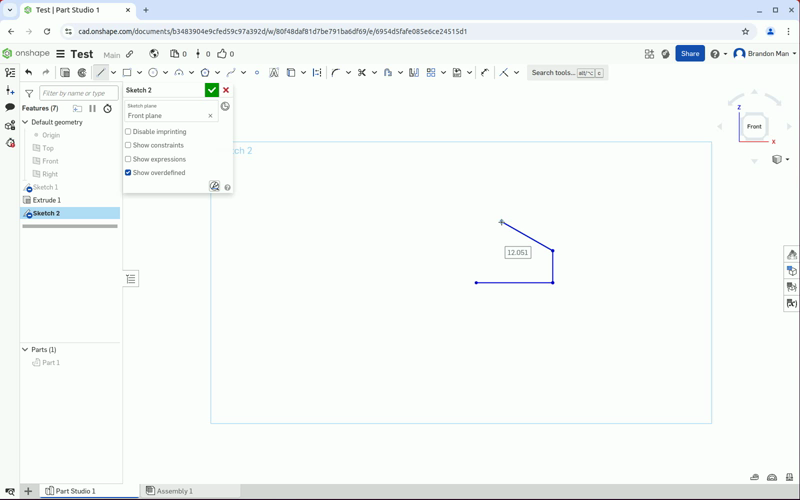
mouse_move(531, 221)
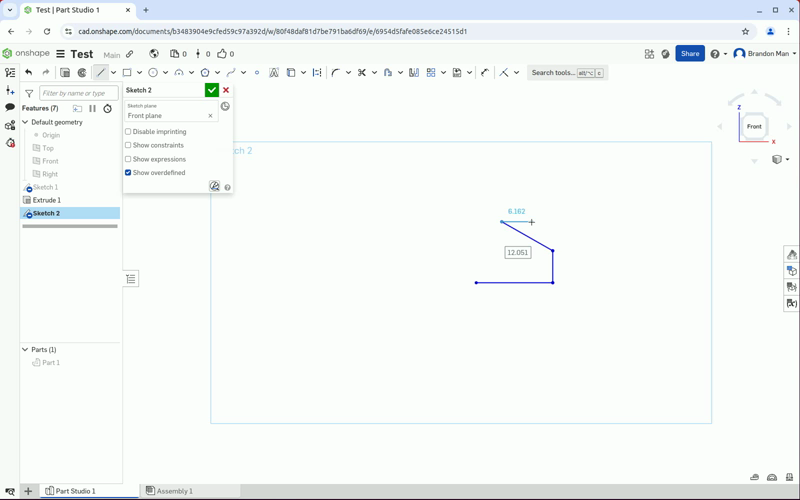
mouse_move(476, 221)
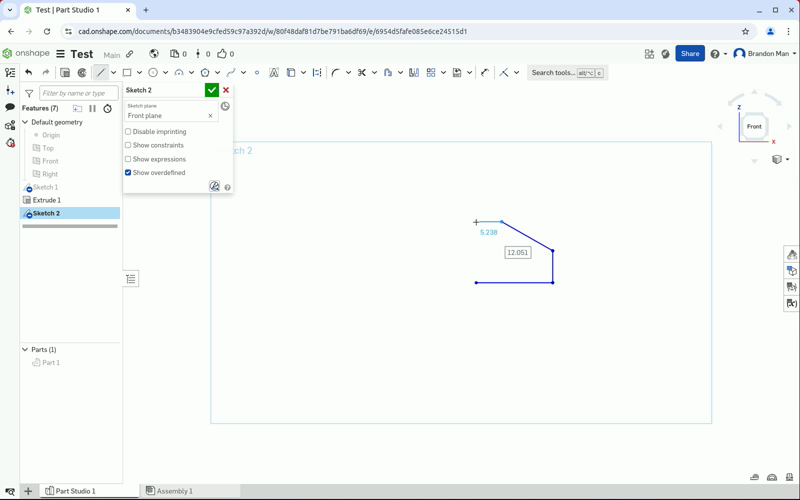
click(476, 221)
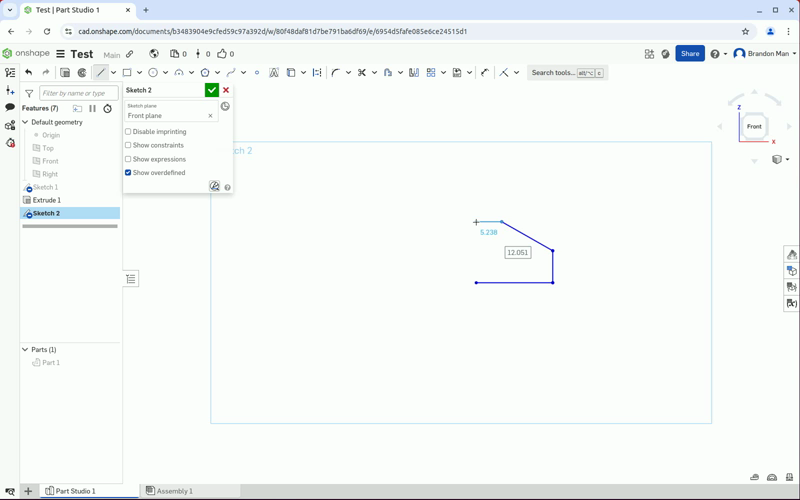
key_up(shift)
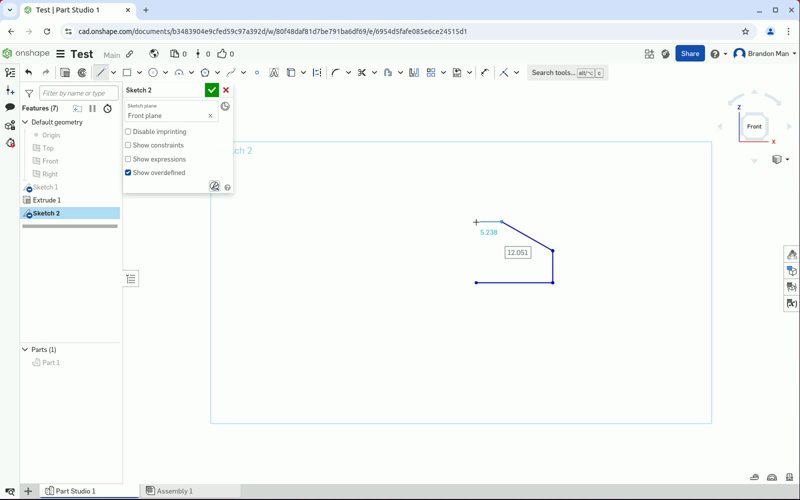
key_down(shift)
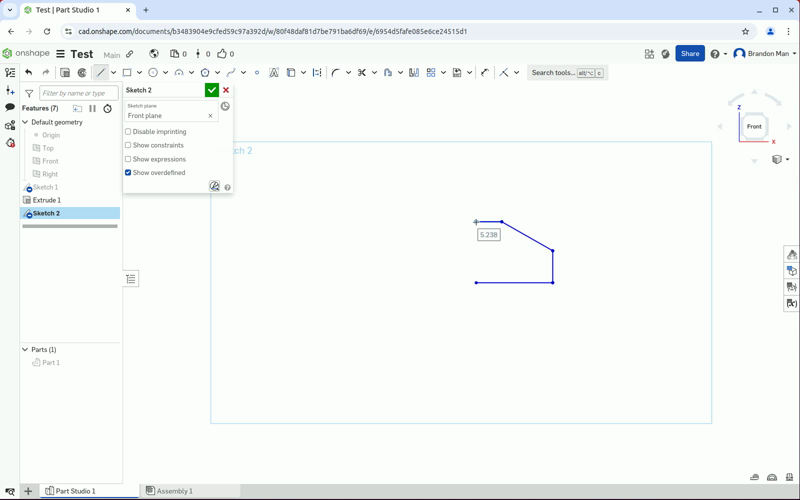
mouse_move(476, 282)
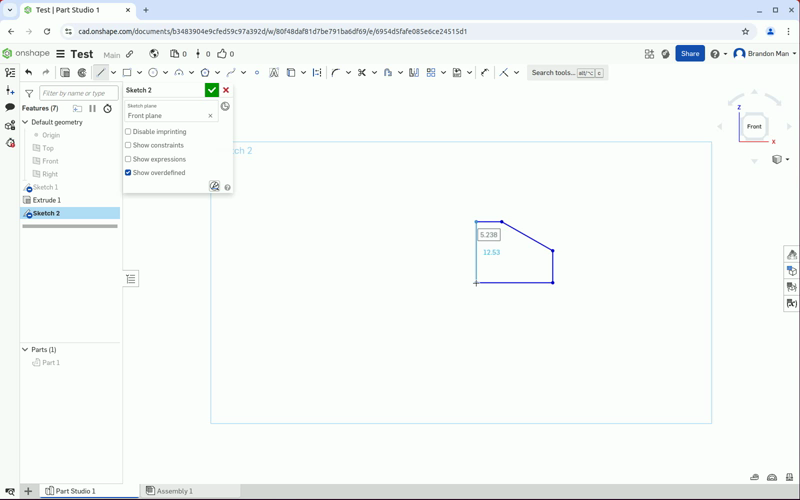
key_up(shift)
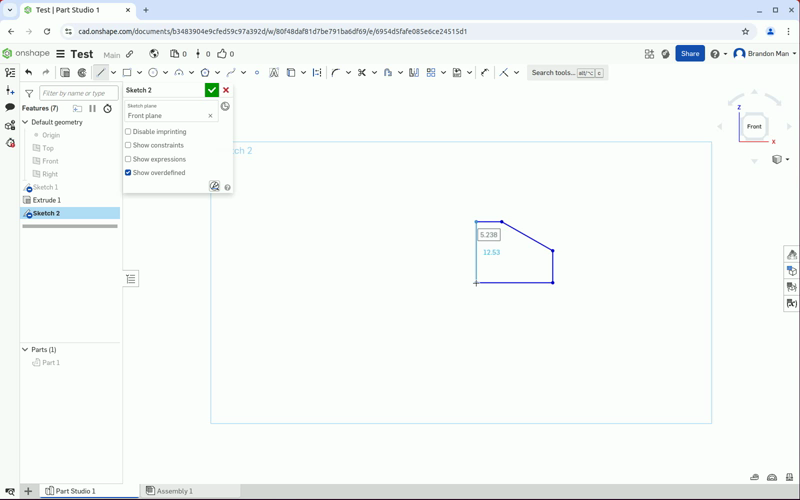
click(476, 282)
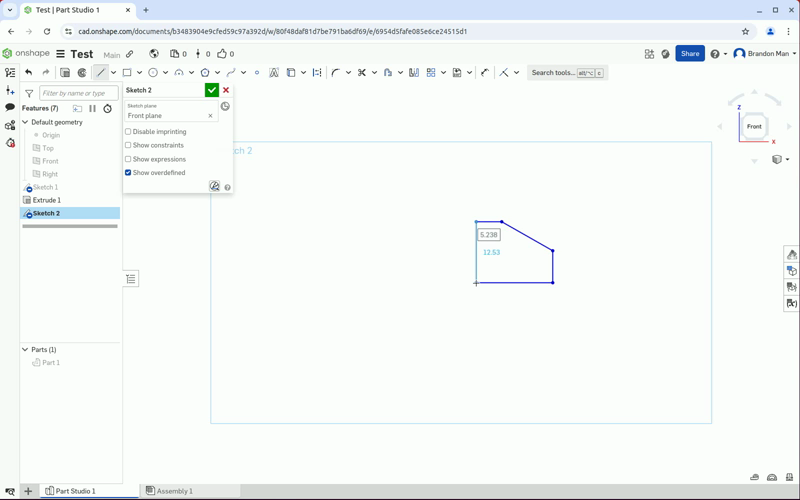
key(esc)
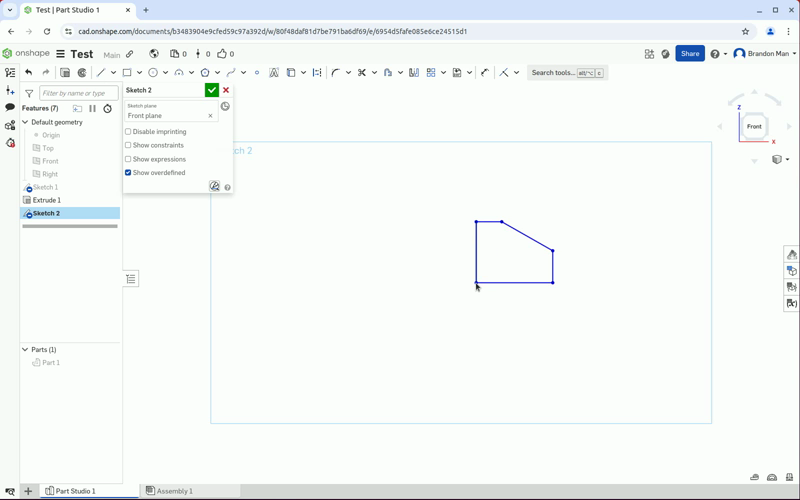
mouse_move(536, 272)
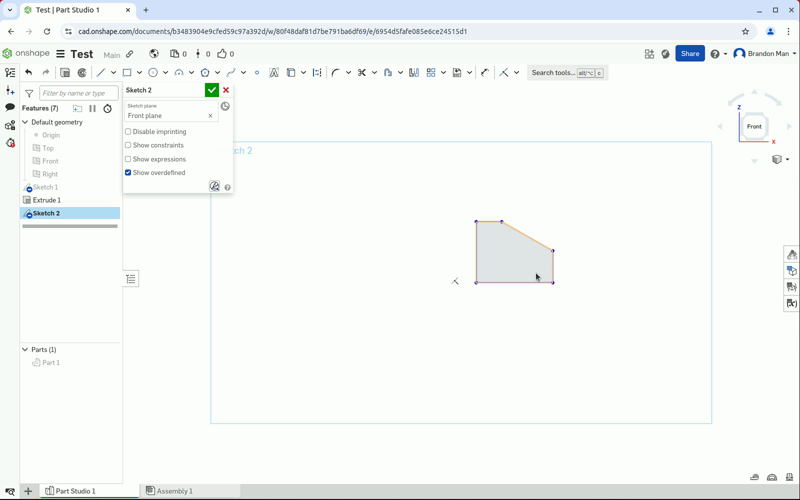
click(536, 272)
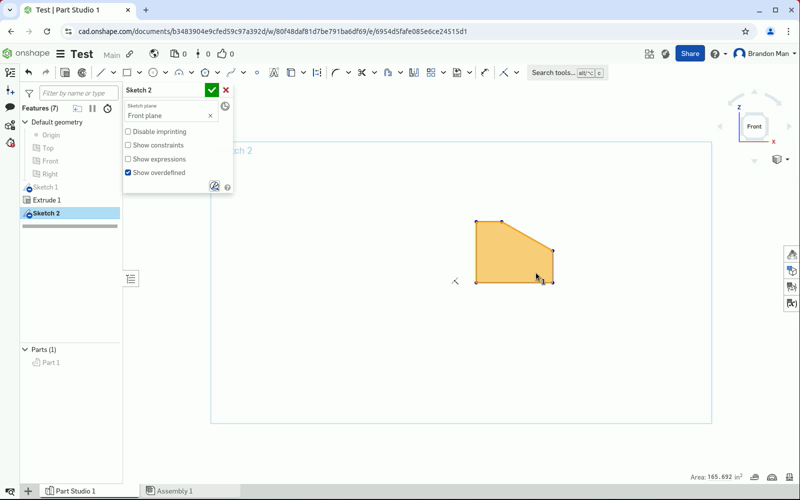
mouse_move(73, 352)
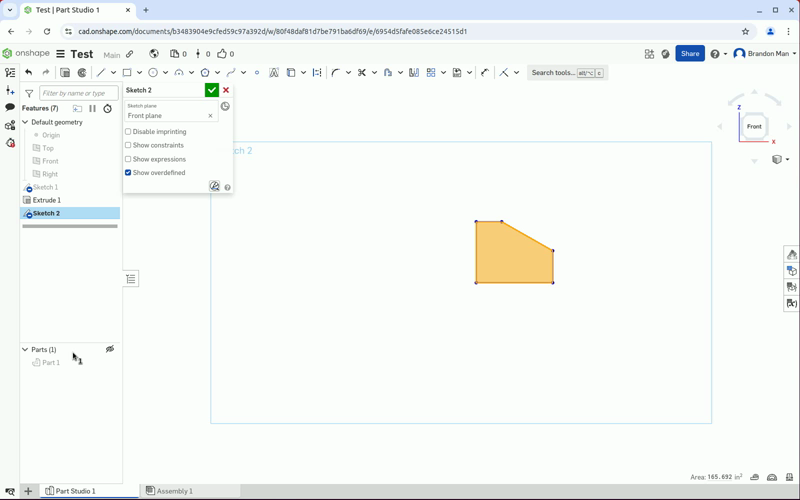
key(shift+y)
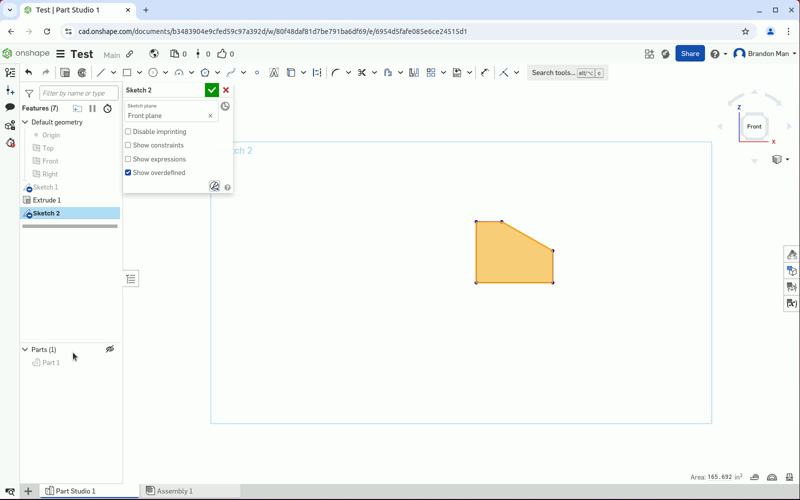
key(shift+e)
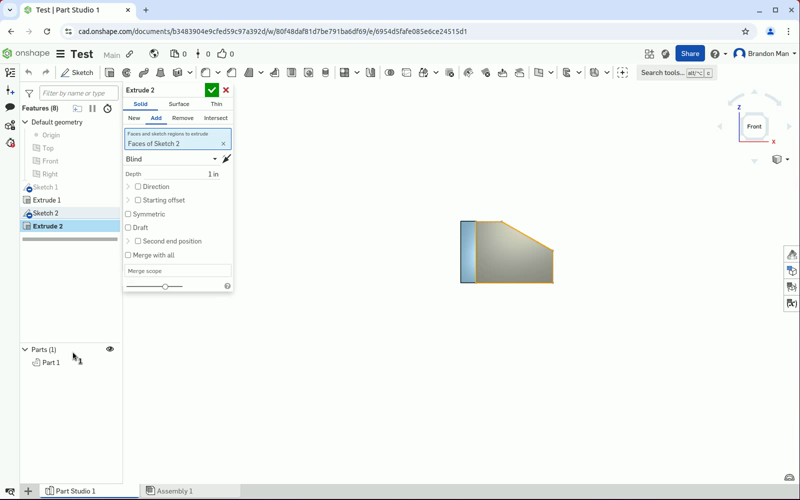
mouse_move(143, 106)
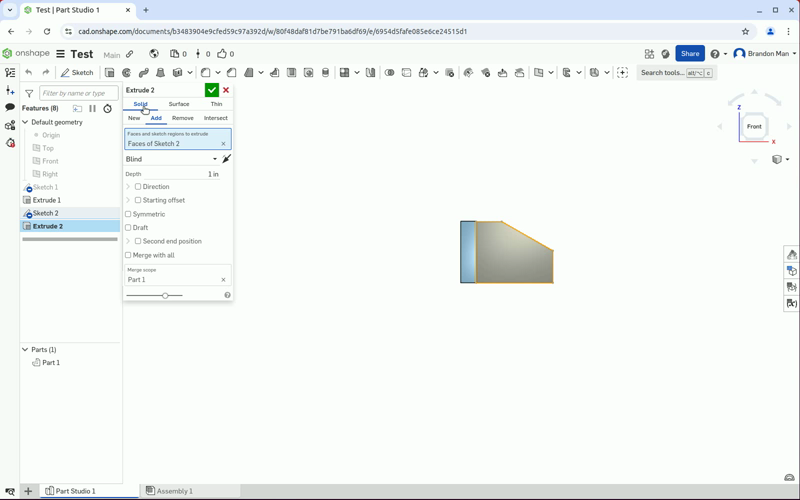
click(143, 106)
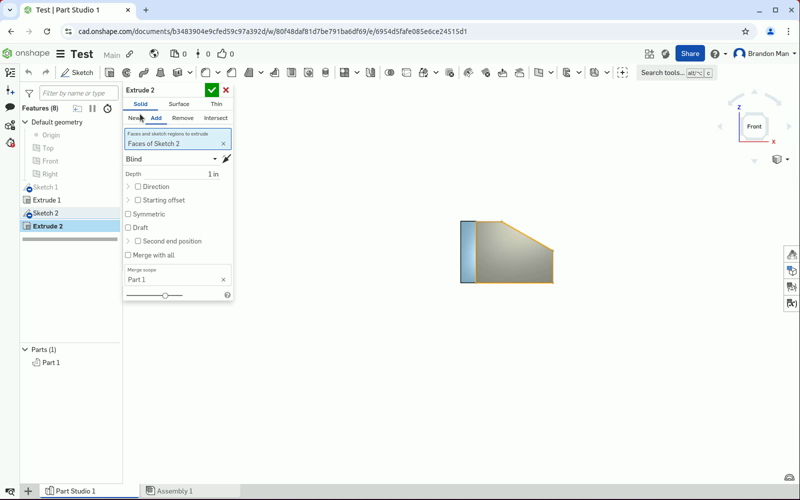
mouse_move(137, 120)
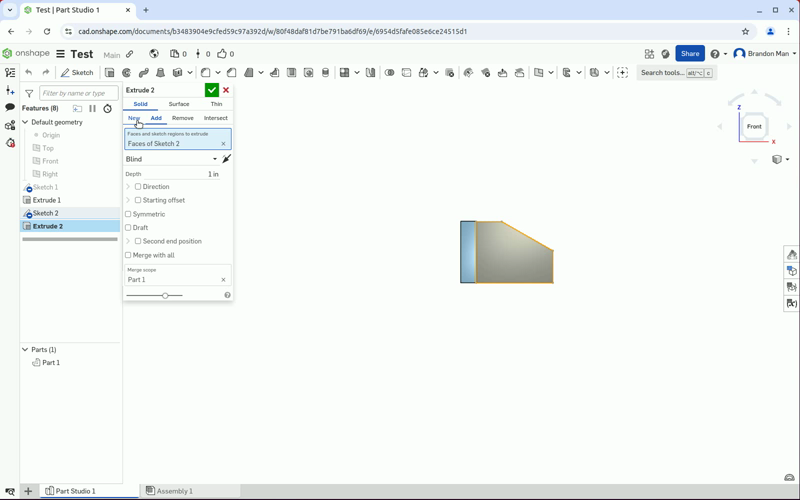
click(137, 120)
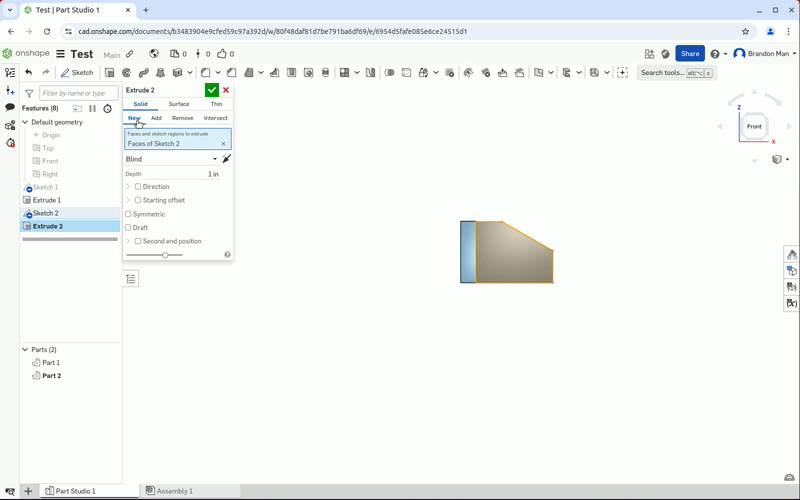
key(tab, 4)
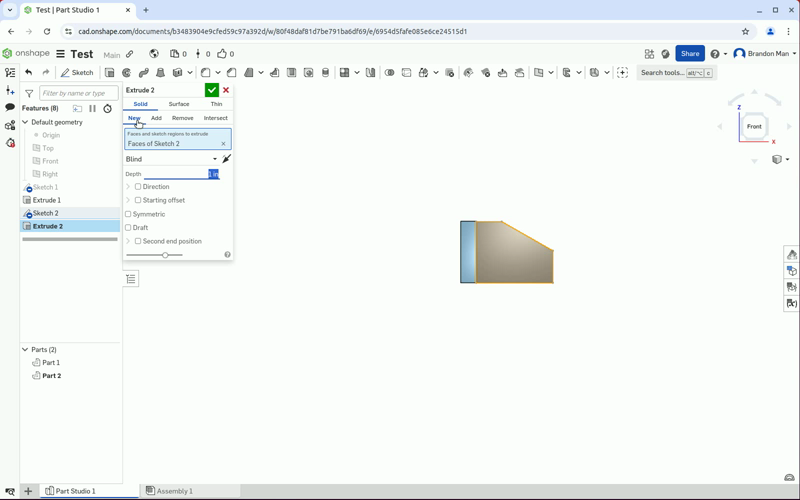
text(4.092)
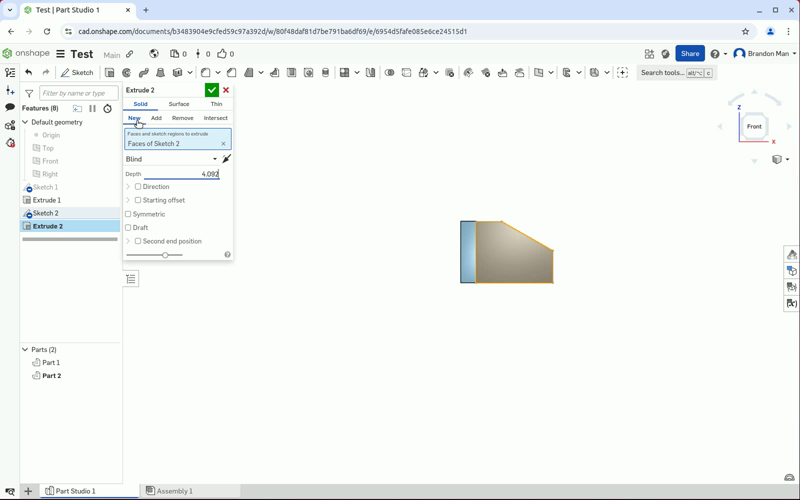
key(enter)
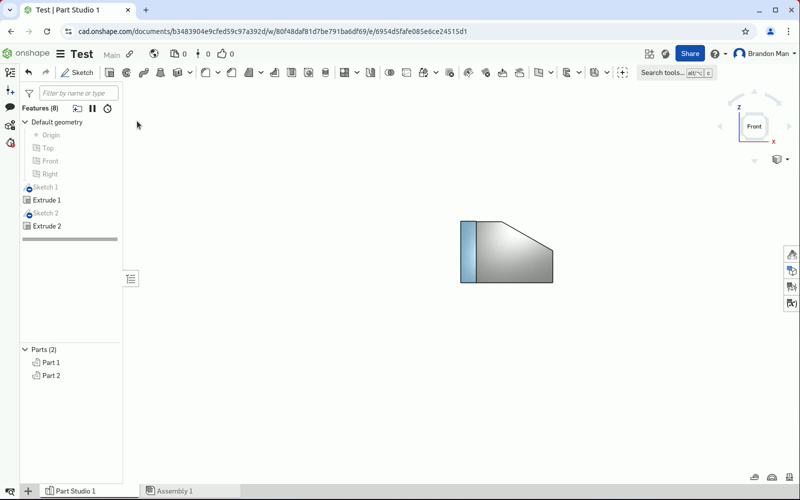
key(shift+h)
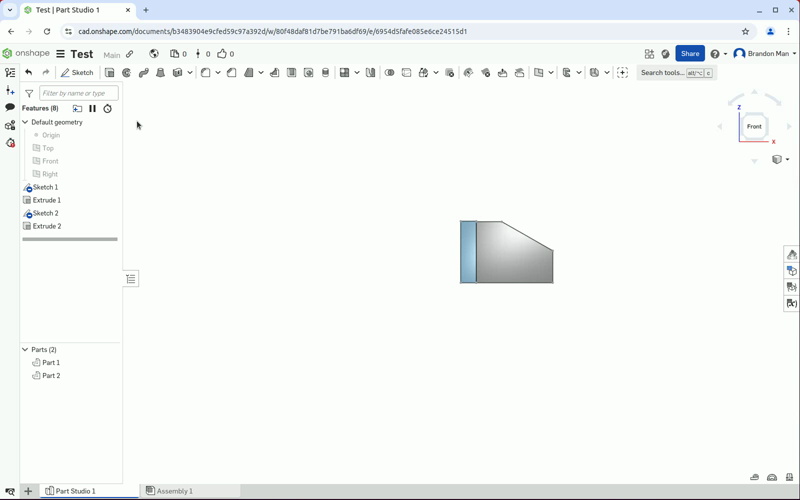
key(shift+h)
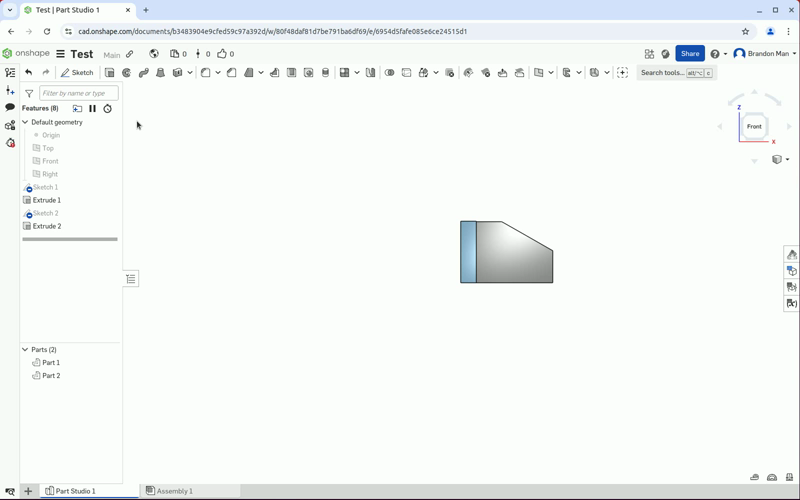
mouse_move(73, 189)
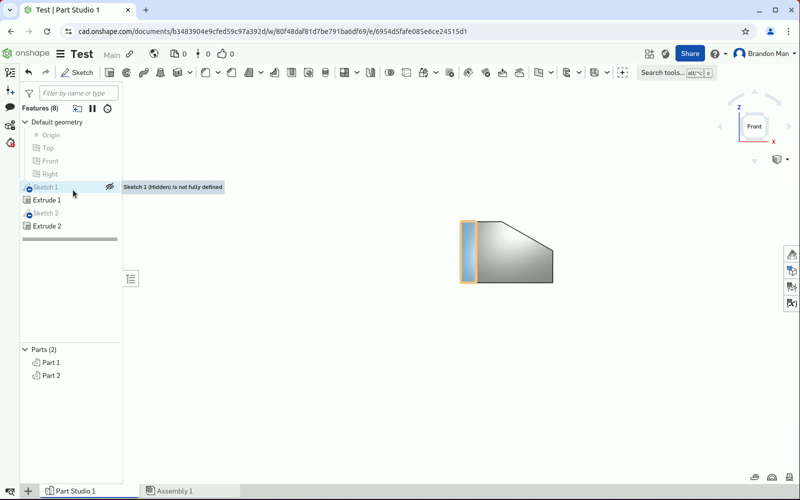
click(73, 189)
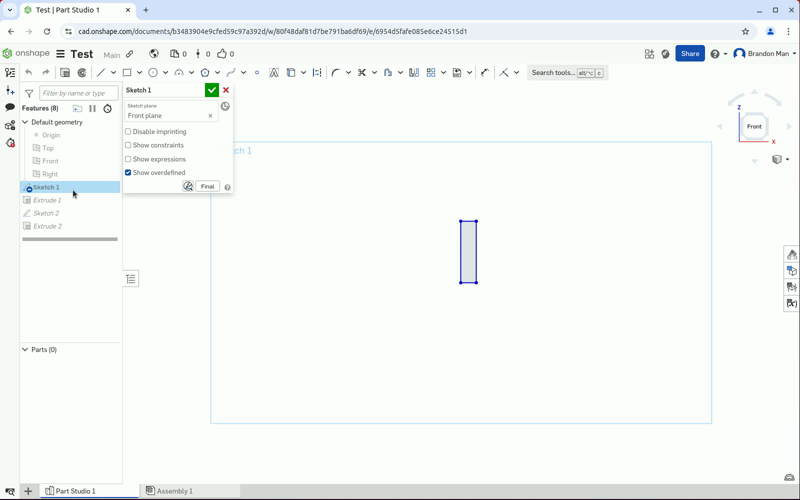
mouse_move(229, 92)
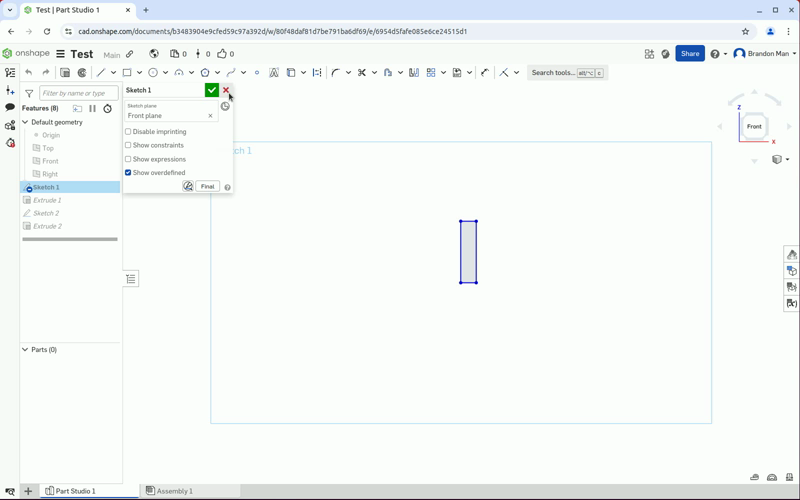
click(229, 92)
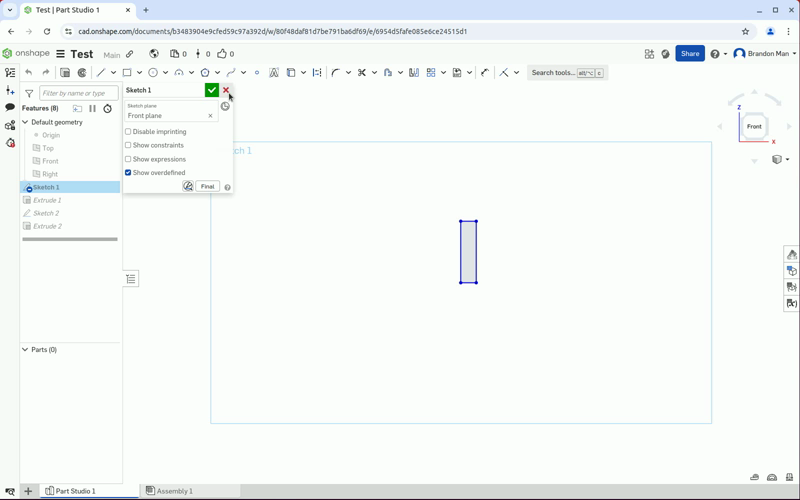
key(shift+s)
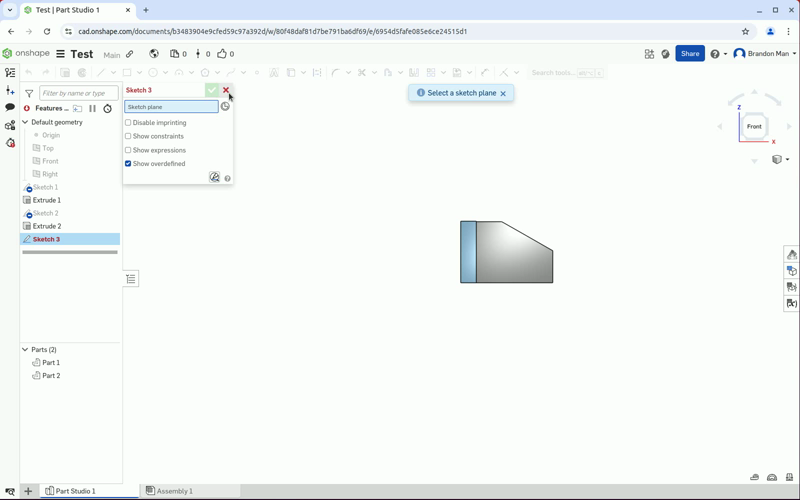
mouse_move(73, 163)
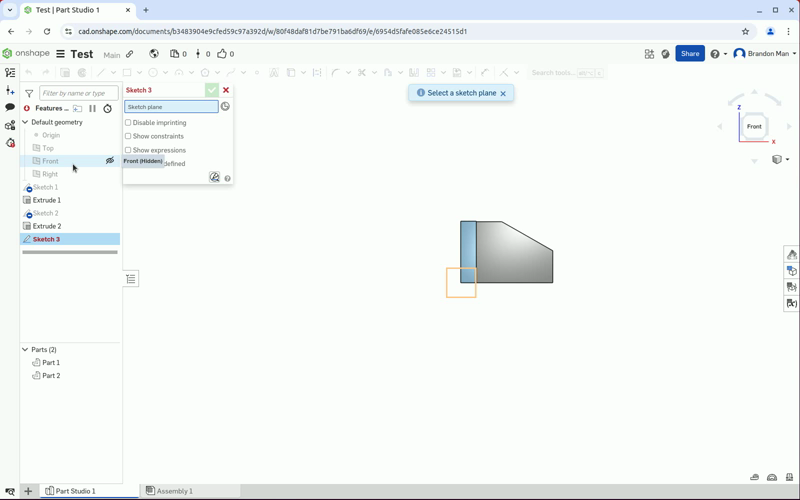
click(73, 163)
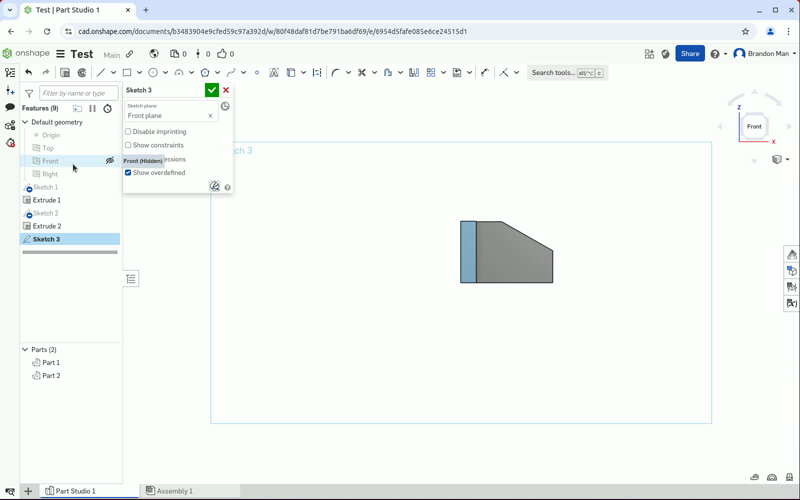
mouse_move(73, 352)
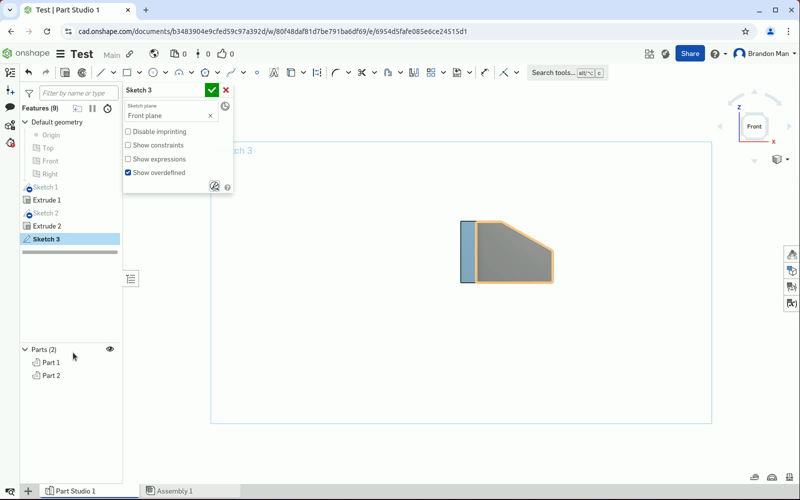
key(y)
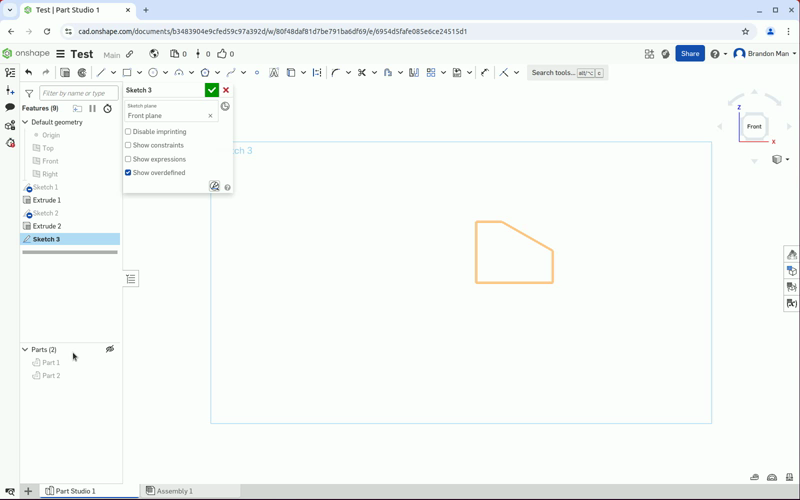
key(l)
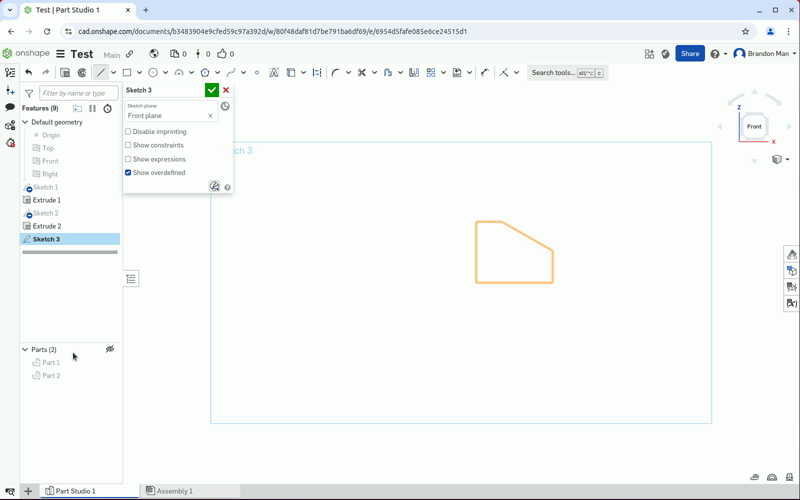
key_down(shift)
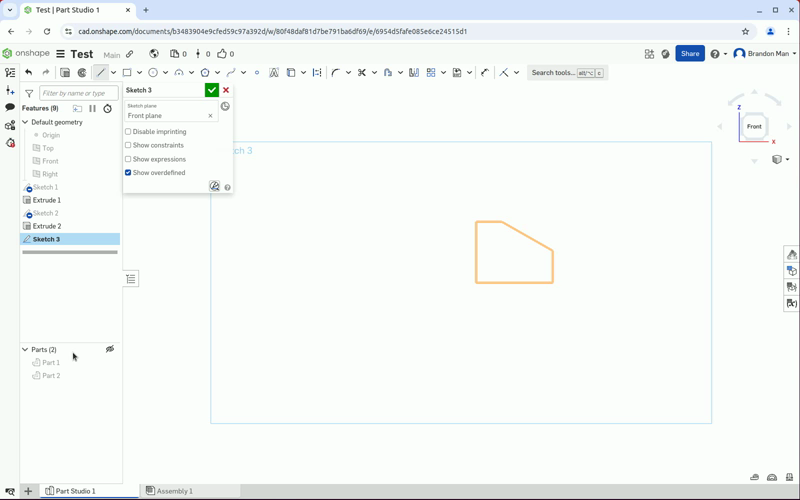
mouse_move(553, 282)
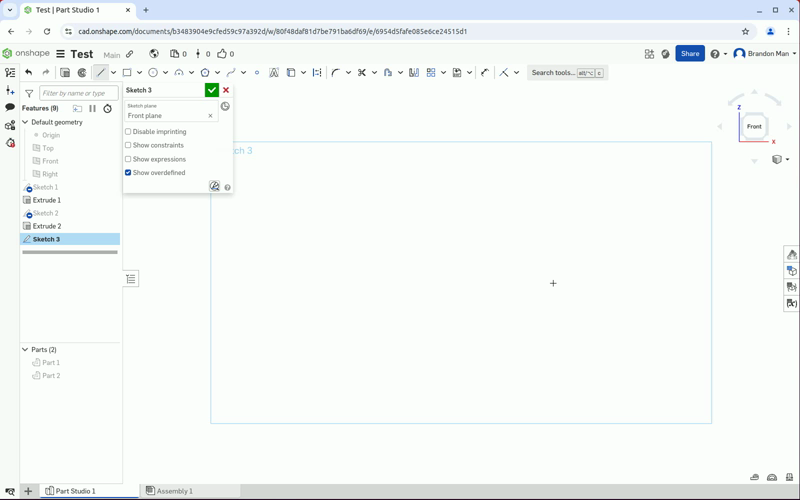
click(553, 282)
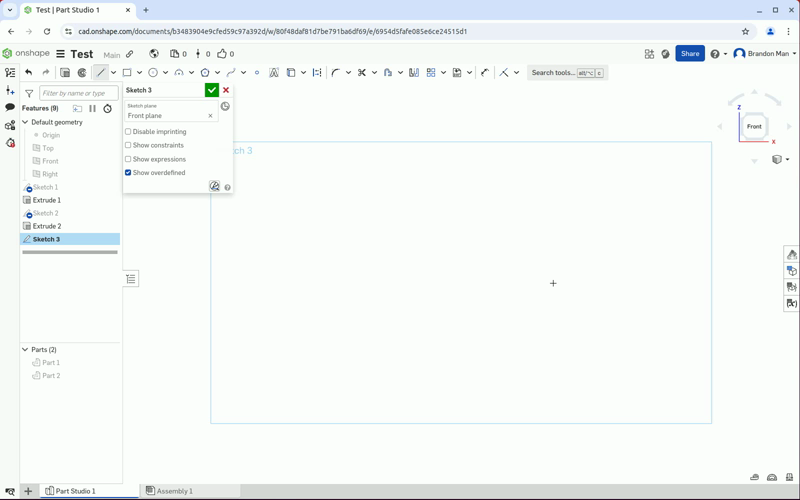
key_up(shift)
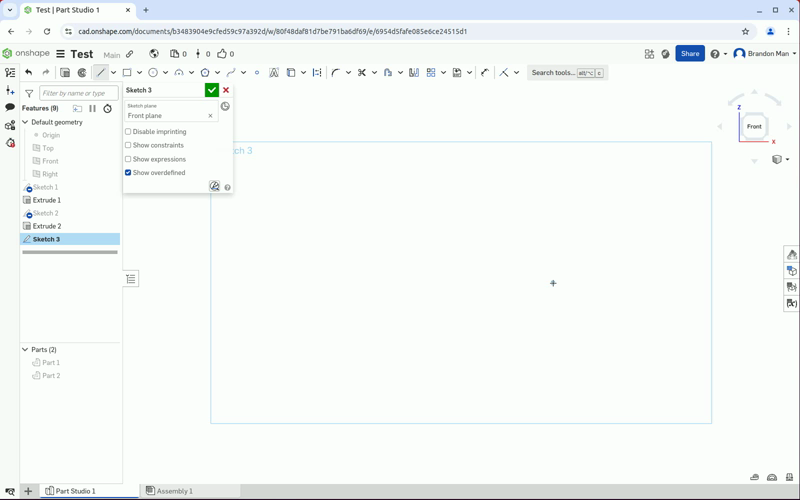
key_down(shift)
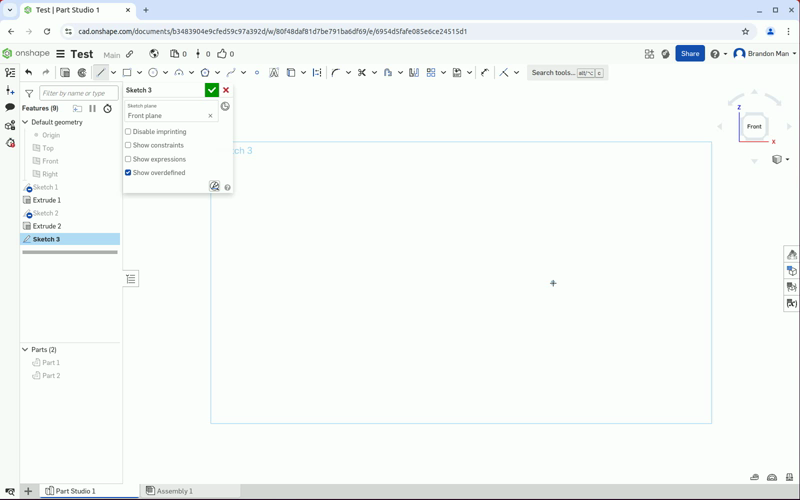
mouse_move(583, 282)
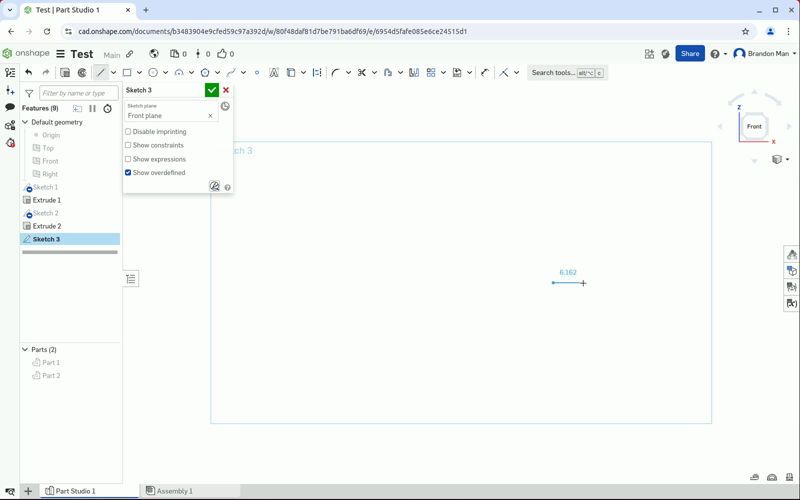
mouse_move(573, 282)
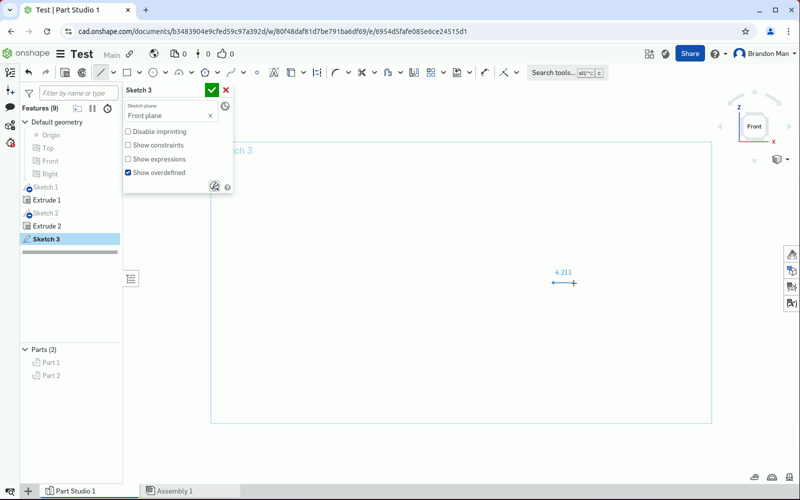
click(573, 282)
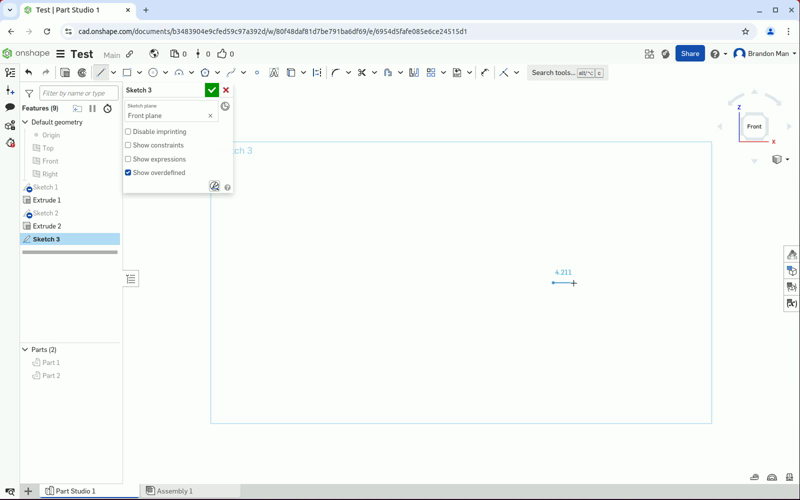
key_up(shift)
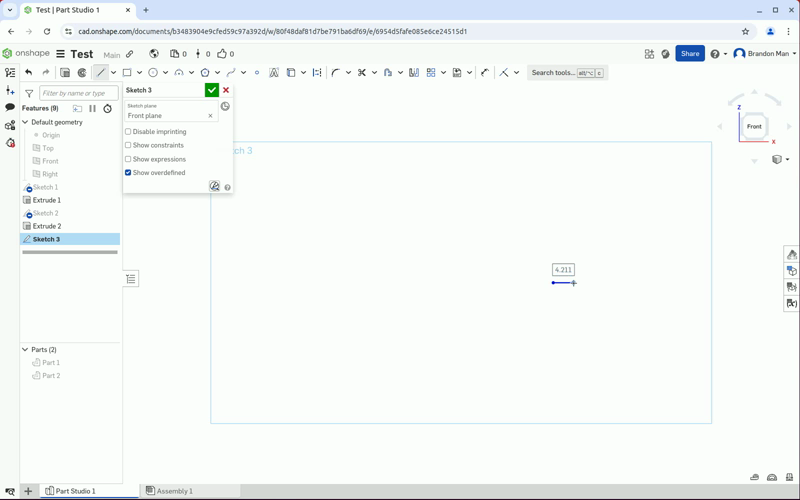
key_down(shift)
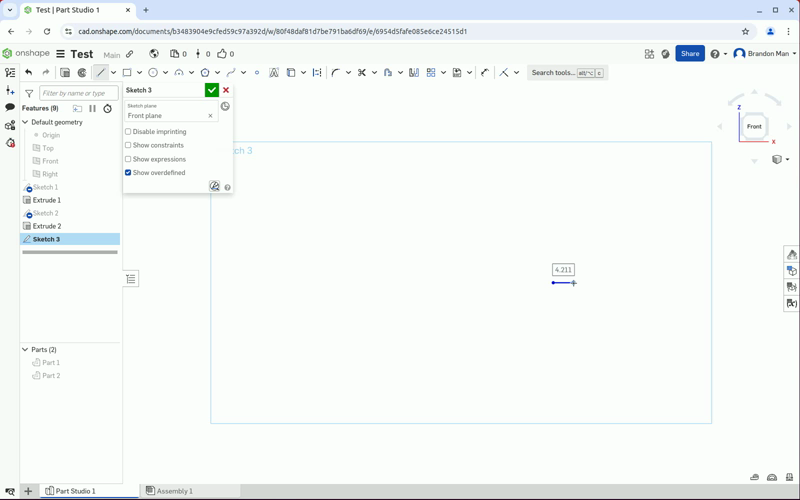
mouse_move(589, 282)
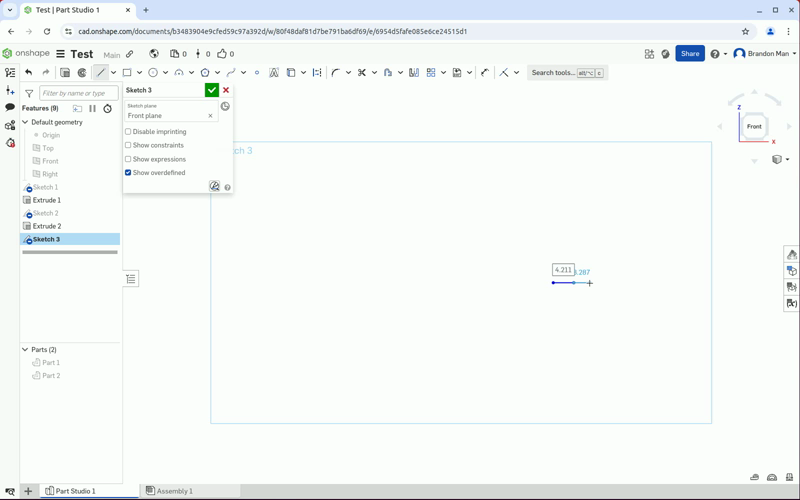
mouse_move(573, 262)
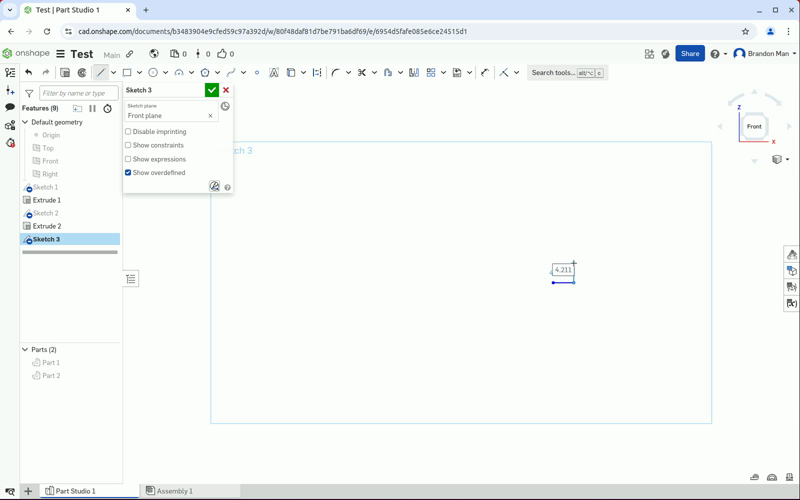
click(573, 262)
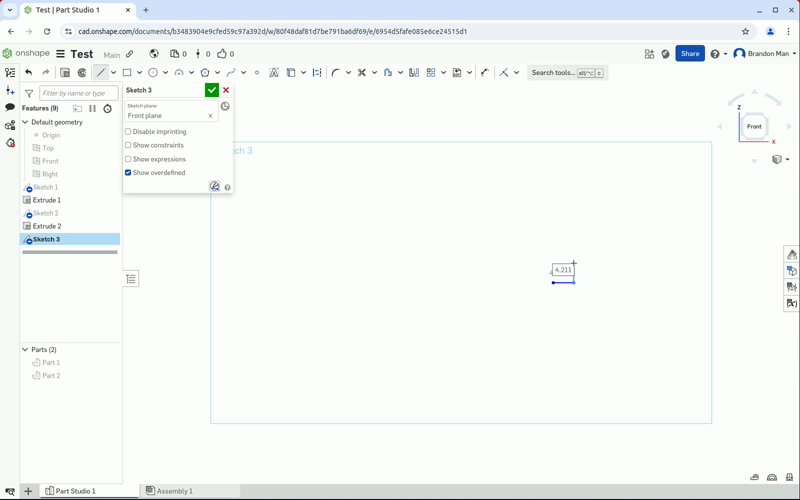
key_up(shift)
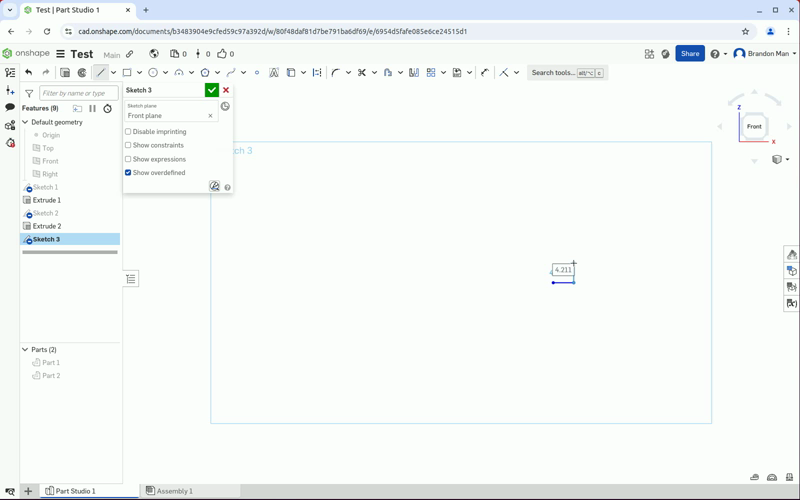
key_down(shift)
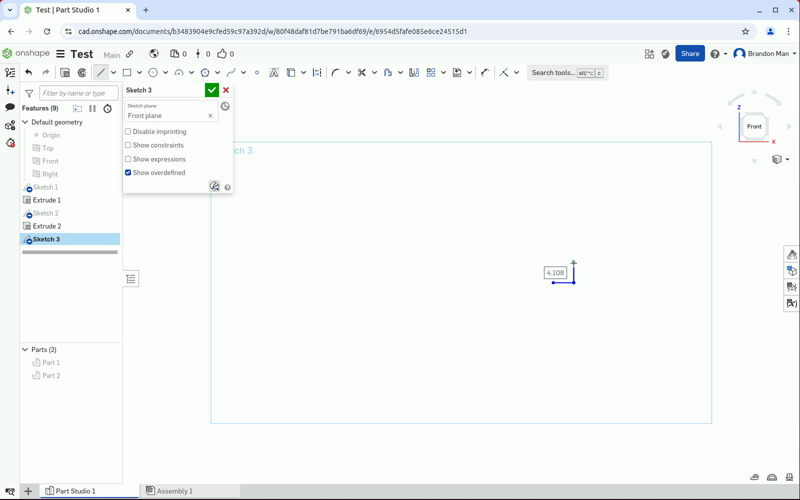
mouse_move(589, 262)
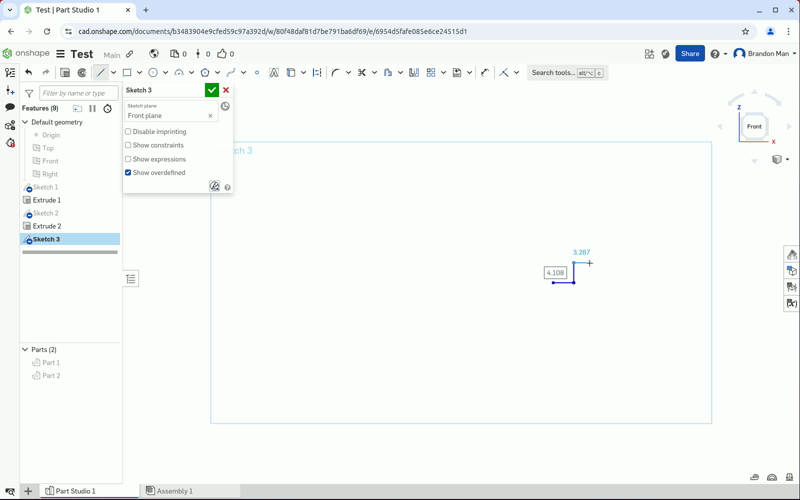
mouse_move(553, 250)
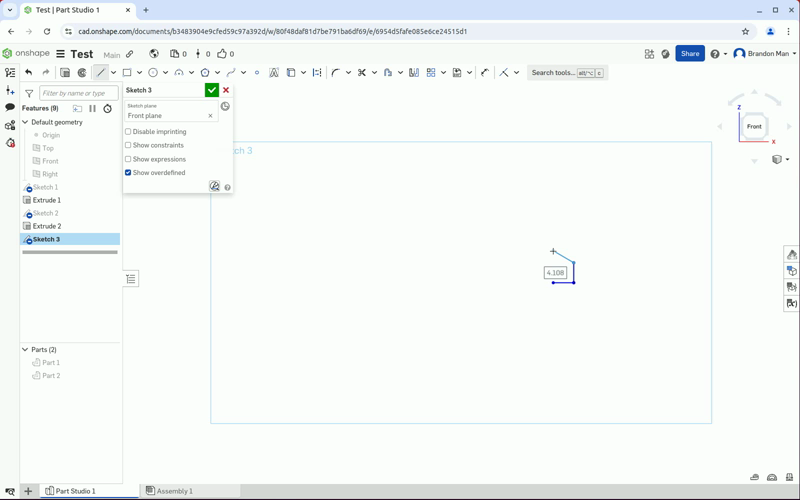
click(553, 250)
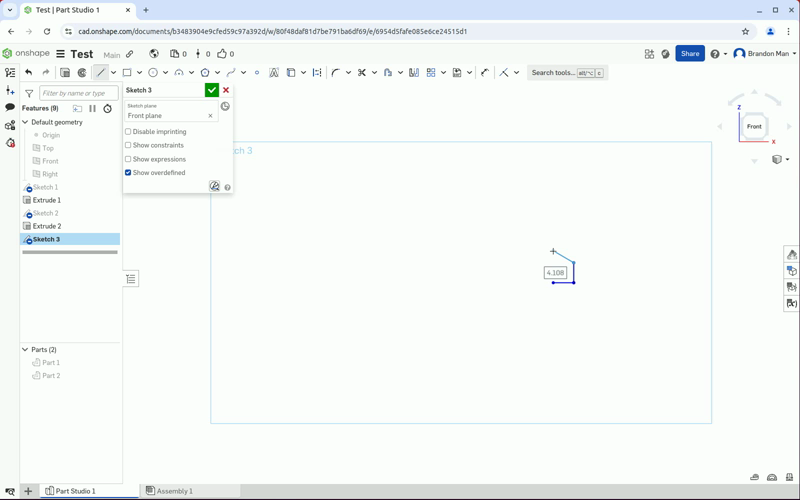
key_up(shift)
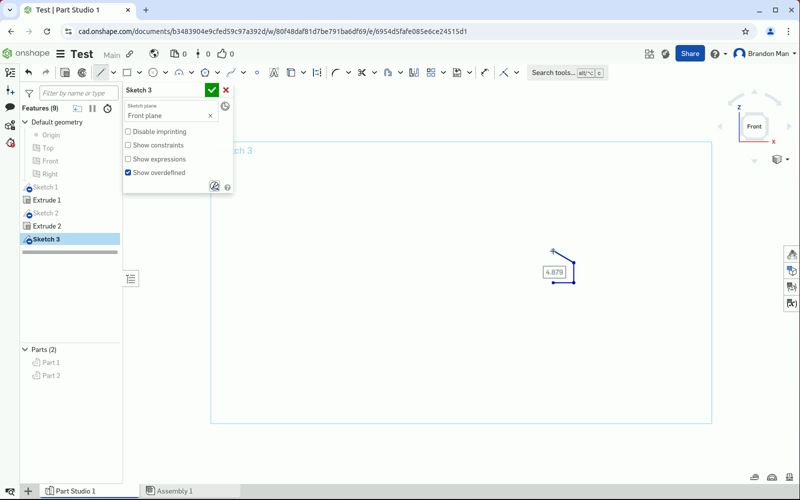
mouse_move(583, 250)
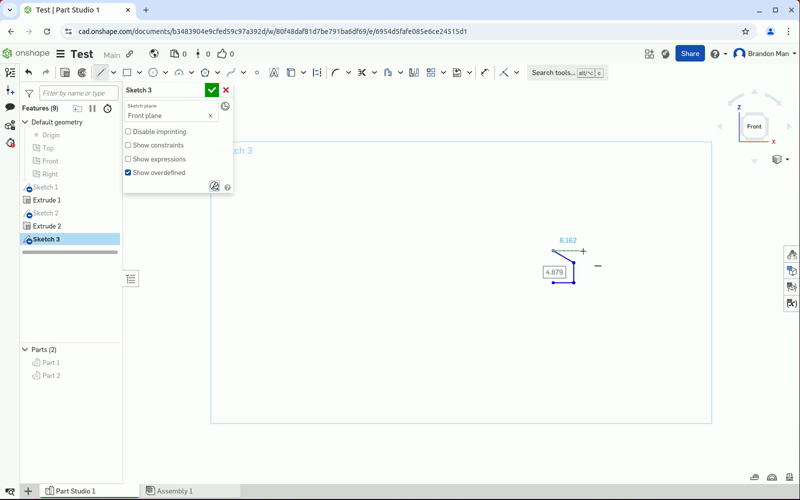
key_down(shift)
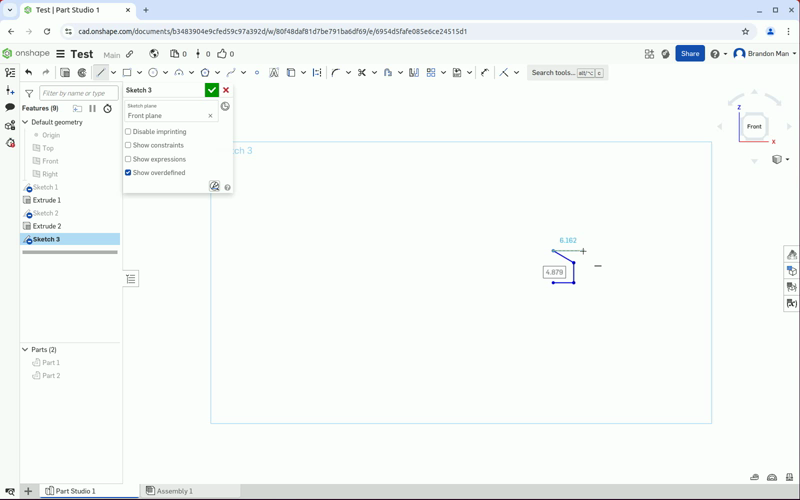
mouse_move(553, 282)
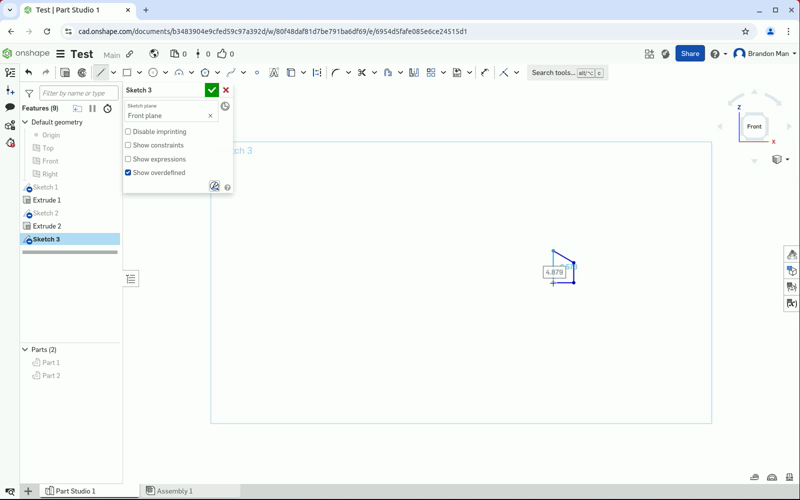
key_up(shift)
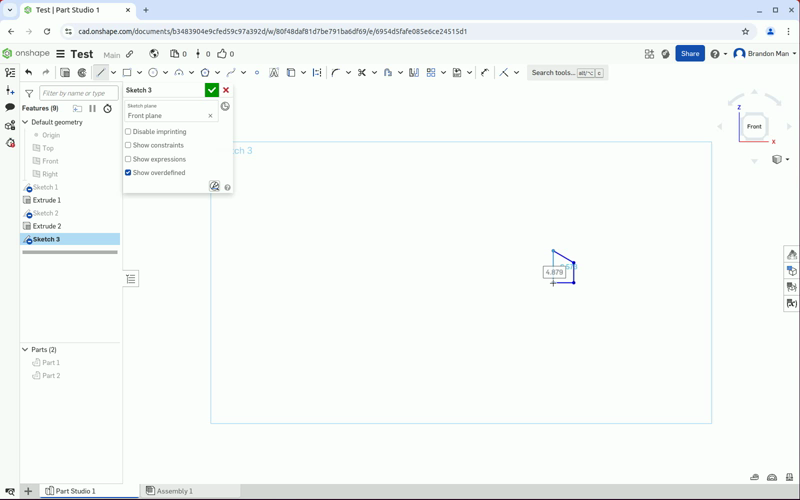
click(553, 282)
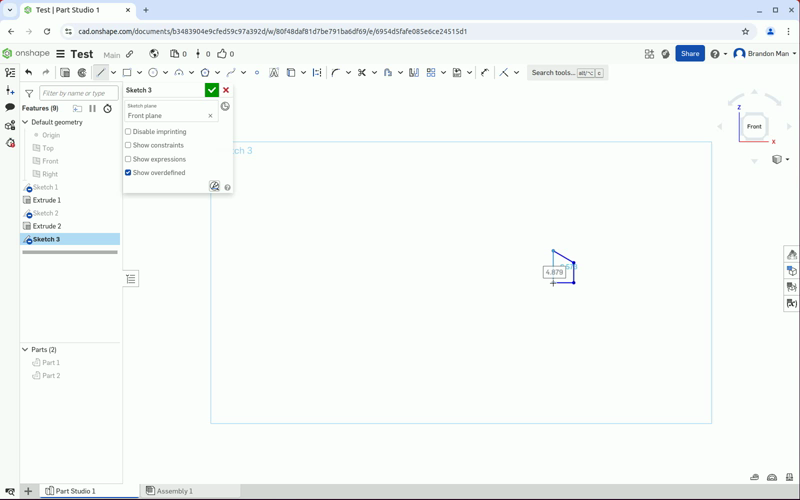
key(esc)
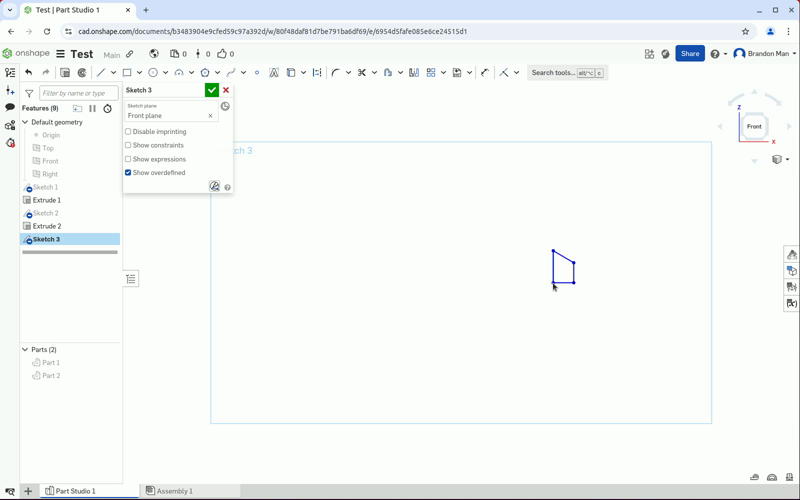
mouse_move(555, 277)
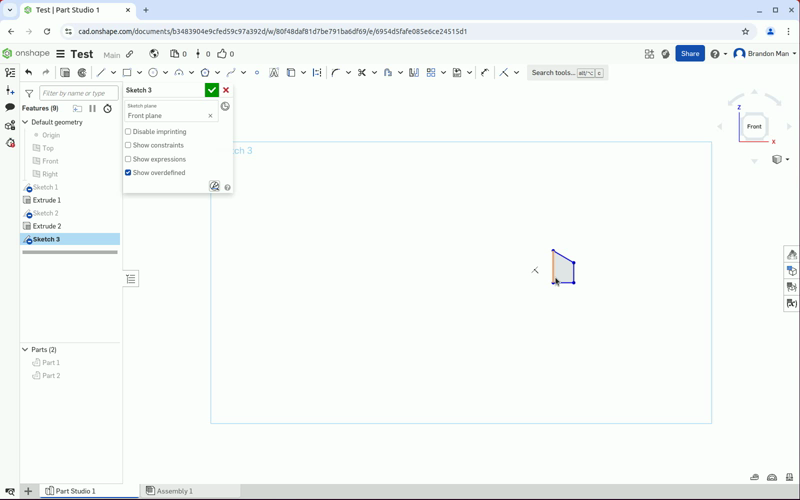
scroll(6)
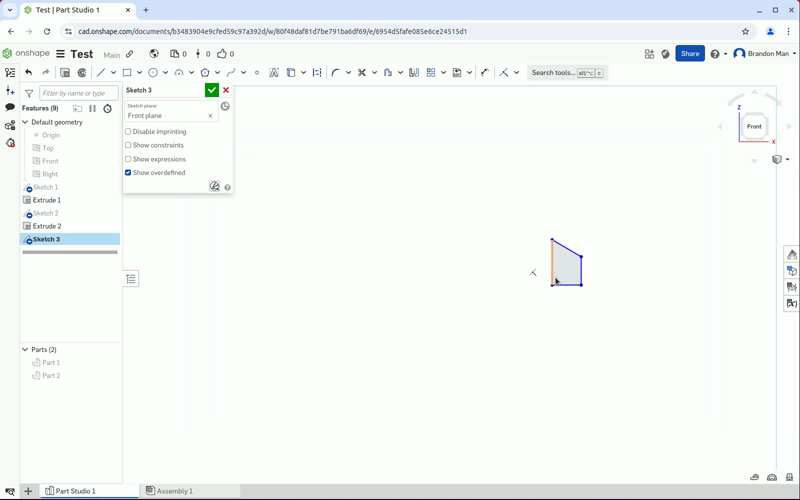
scroll(6)
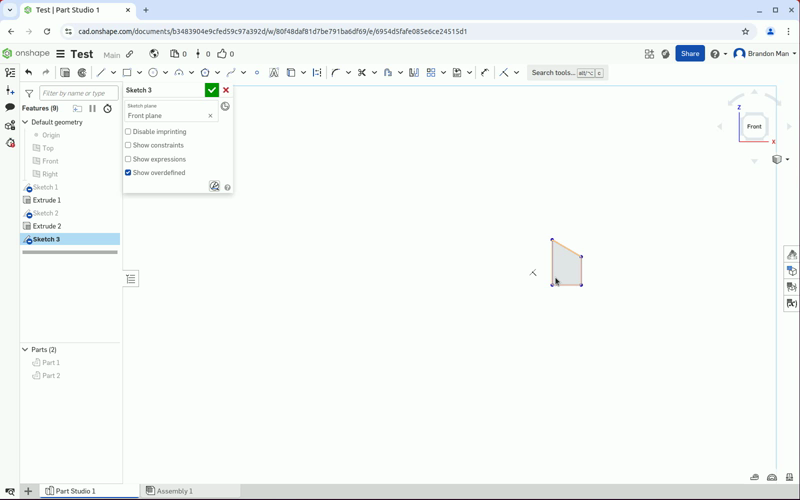
scroll(6)
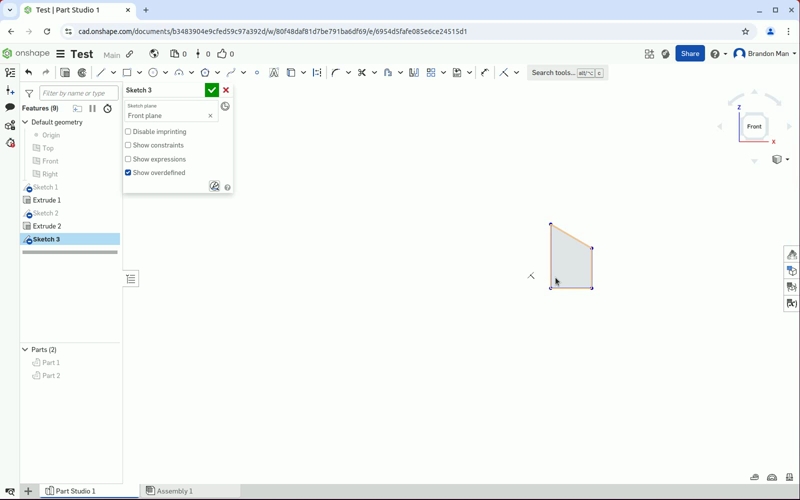
scroll(6)
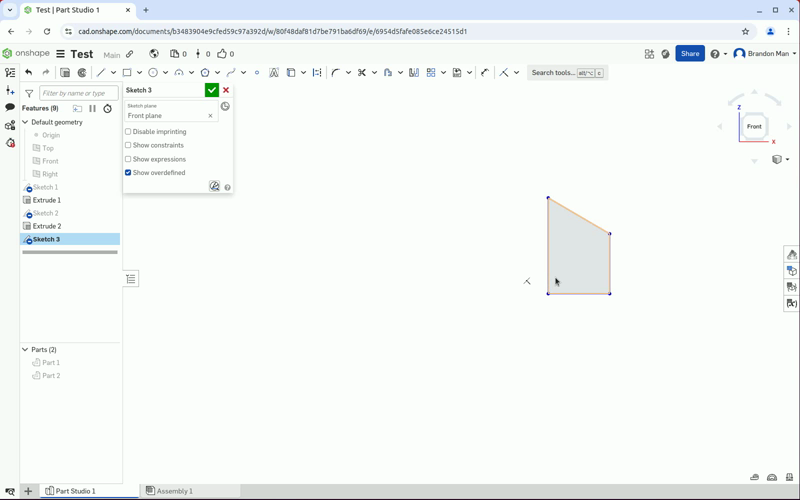
scroll(6)
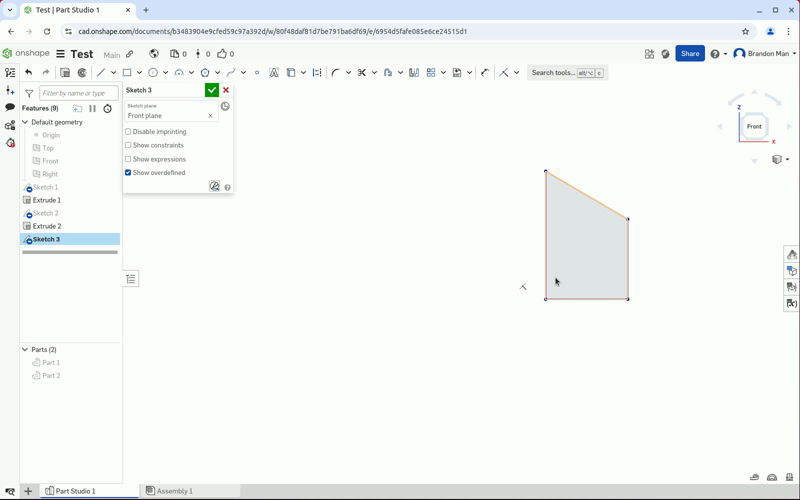
scroll(6)
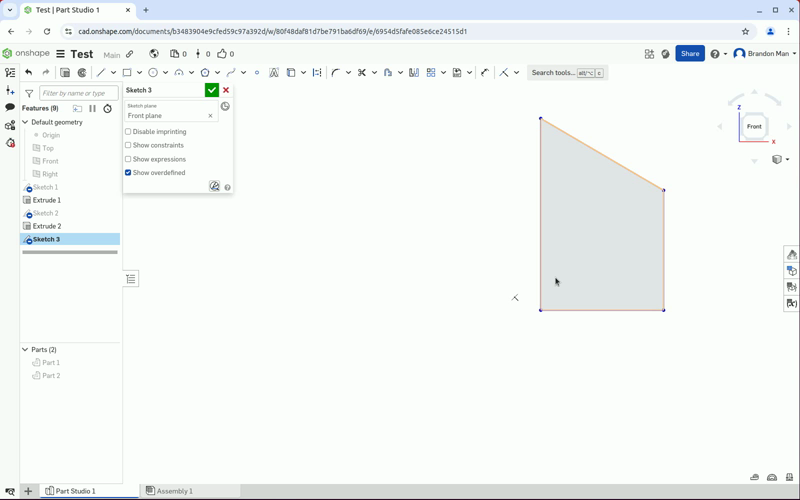
scroll(6)
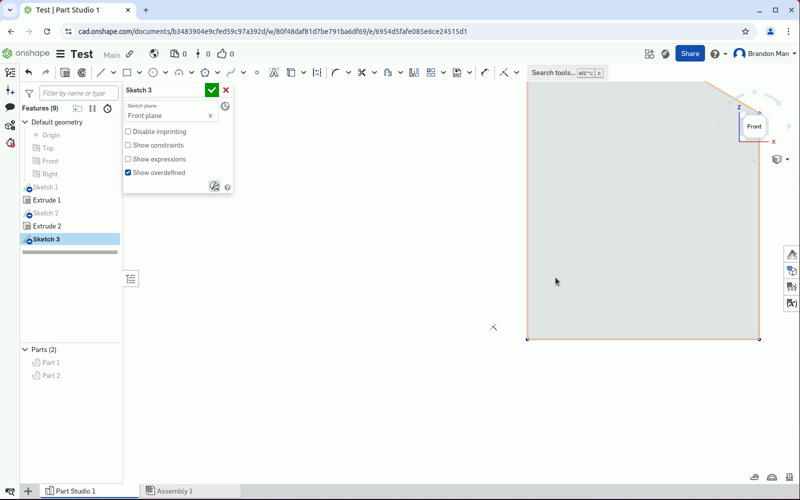
click(555, 277)
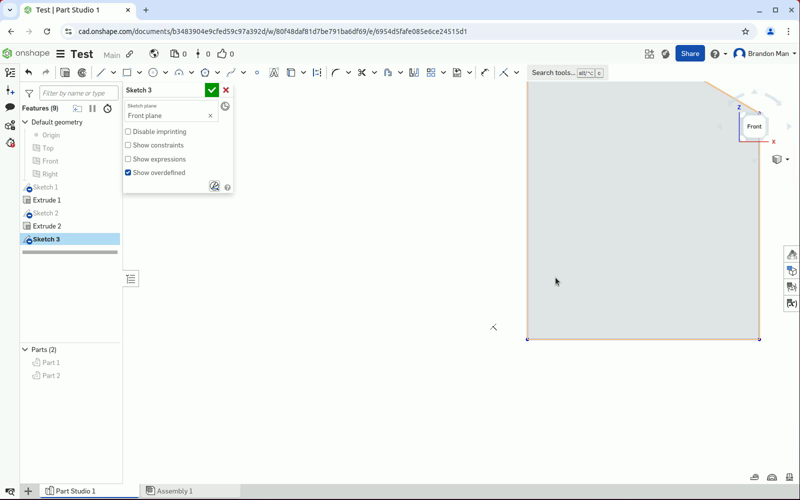
scroll(-6)
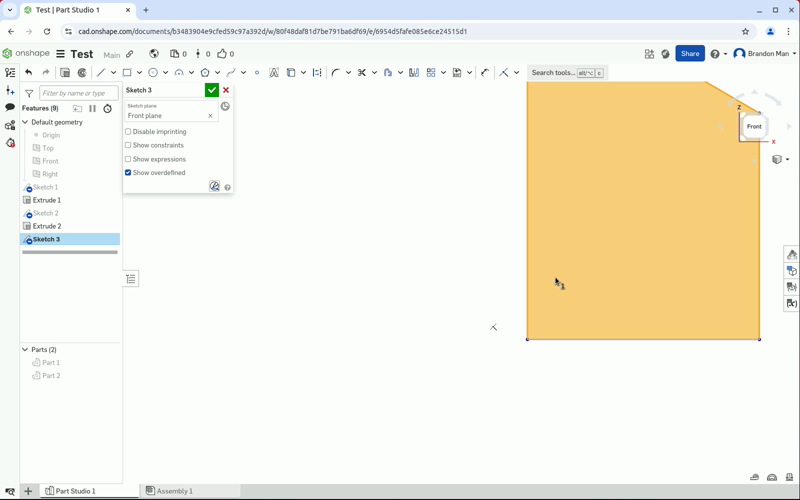
scroll(-6)
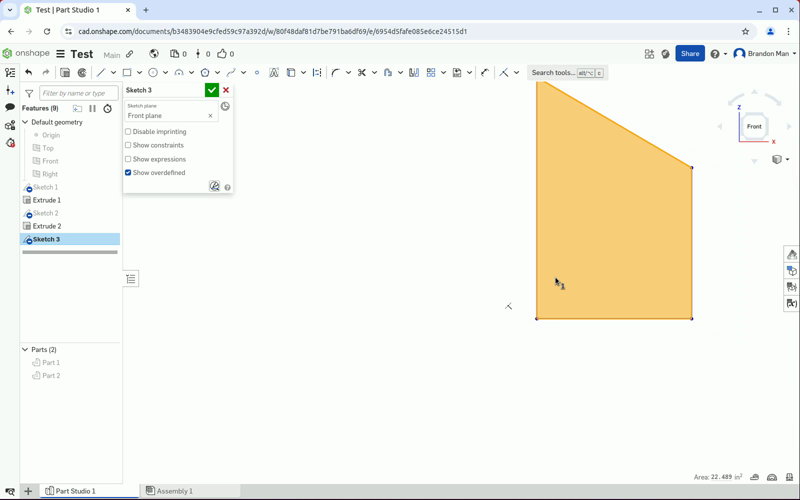
scroll(-6)
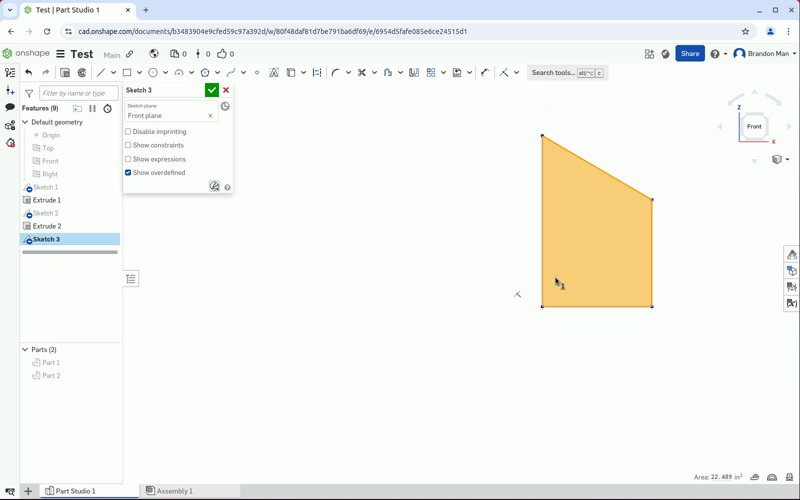
scroll(-6)
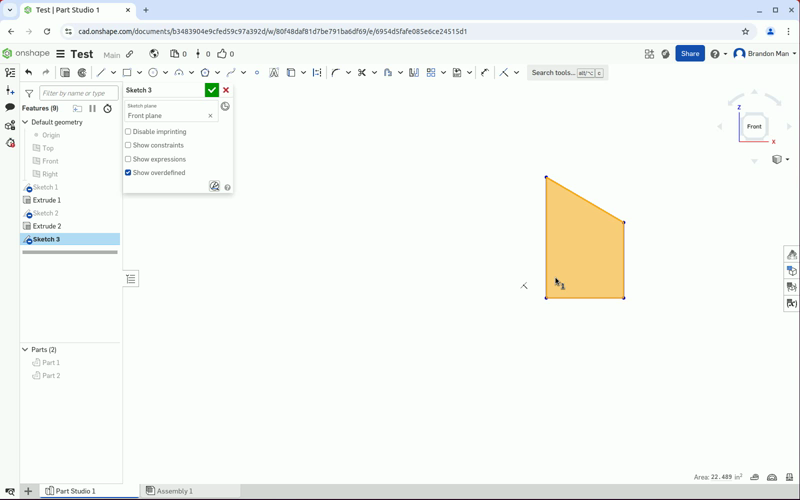
scroll(-6)
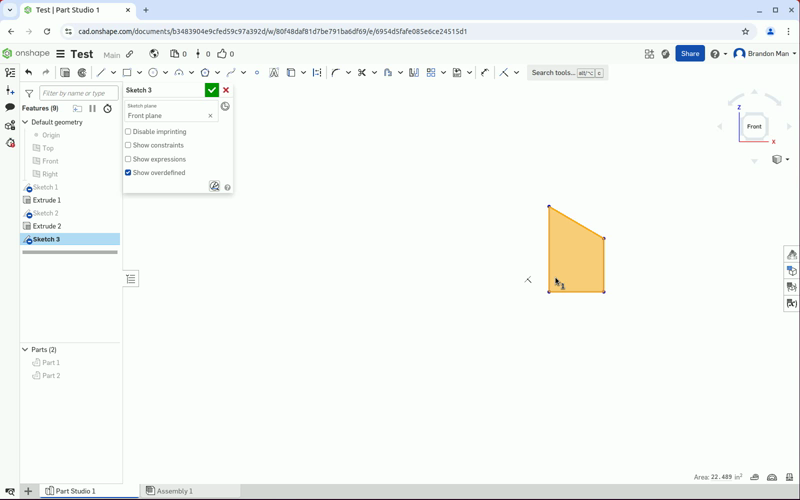
scroll(-6)
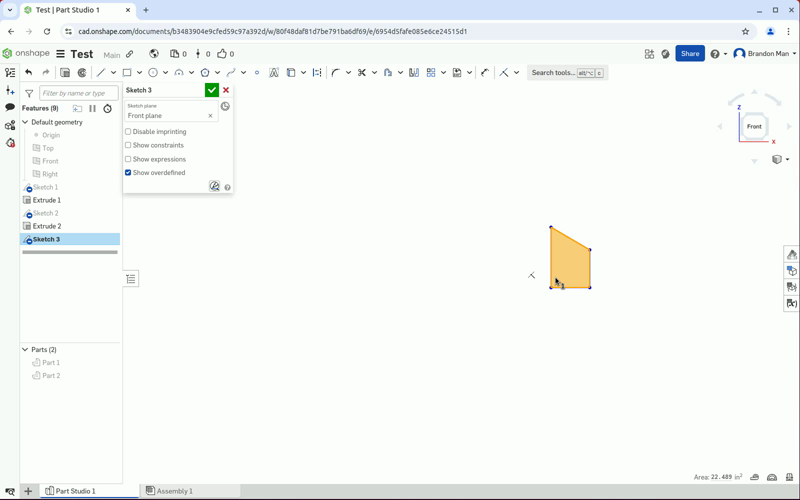
scroll(-6)
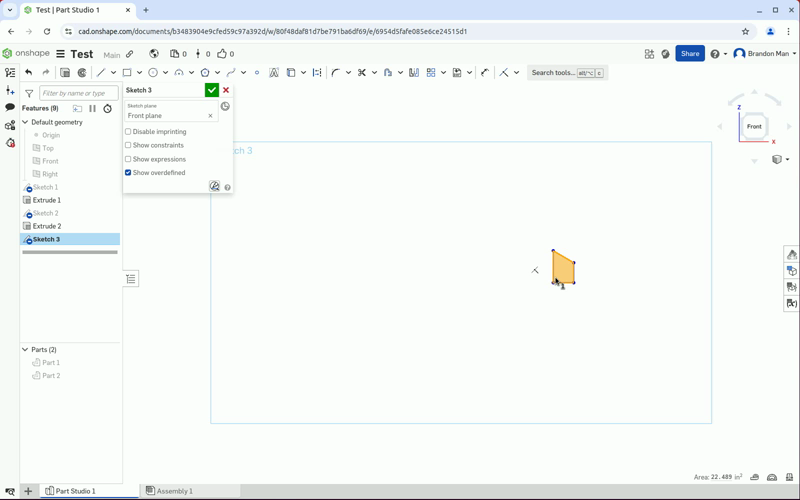
mouse_move(73, 352)
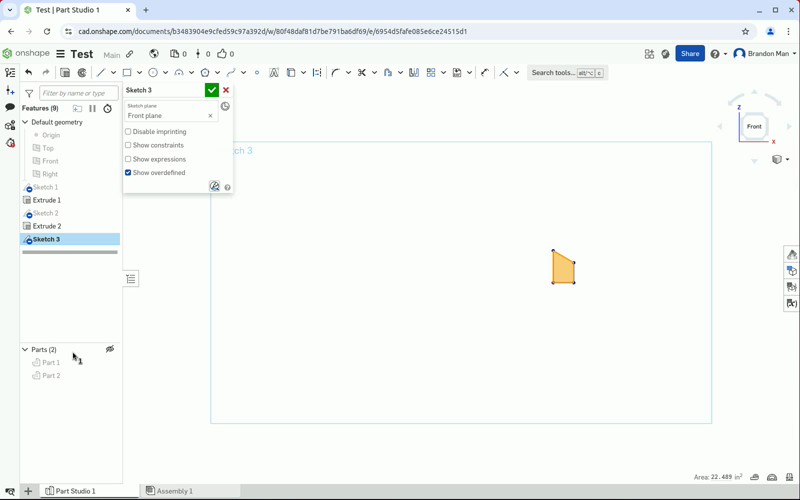
key(shift+y)
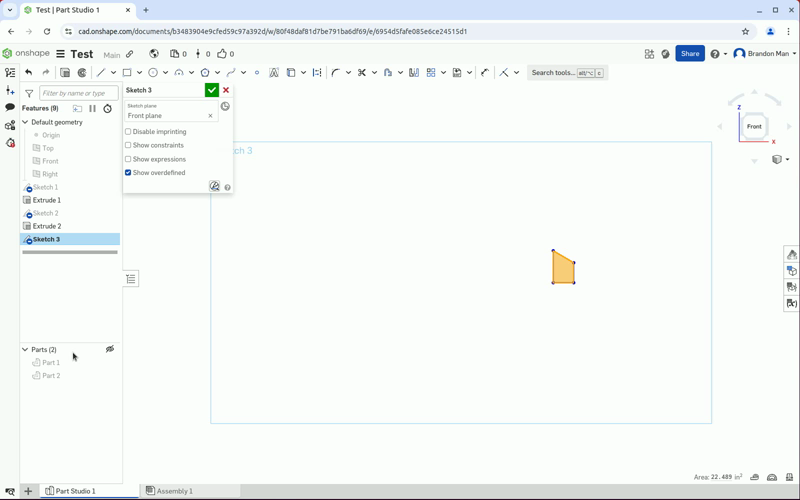
key(shift+e)
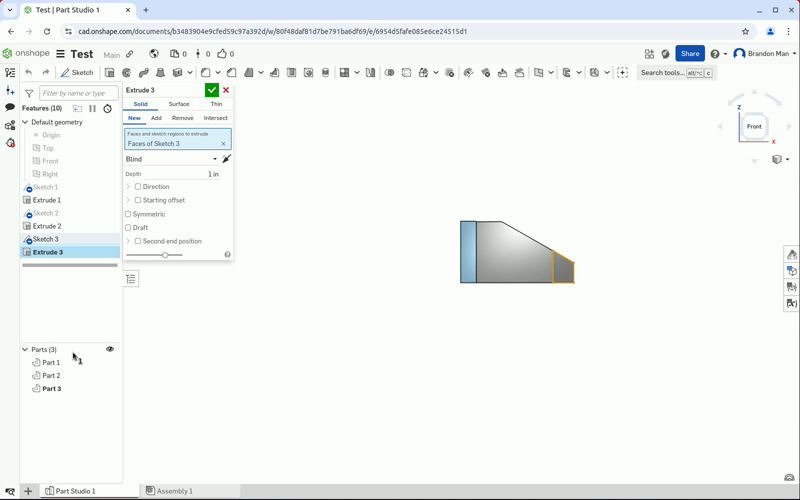
mouse_move(143, 106)
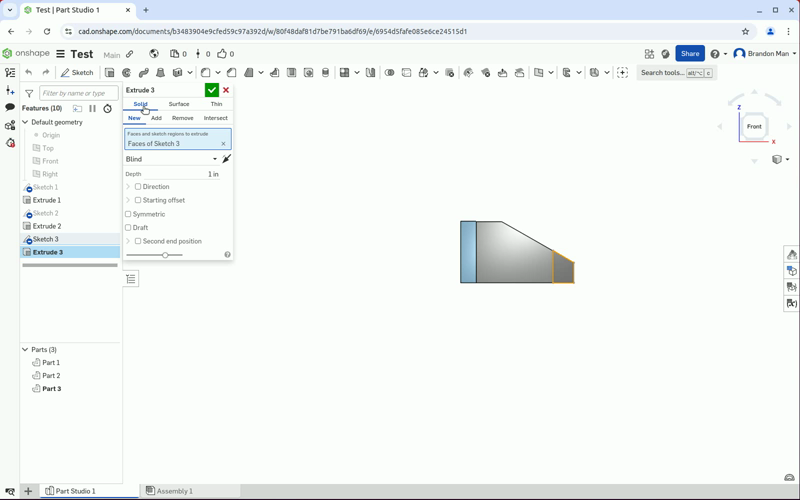
click(143, 106)
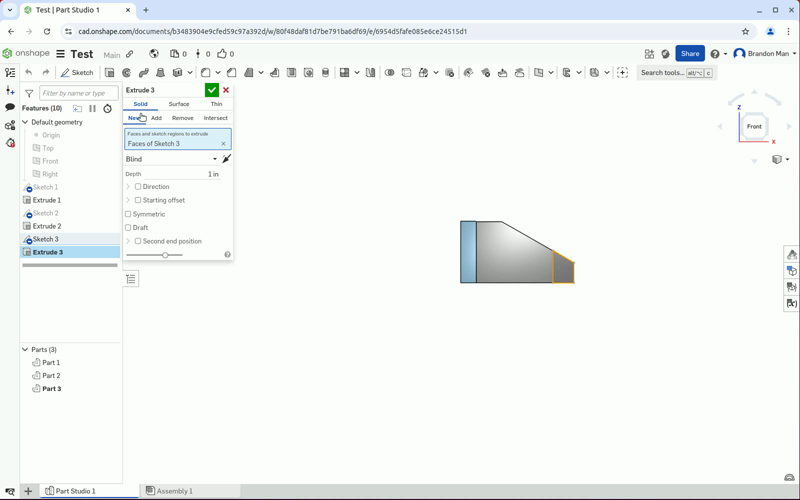
mouse_move(137, 120)
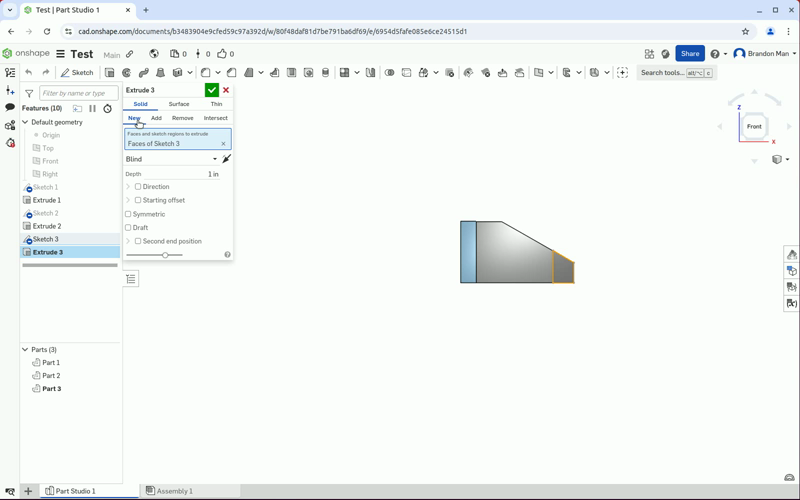
click(137, 120)
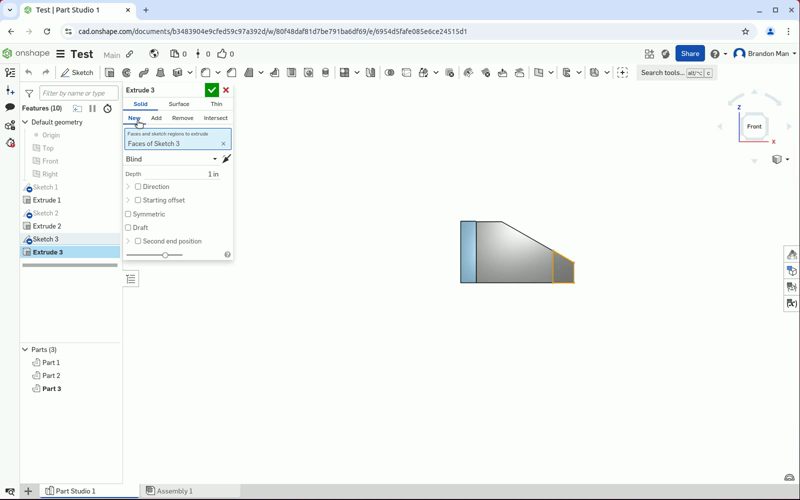
key(tab, 4)
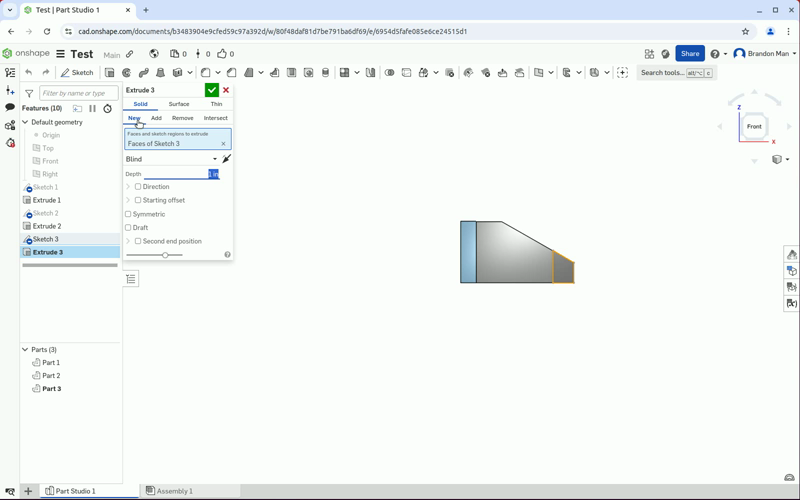
text(10.591)
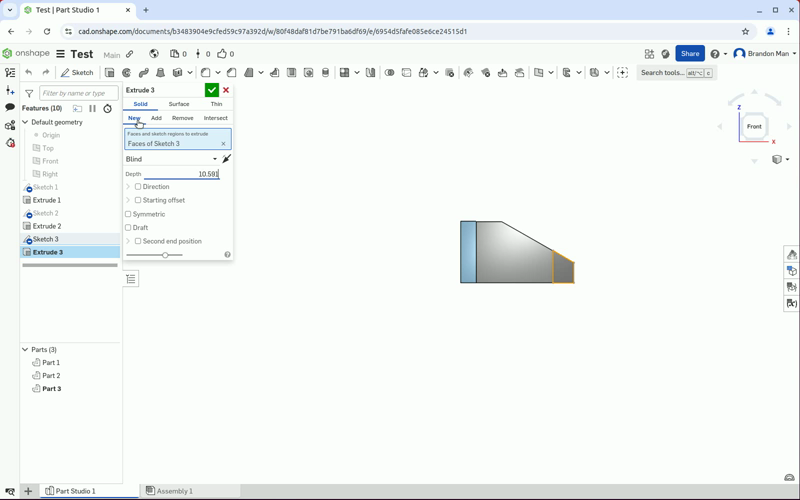
key(enter)
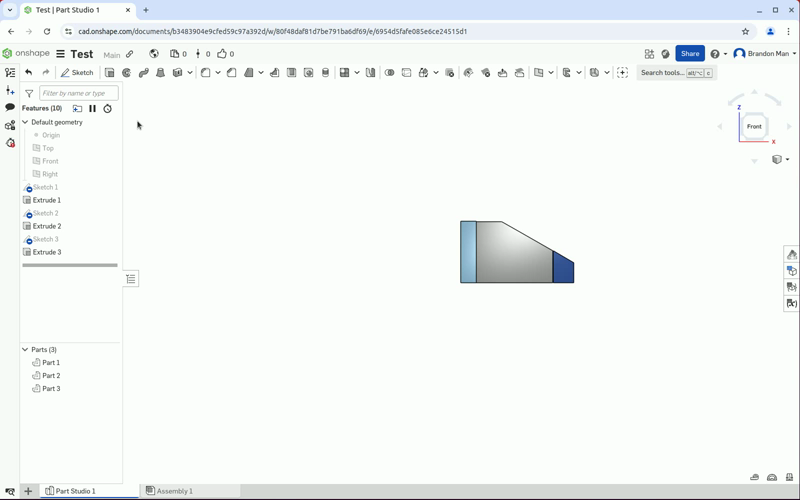
key(shift+h)
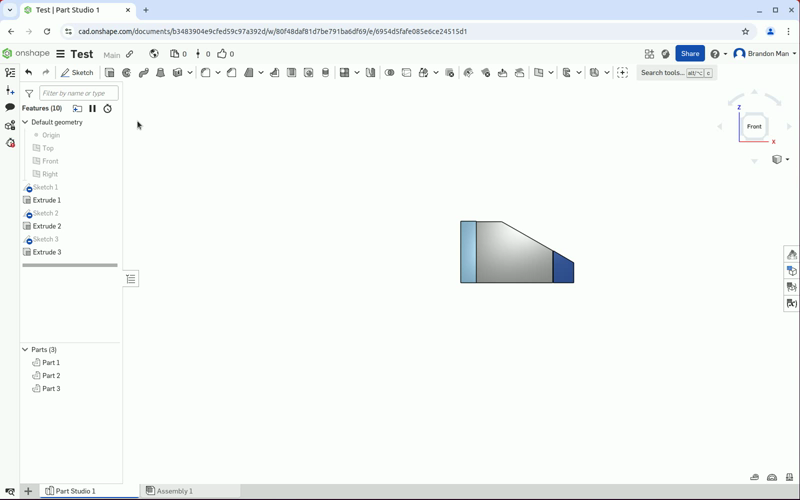
key(shift+h)
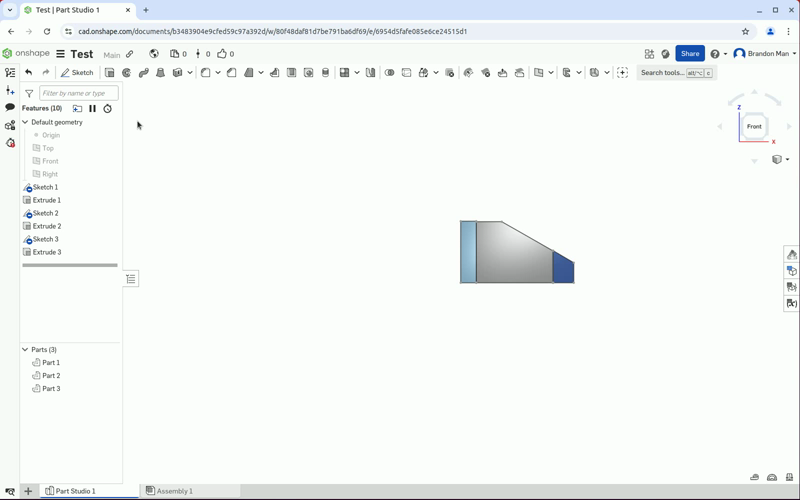
key(shift+7)
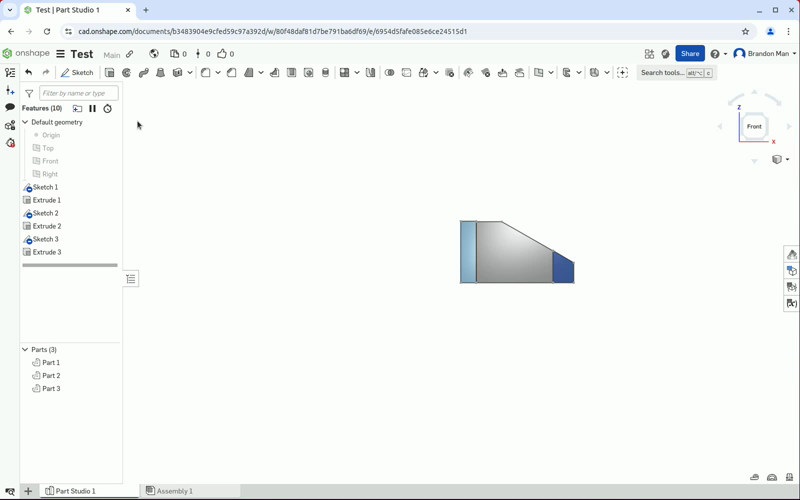
key(left, 2)
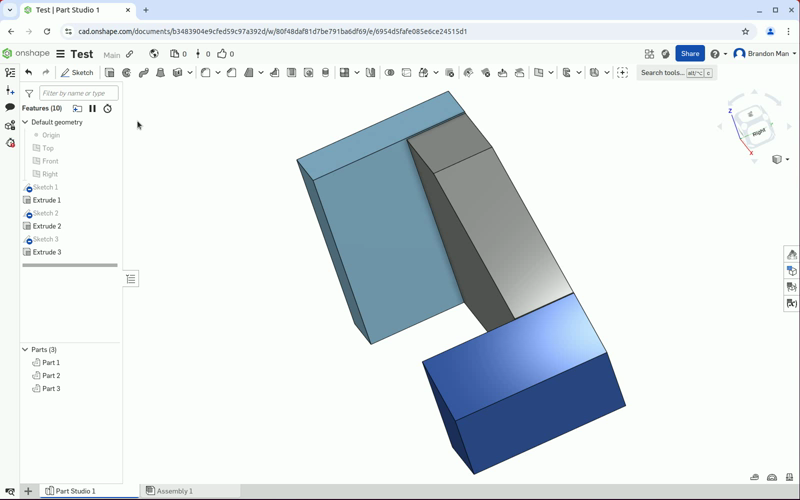
key(down, 2)
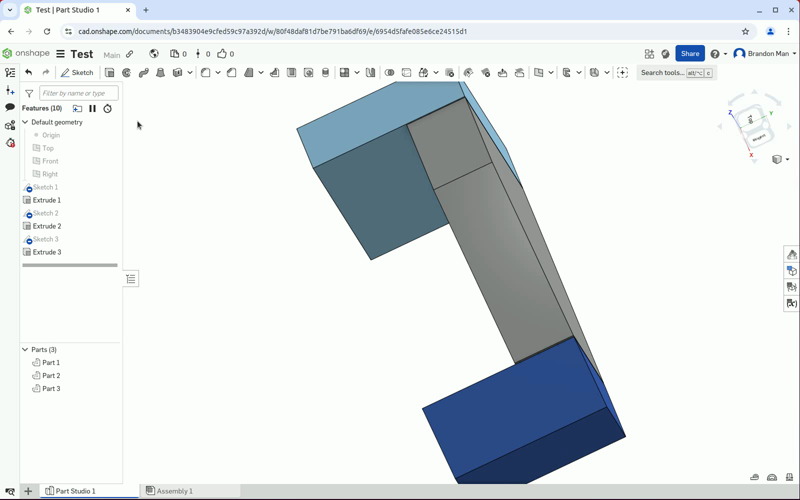
key(up, 2)
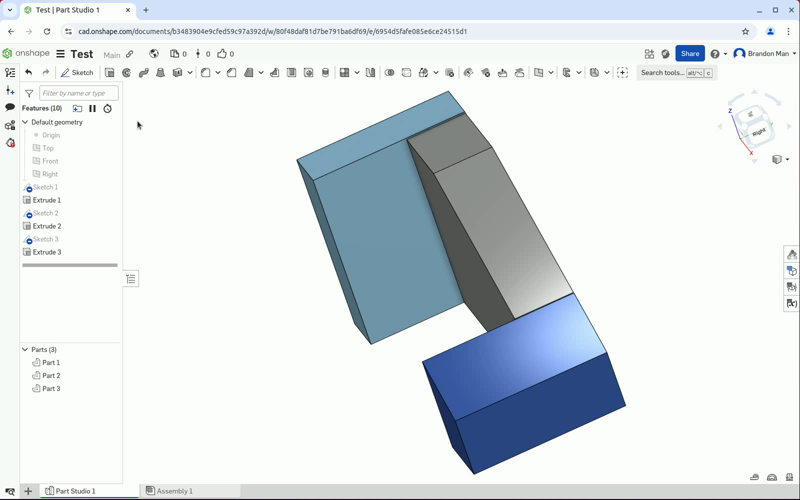
key(right, 2)
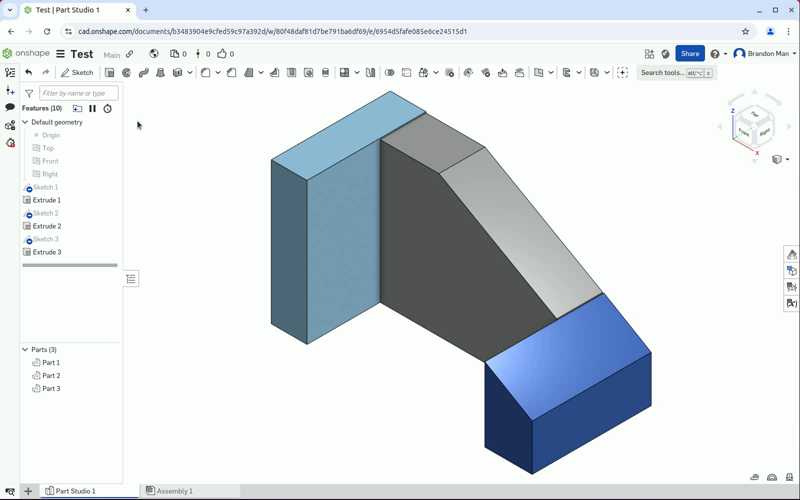
mouse_move(73, 189)
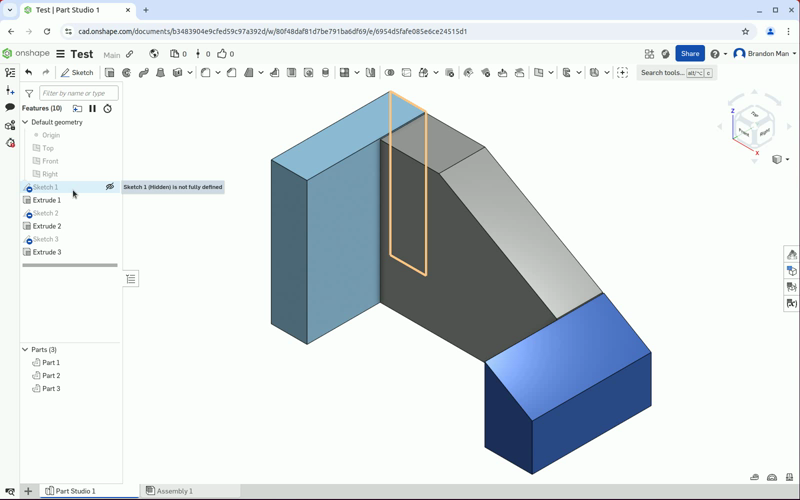
click(73, 189)